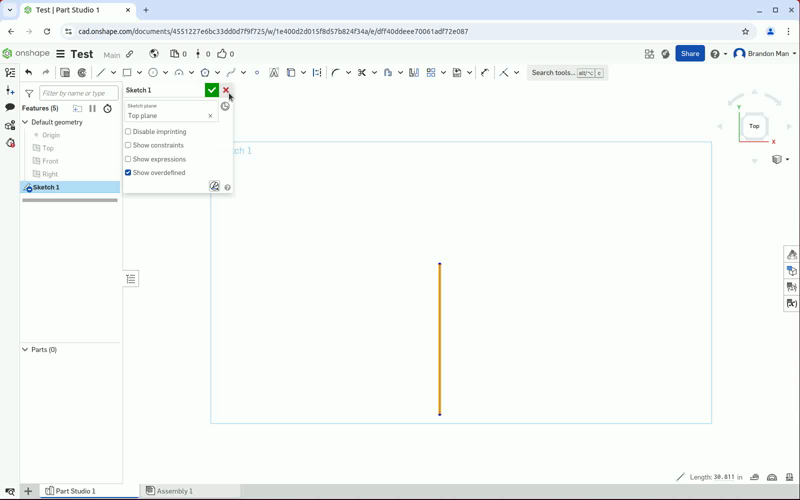
key(shift+h)
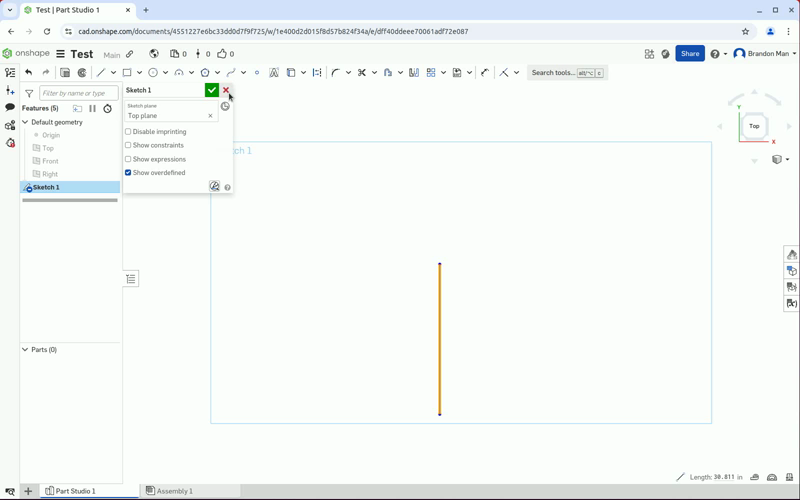
key(shift+s)
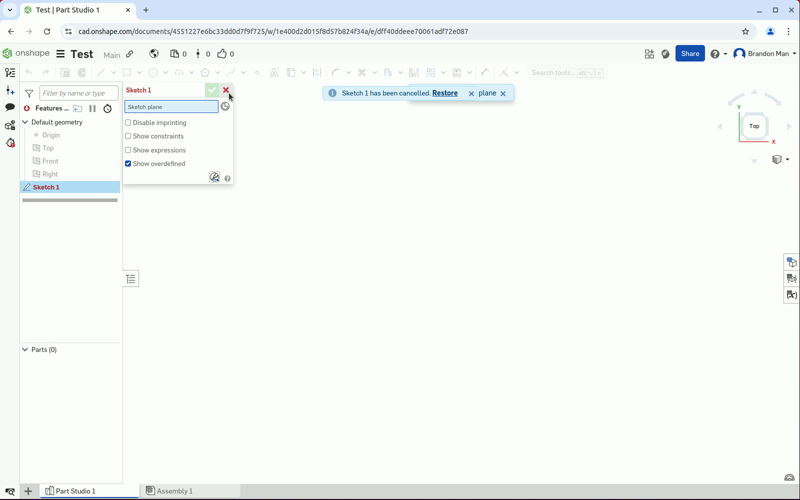
mouse_move(73, 150)
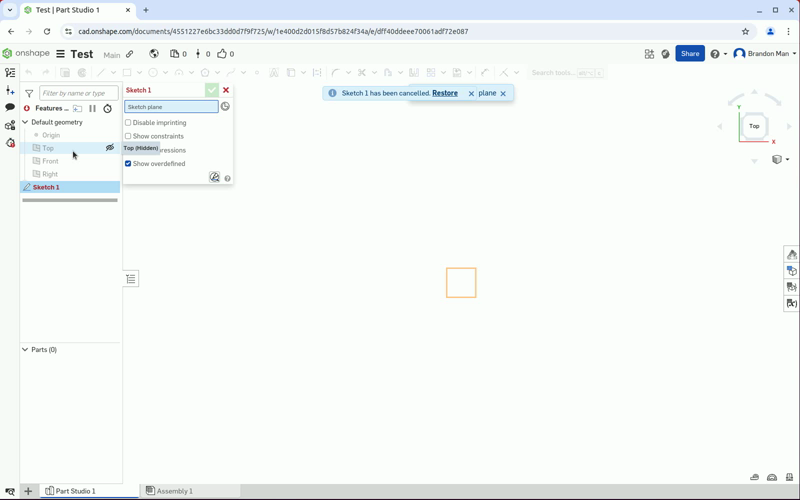
click(73, 150)
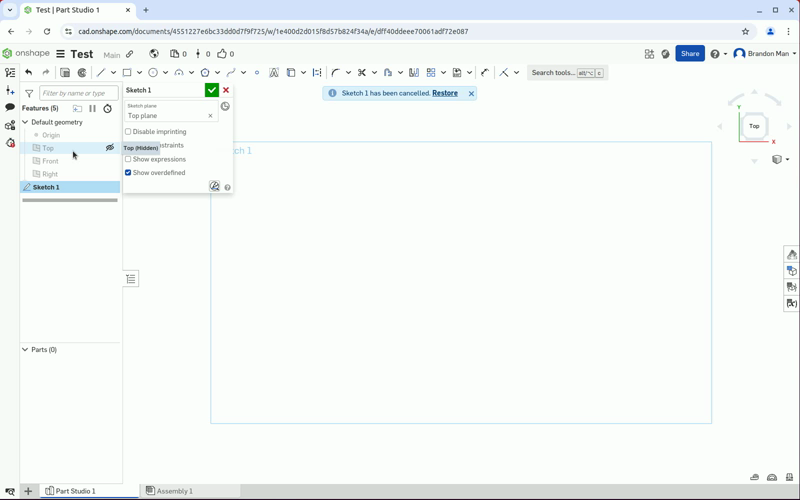
mouse_move(73, 352)
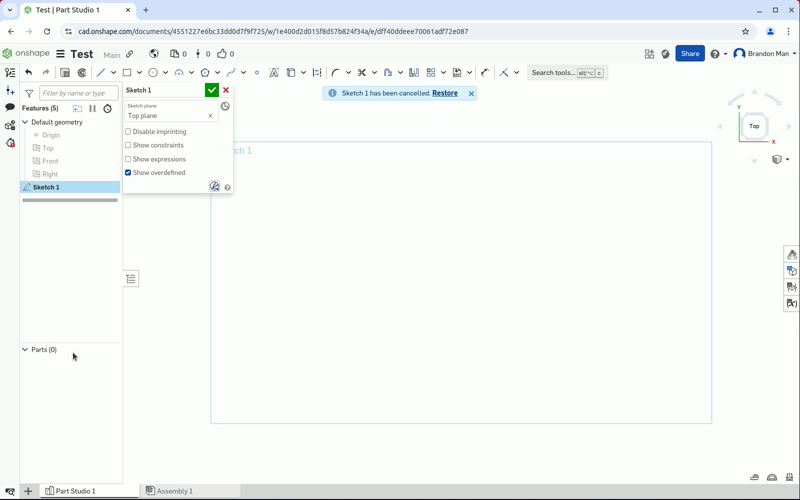
key(y)
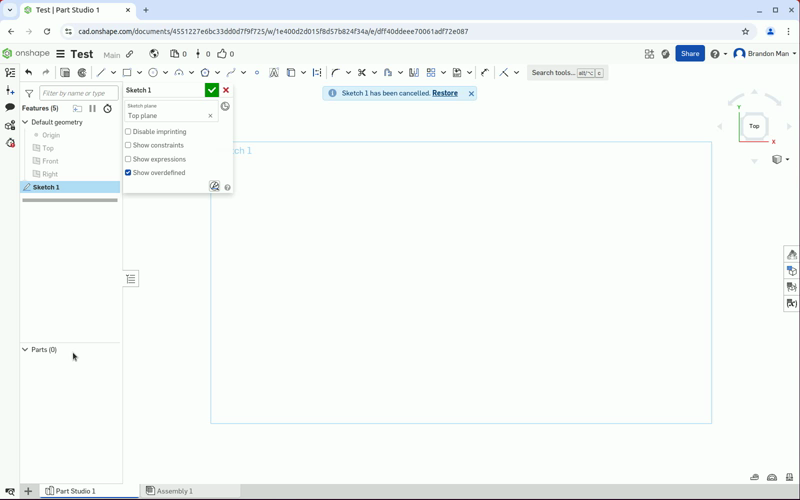
key(l)
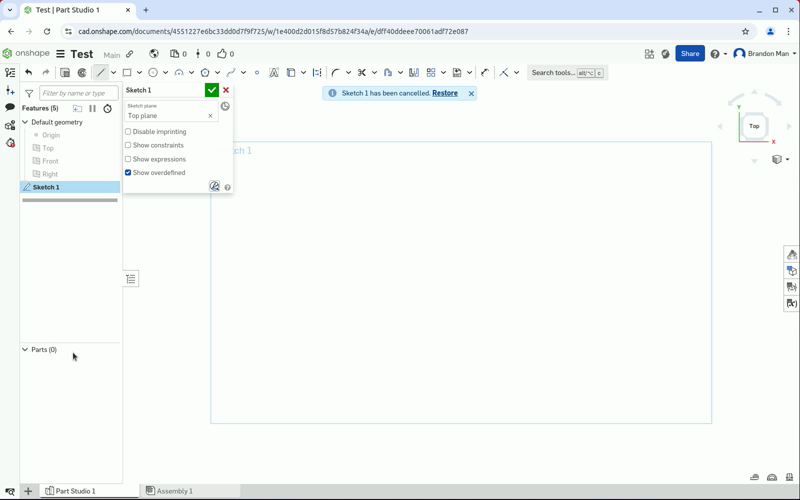
key_down(shift)
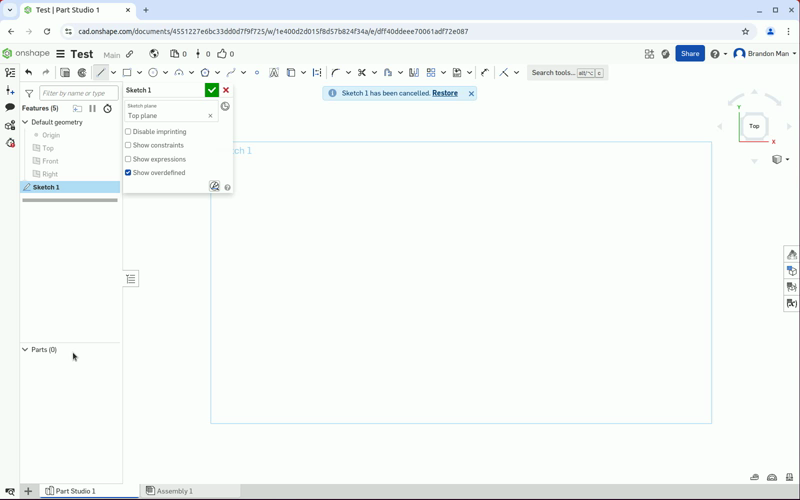
mouse_move(460, 282)
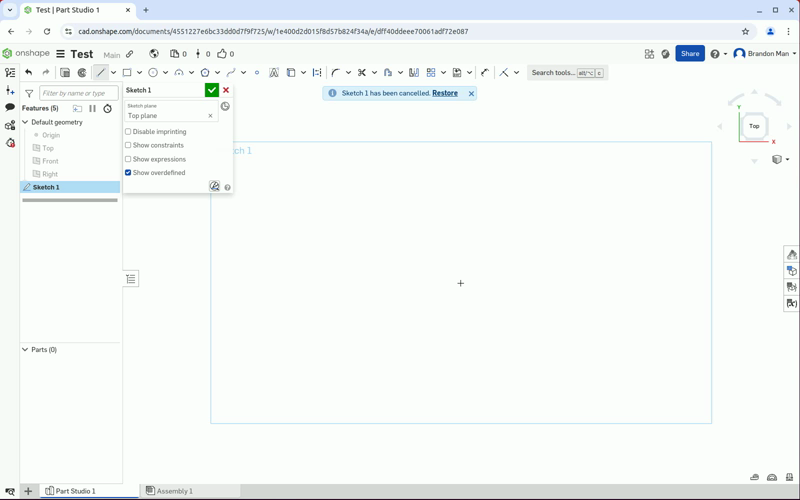
click(460, 282)
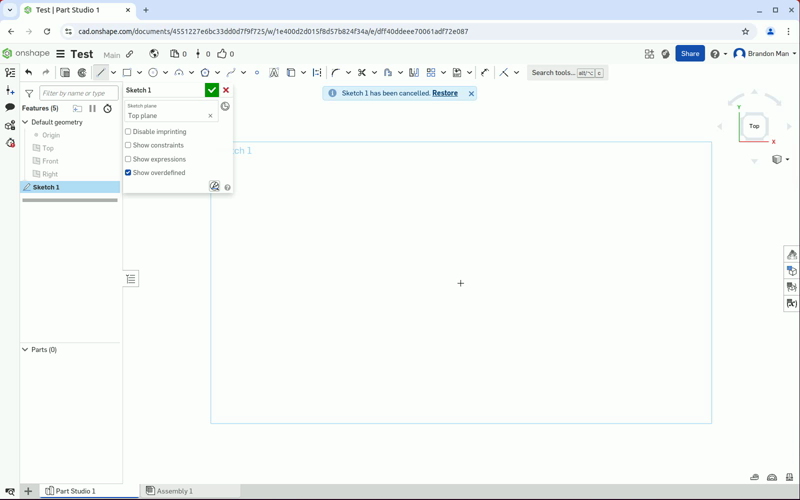
key_up(shift)
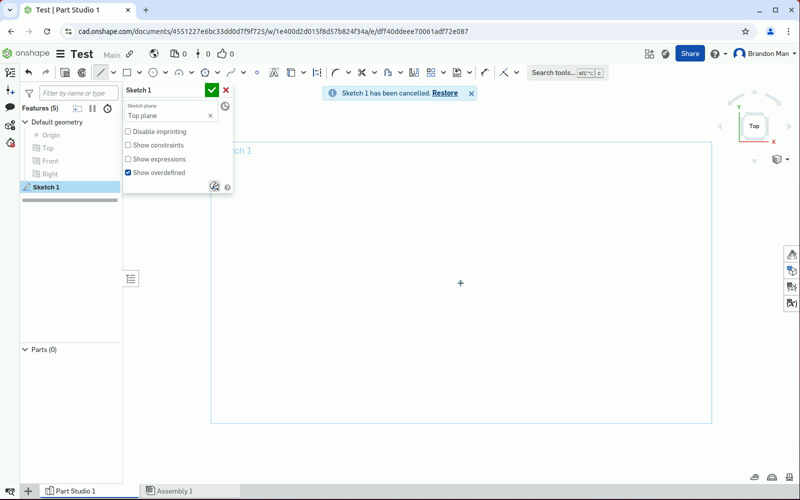
key_down(shift)
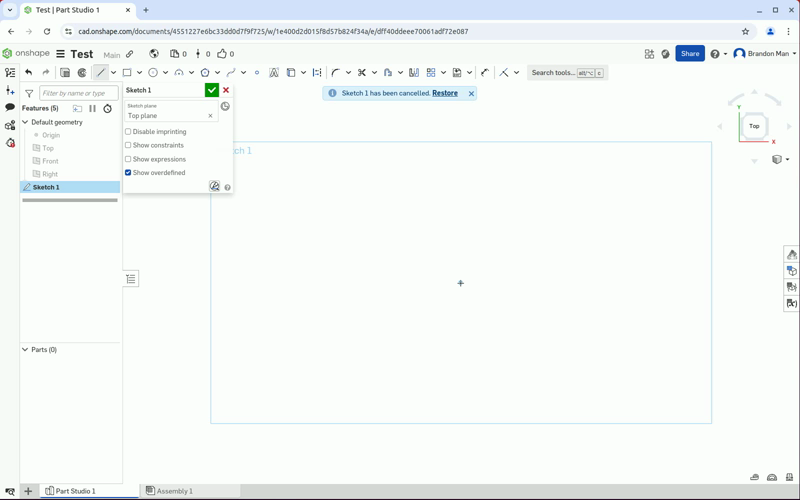
mouse_move(573, 282)
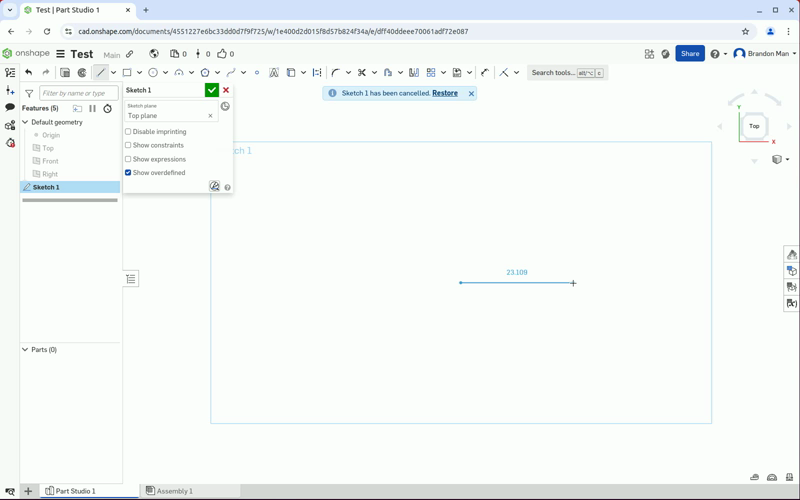
click(573, 282)
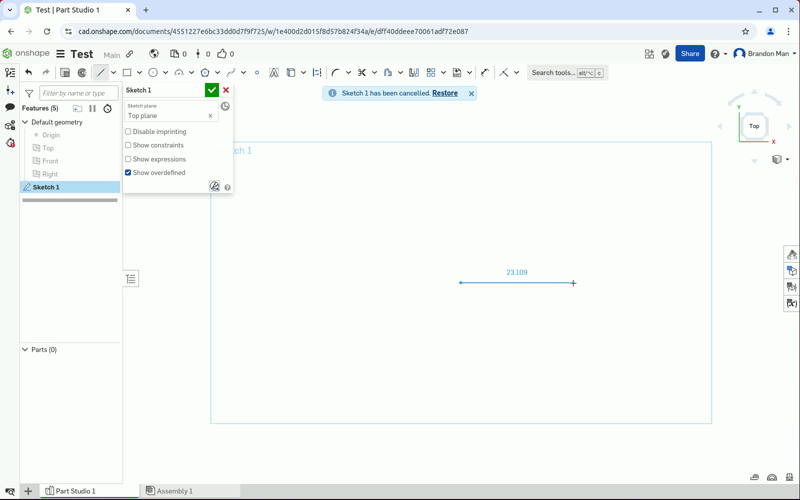
key_up(shift)
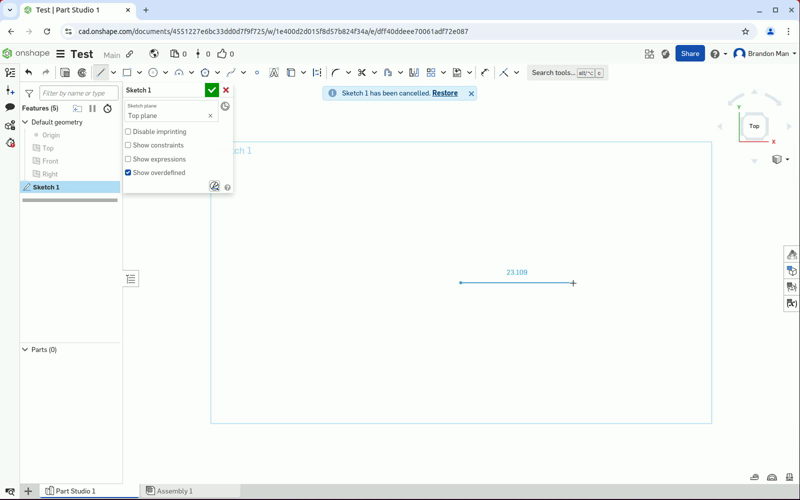
key_down(shift)
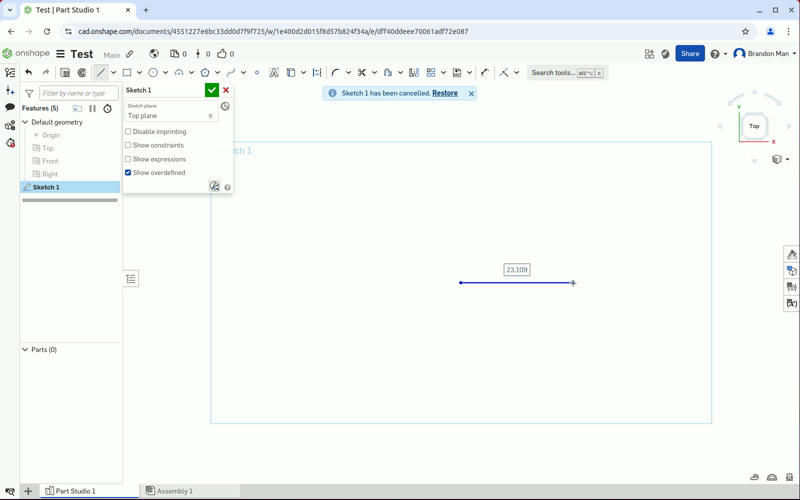
mouse_move(589, 282)
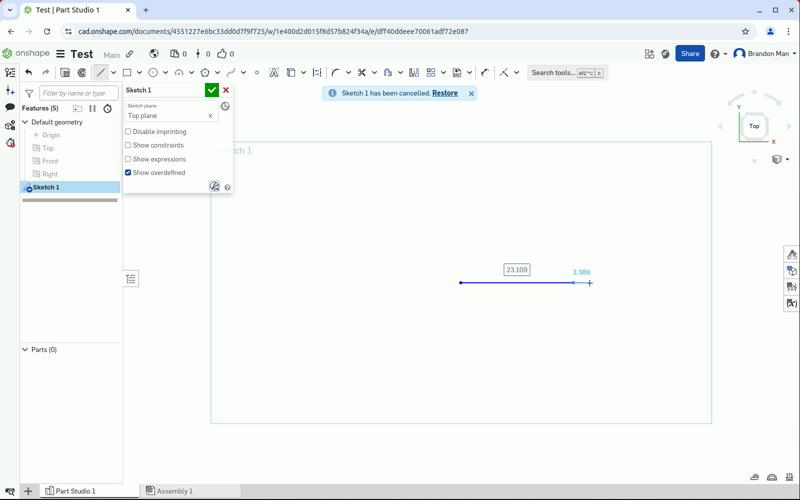
mouse_move(573, 226)
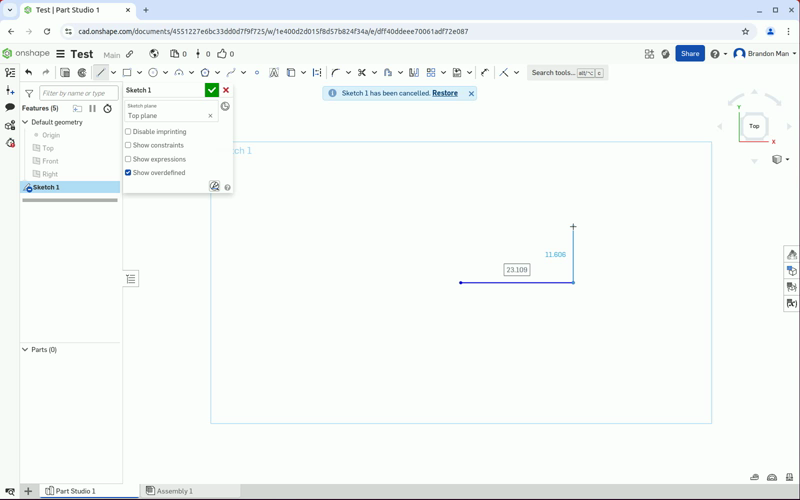
click(573, 226)
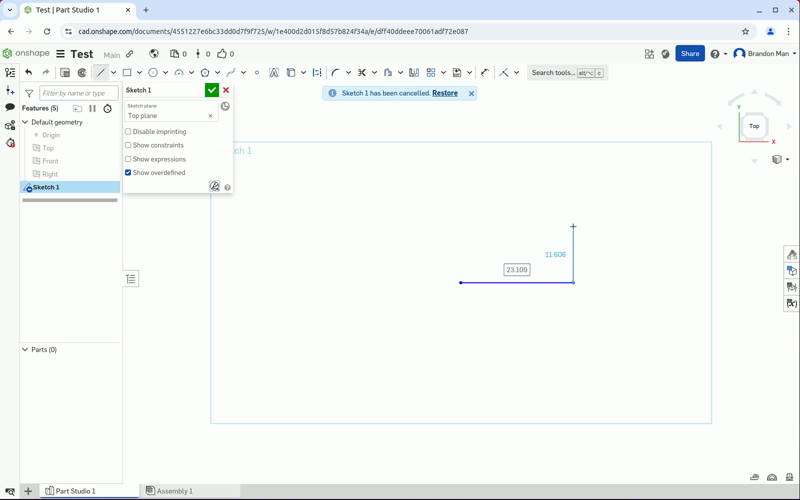
key_up(shift)
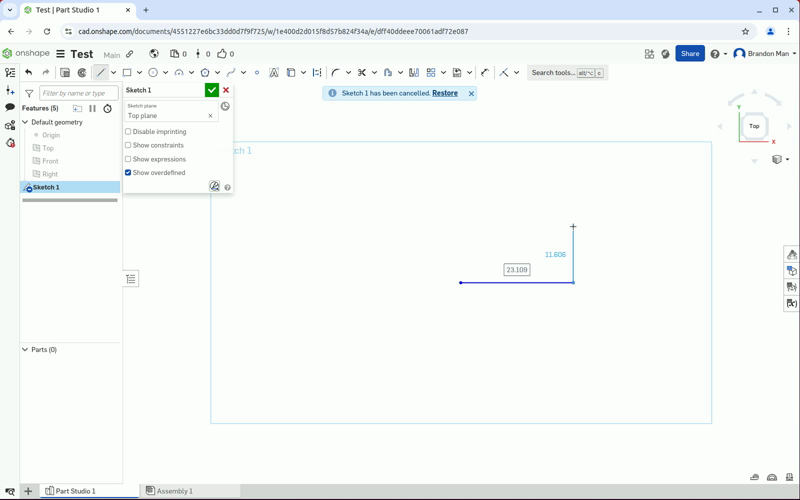
key_down(shift)
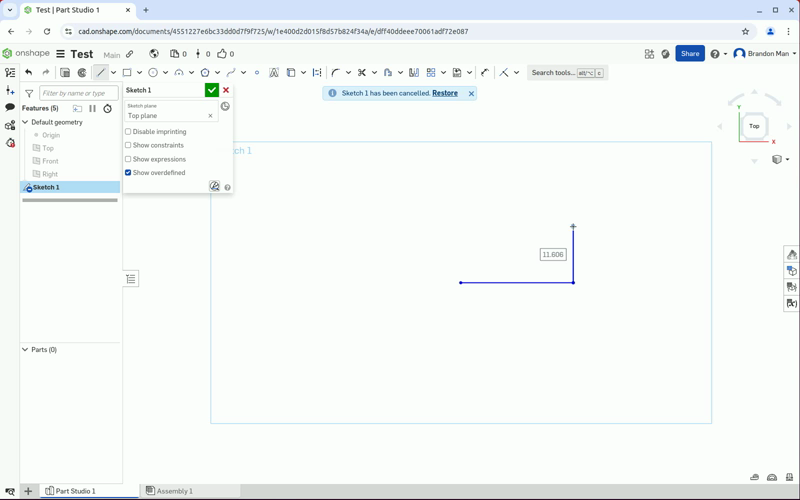
mouse_move(460, 226)
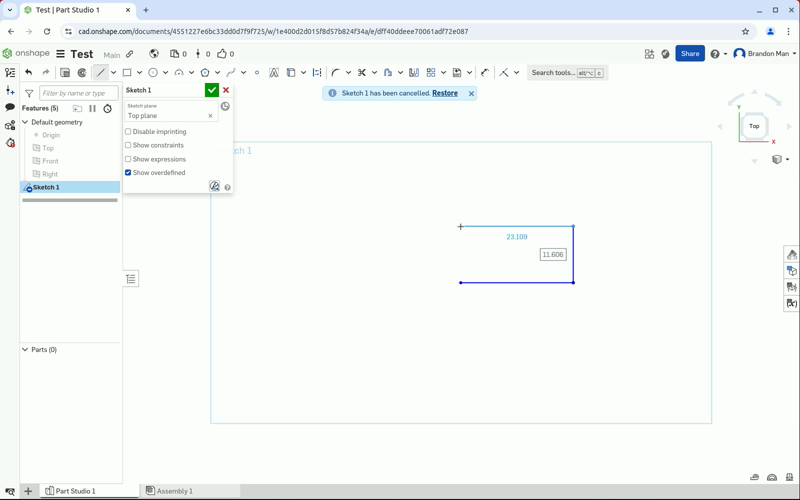
click(460, 226)
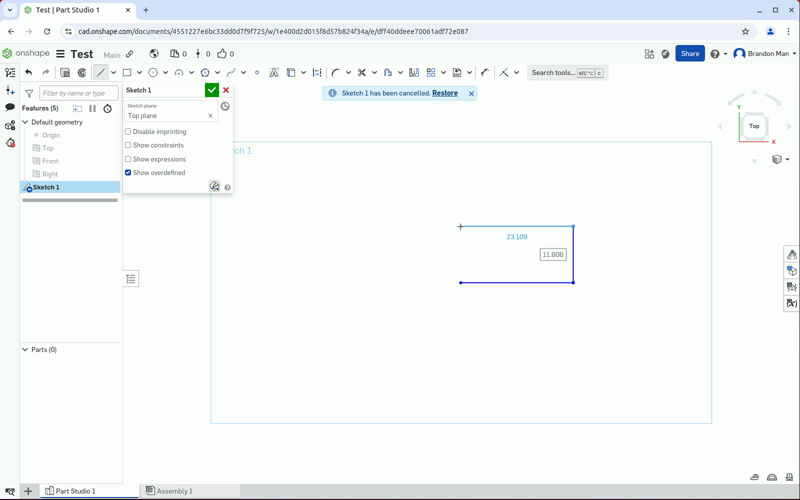
key_up(shift)
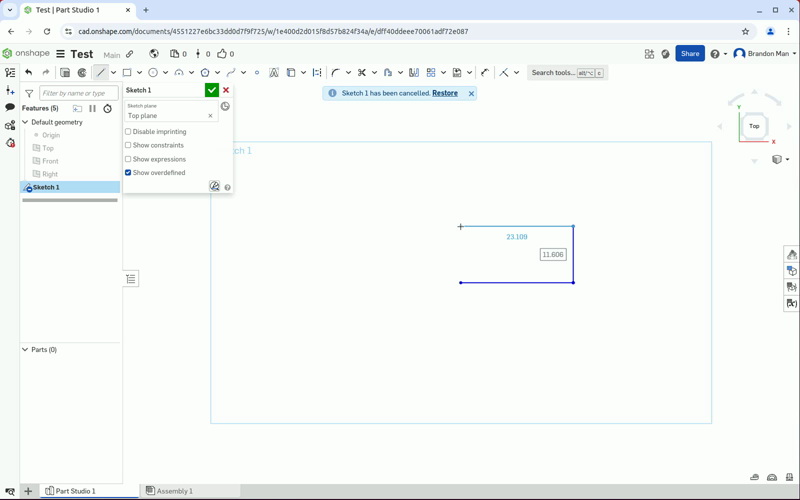
mouse_move(490, 226)
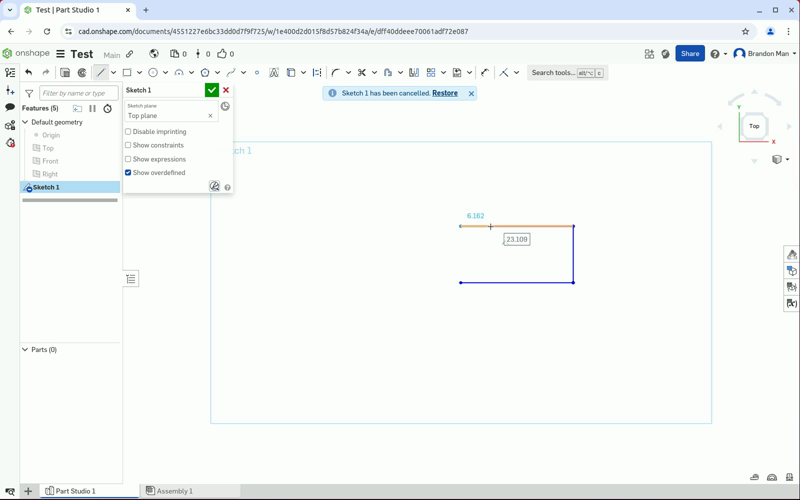
key_down(shift)
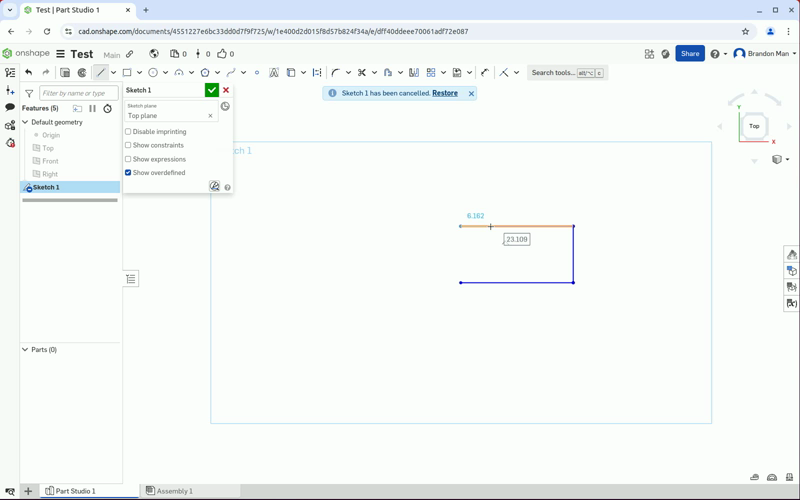
mouse_move(460, 282)
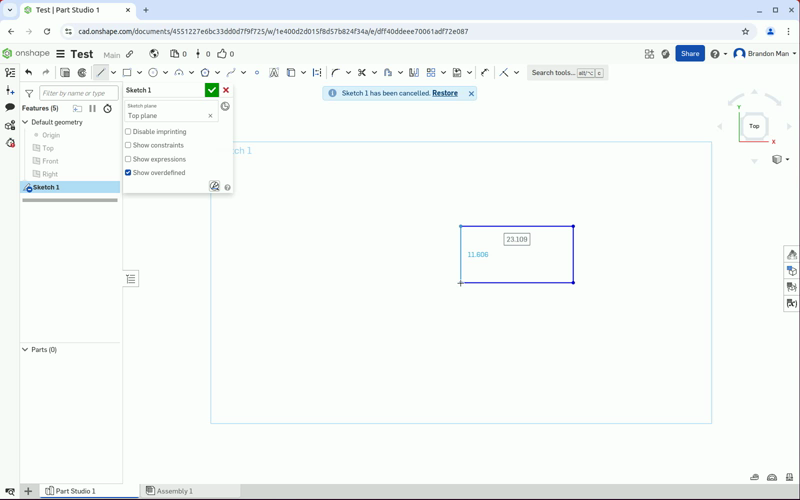
key_up(shift)
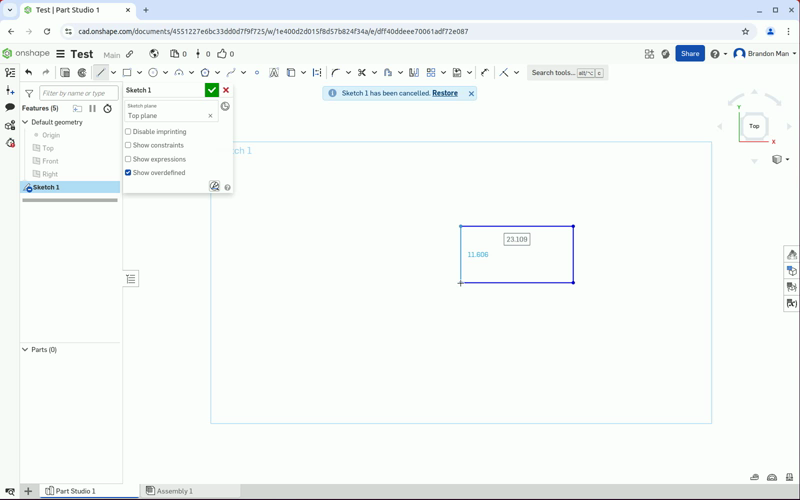
click(460, 282)
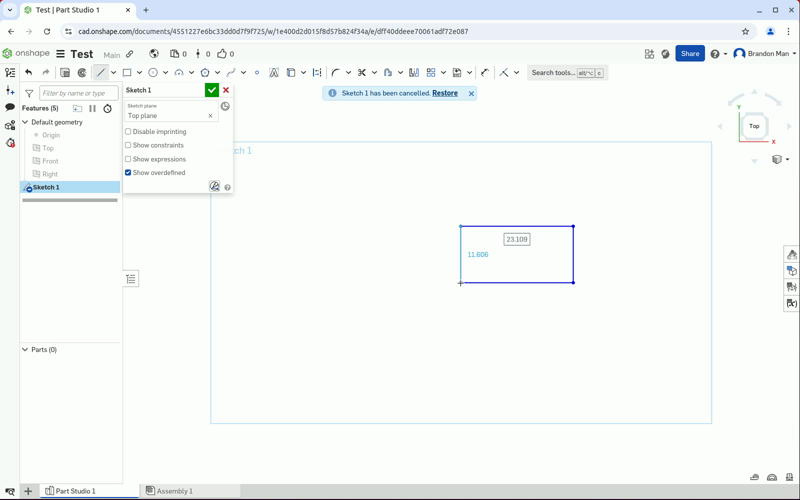
key(esc)
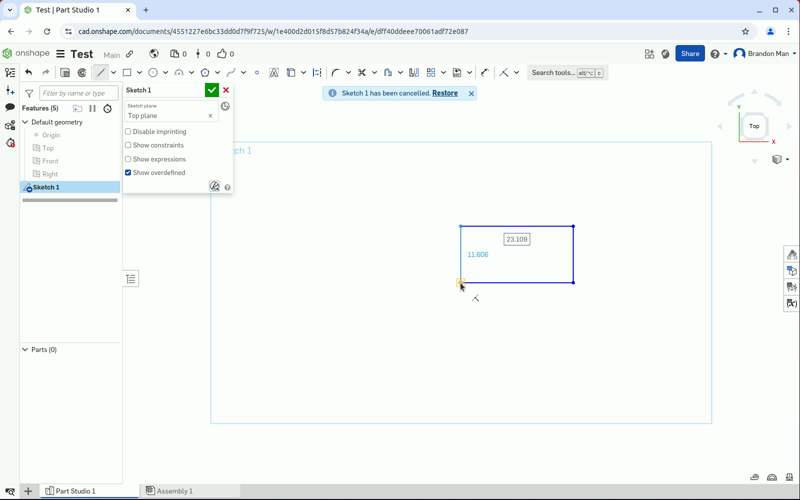
mouse_move(479, 263)
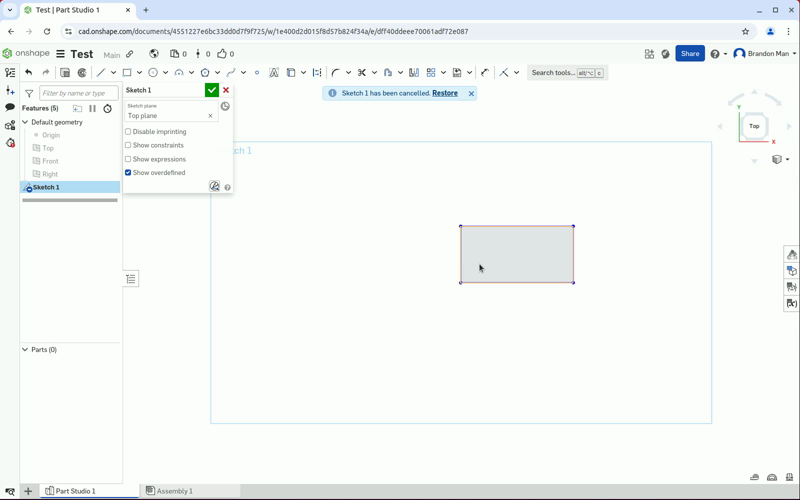
click(479, 263)
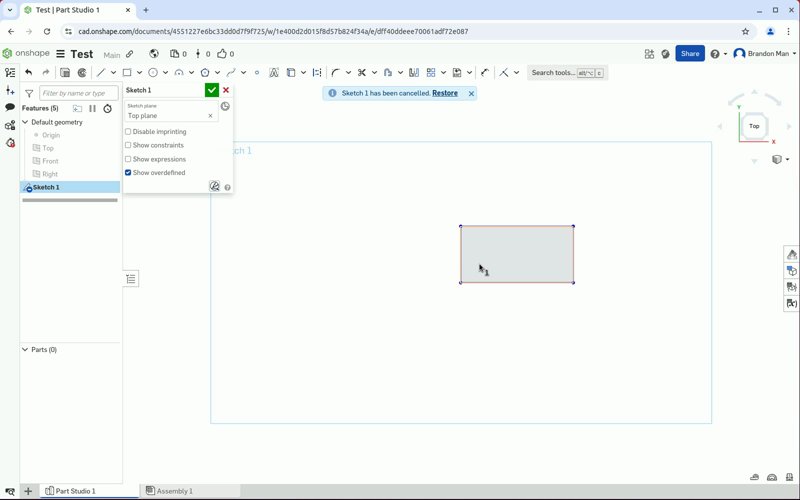
mouse_move(73, 352)
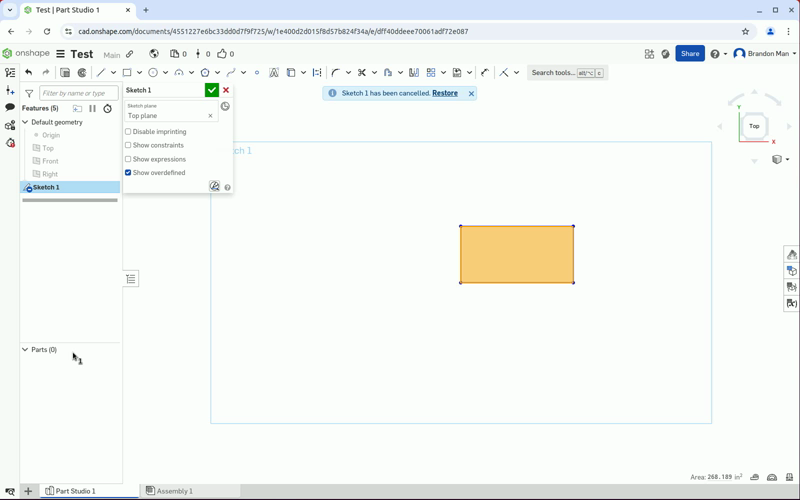
key(shift+y)
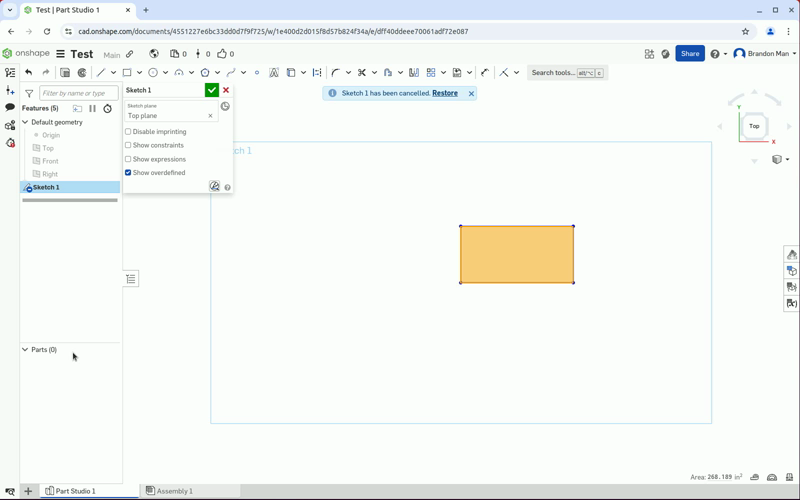
key(shift+e)
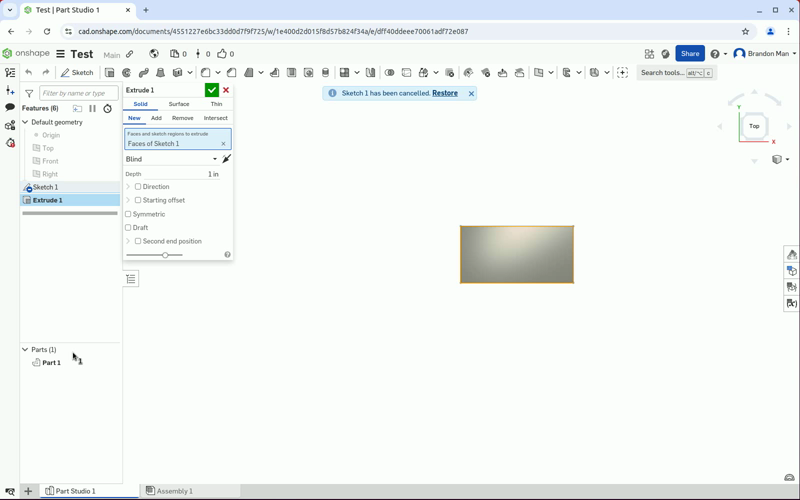
mouse_move(143, 106)
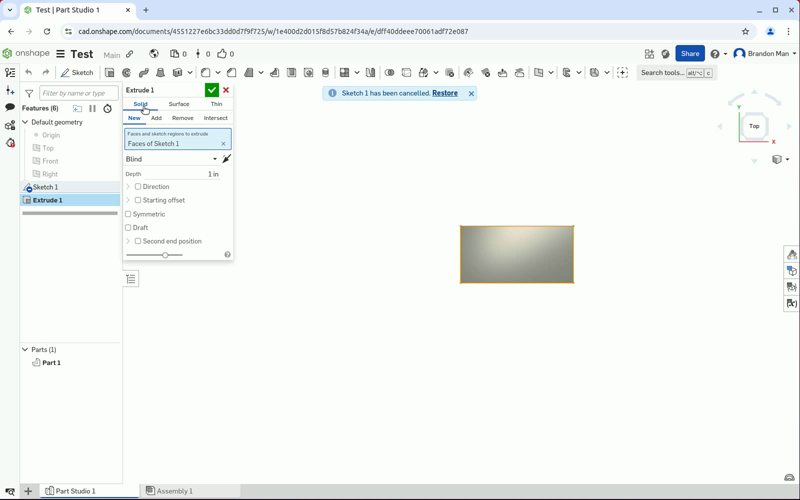
click(143, 106)
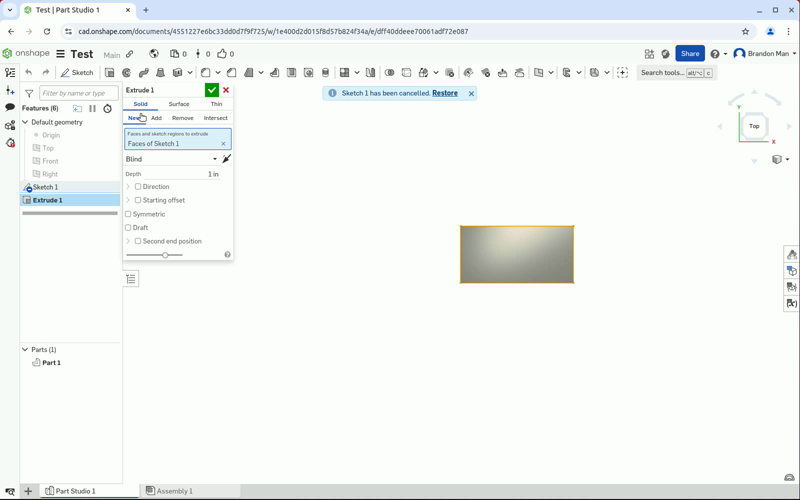
mouse_move(137, 120)
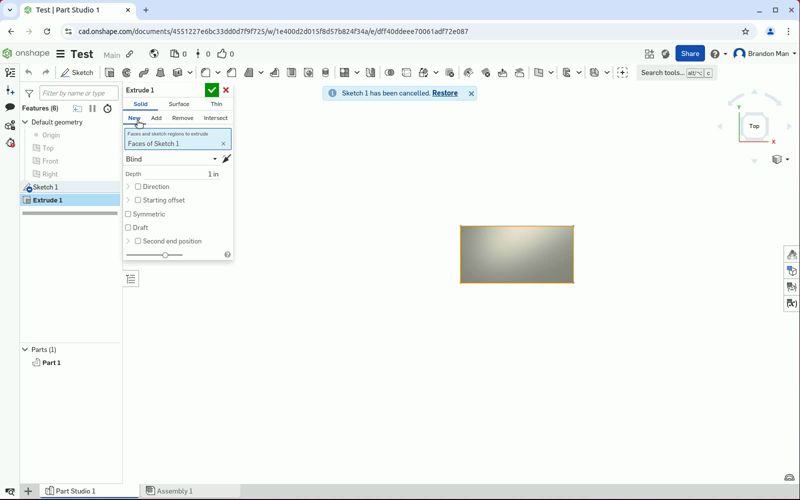
click(137, 120)
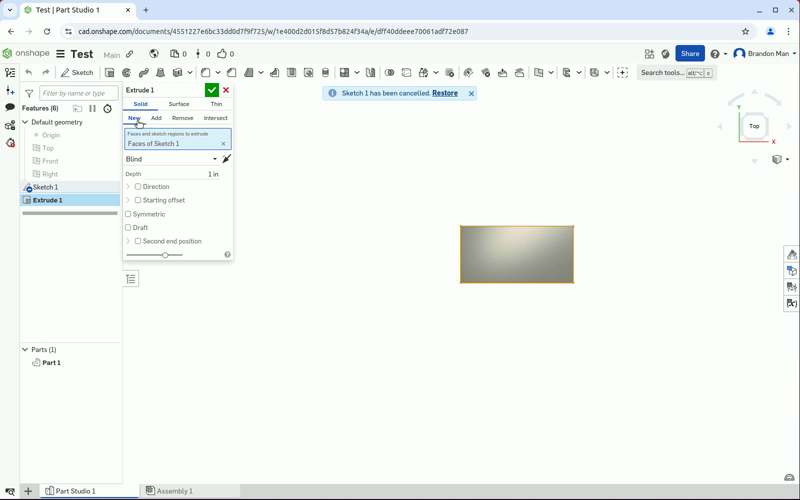
key(tab, 4)
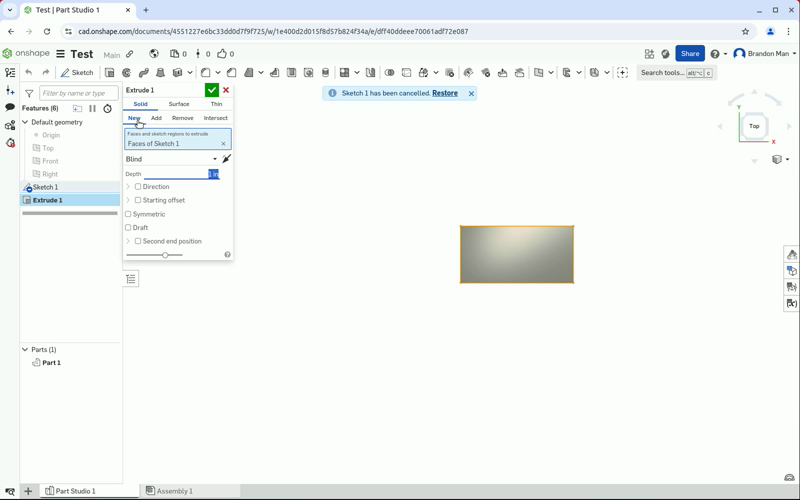
text(11.554)
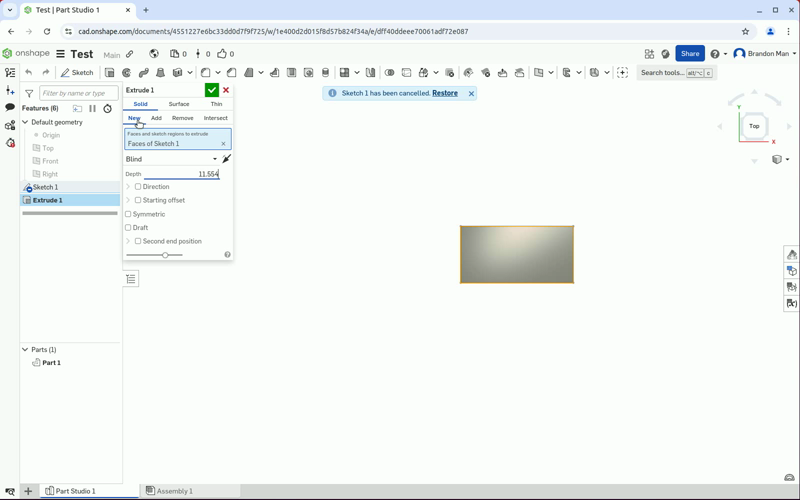
key(enter)
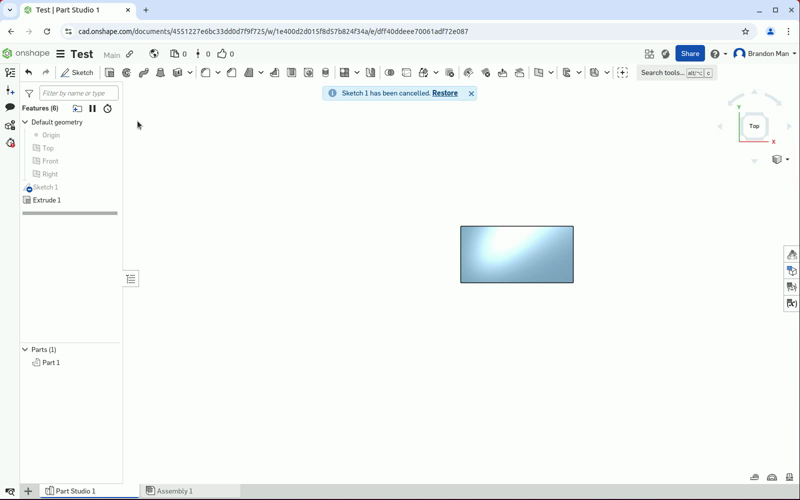
key(shift+h)
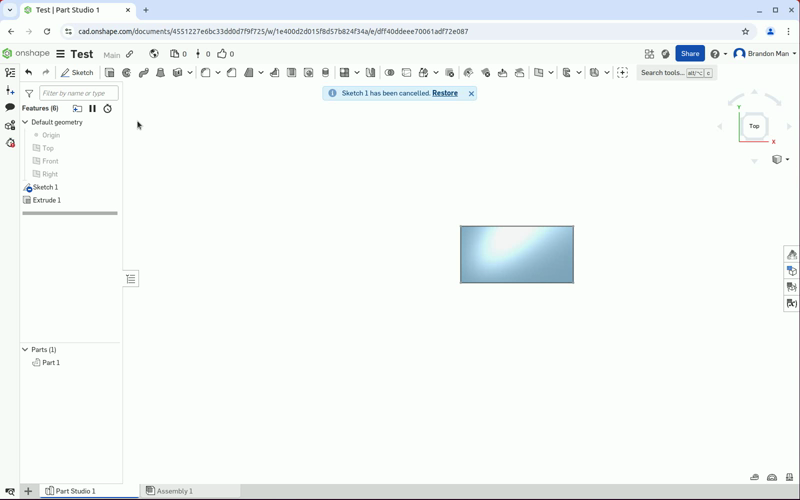
key(shift+h)
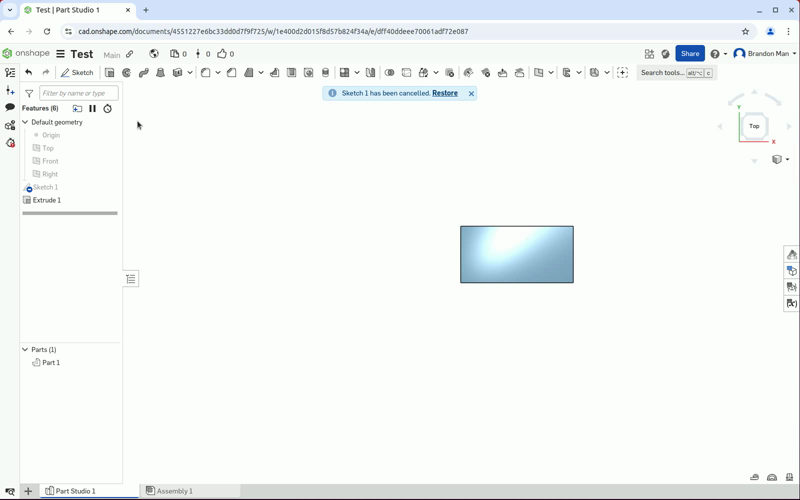
mouse_move(73, 189)
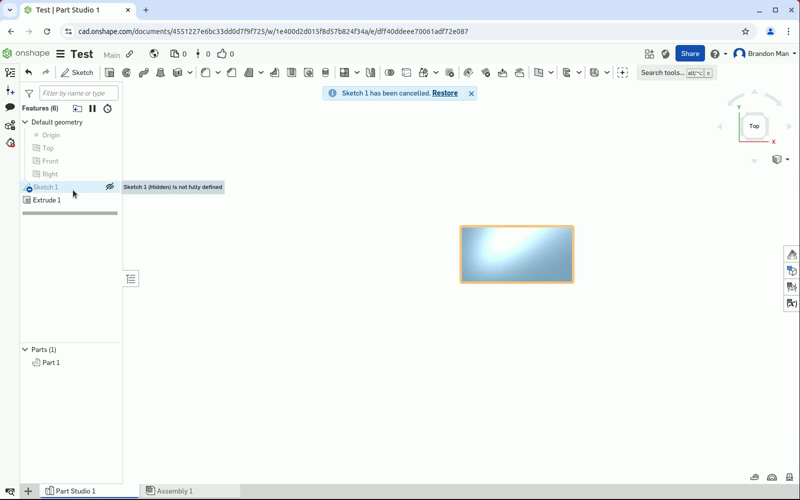
click(73, 189)
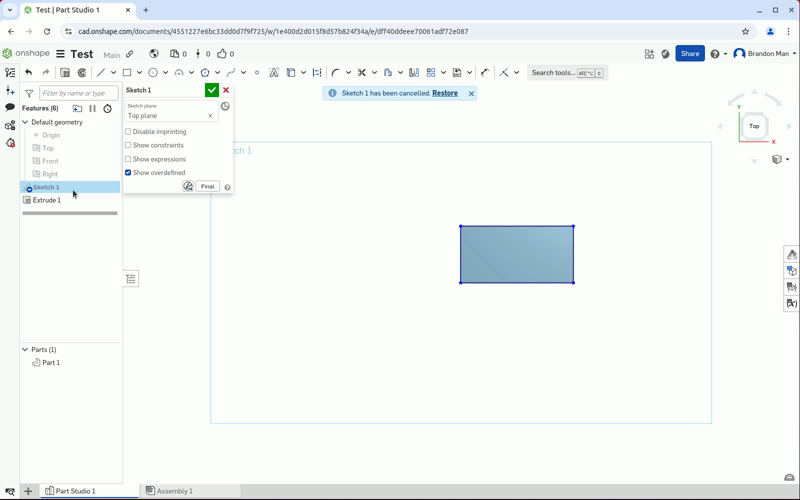
mouse_move(229, 92)
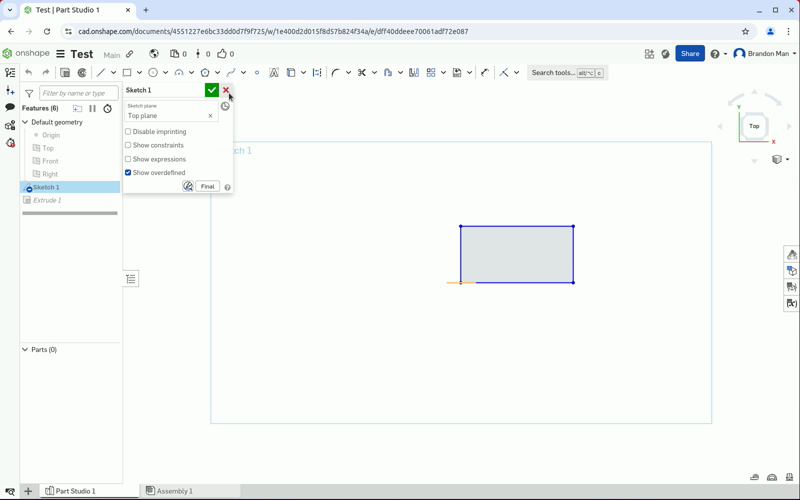
click(229, 92)
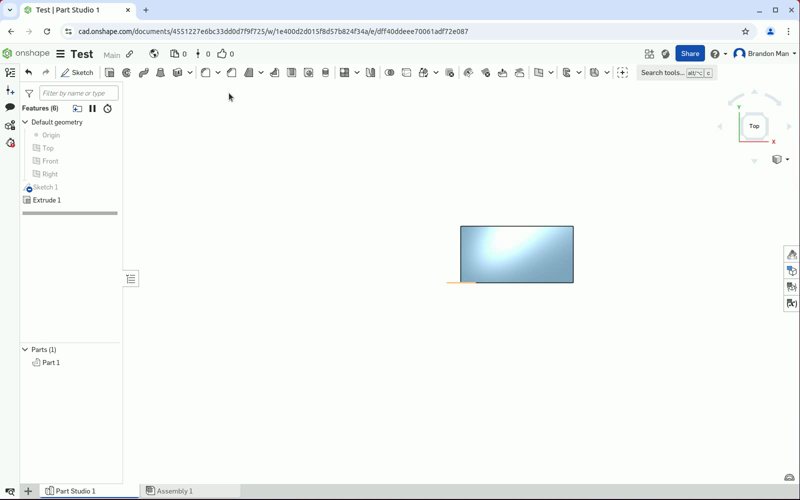
mouse_move(73, 352)
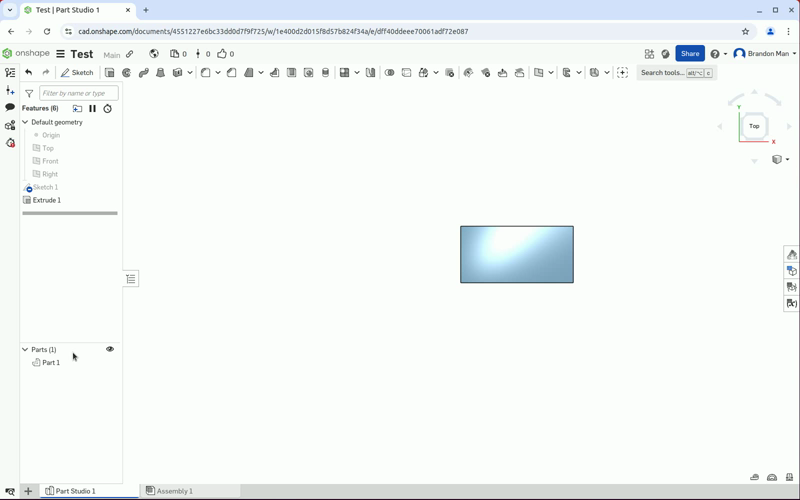
key(y)
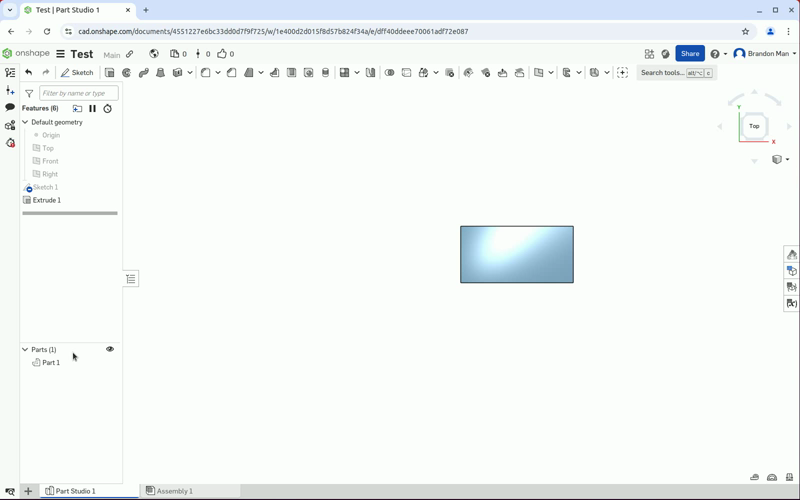
key(shift+p)
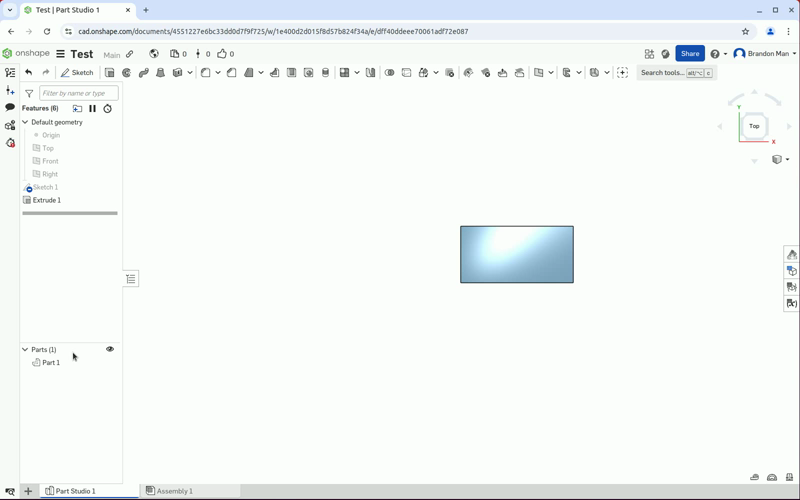
key(space)
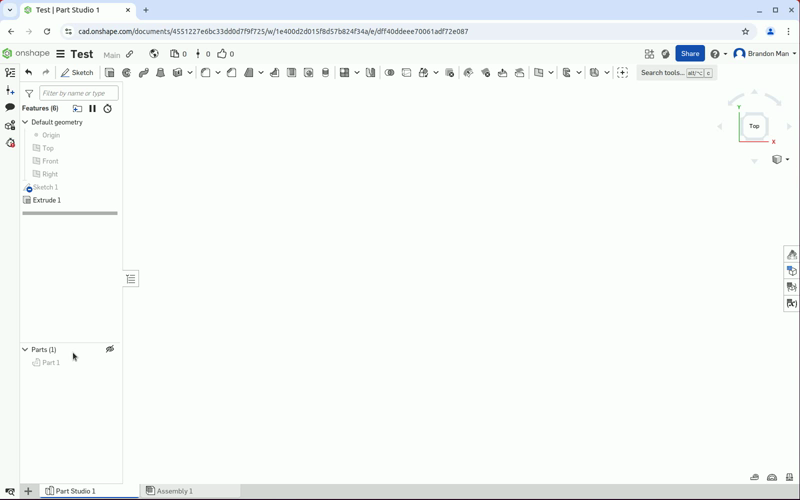
key_down(shift)
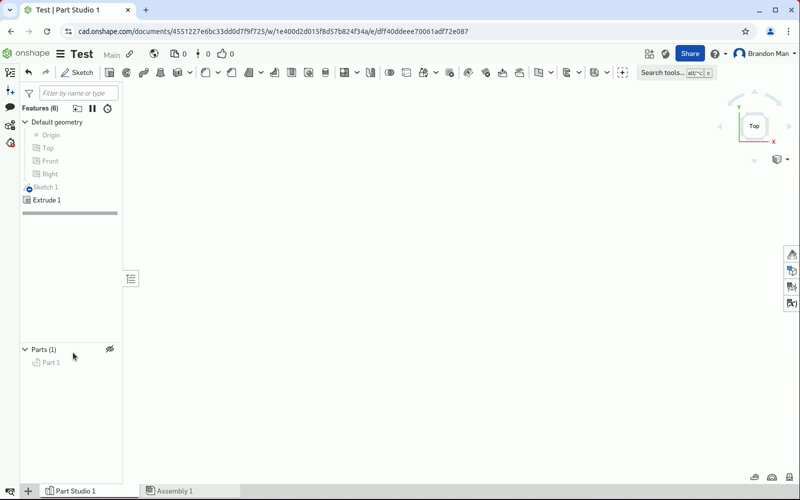
key(up)
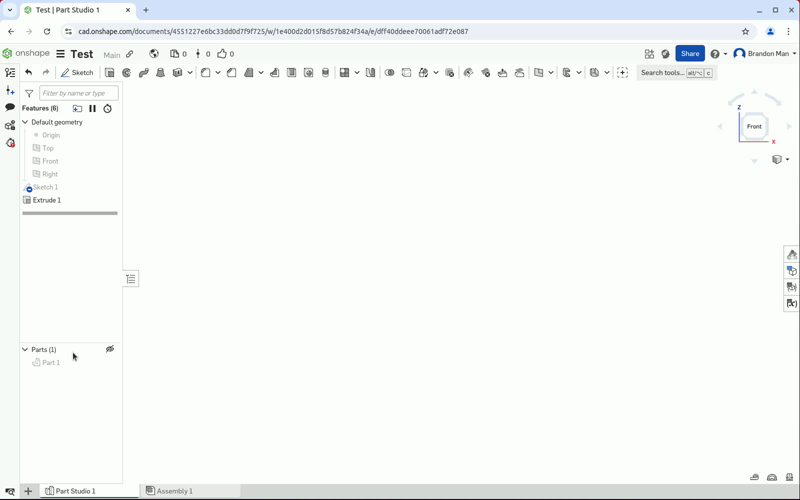
key_up(shift)
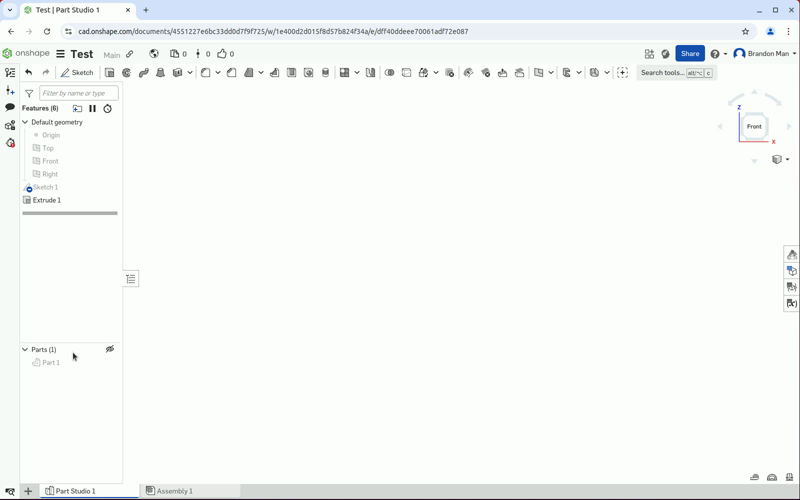
key(space)
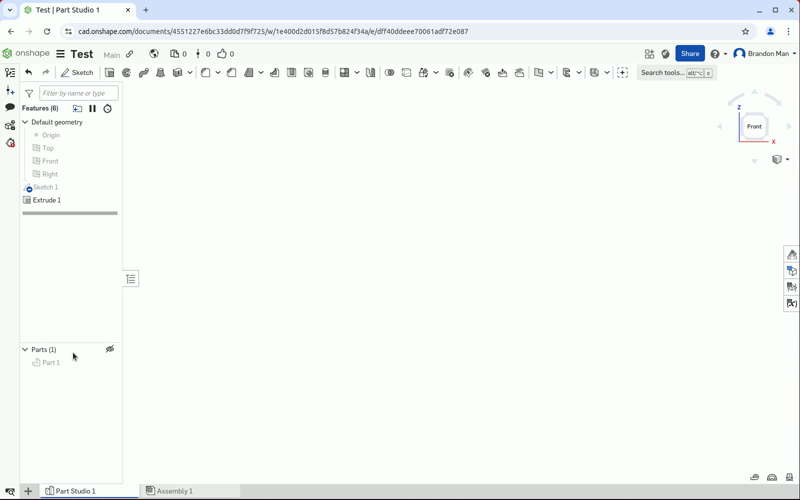
key_down(shift)
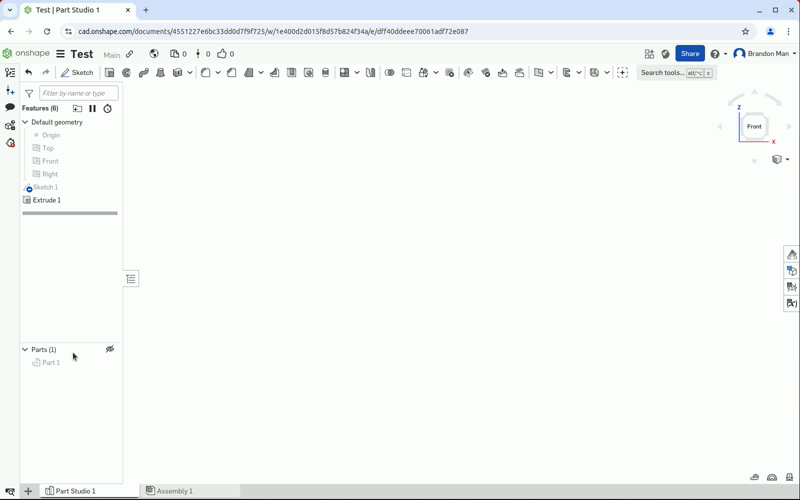
key(left)
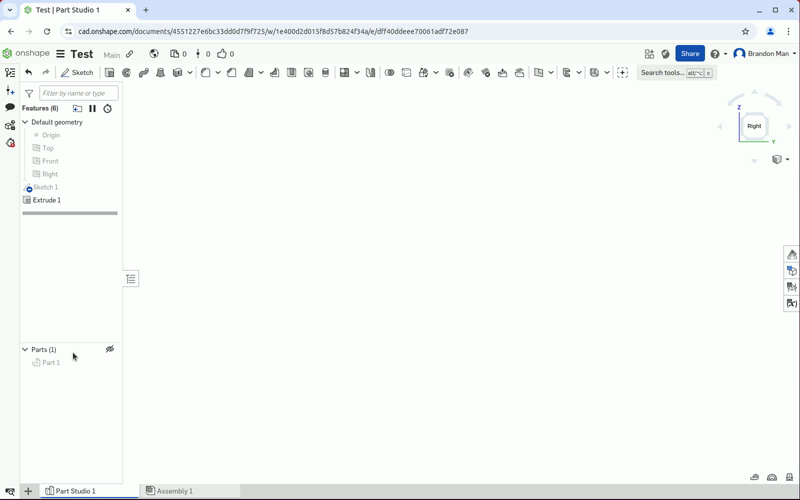
key_up(shift)
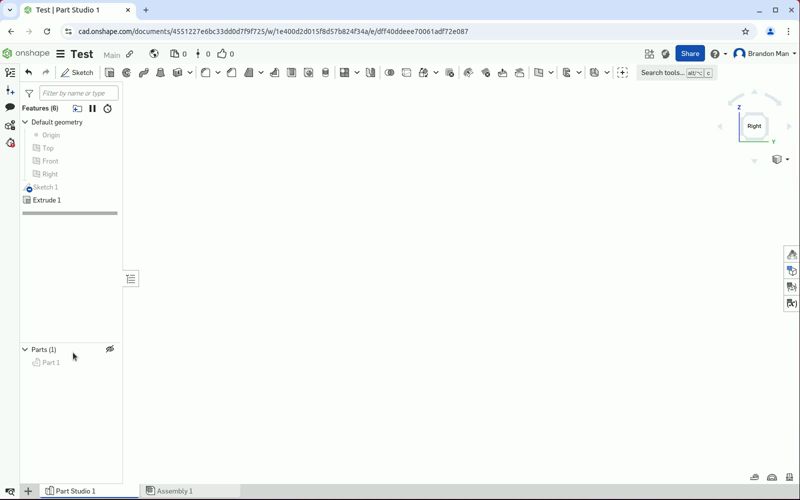
mouse_move(73, 352)
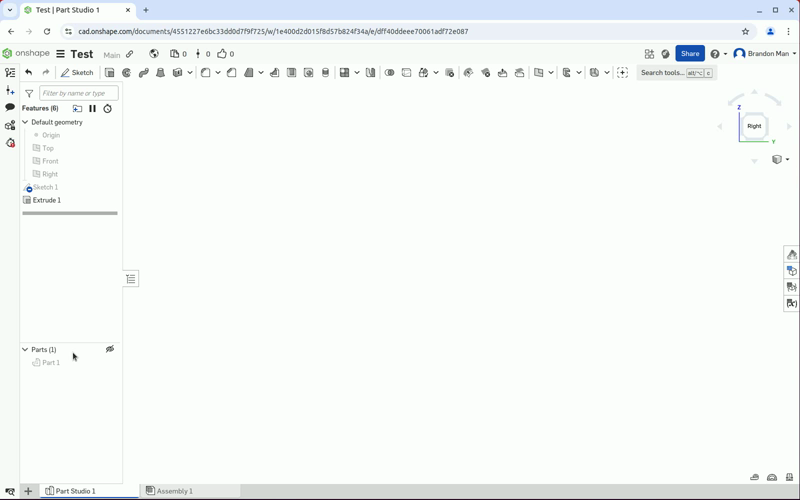
key(shift+y)
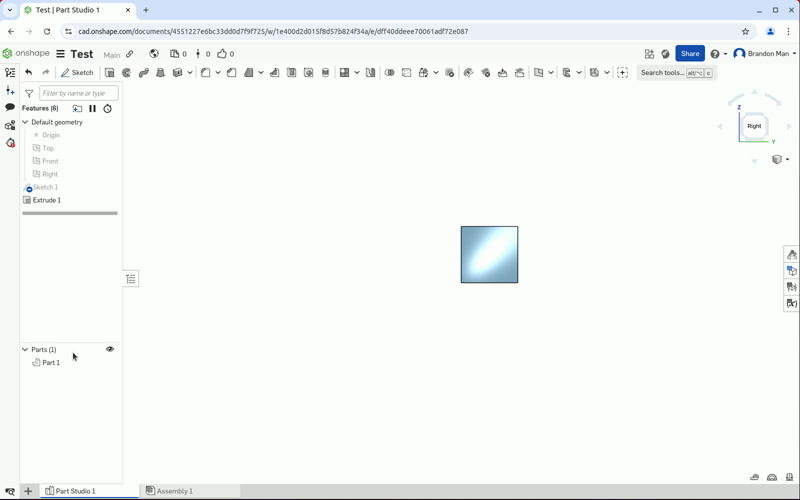
mouse_move(541, 75)
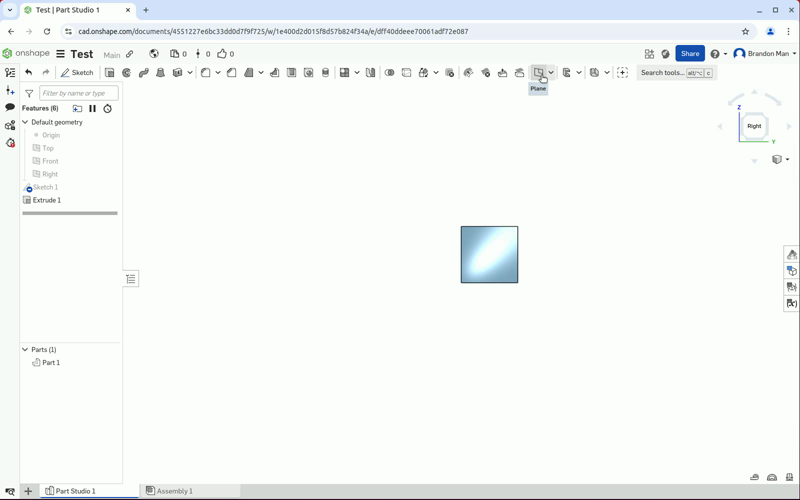
click(541, 75)
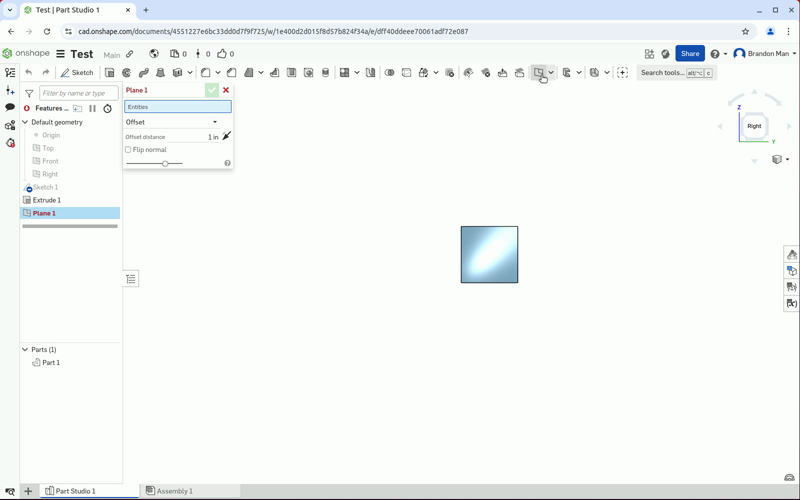
mouse_move(73, 176)
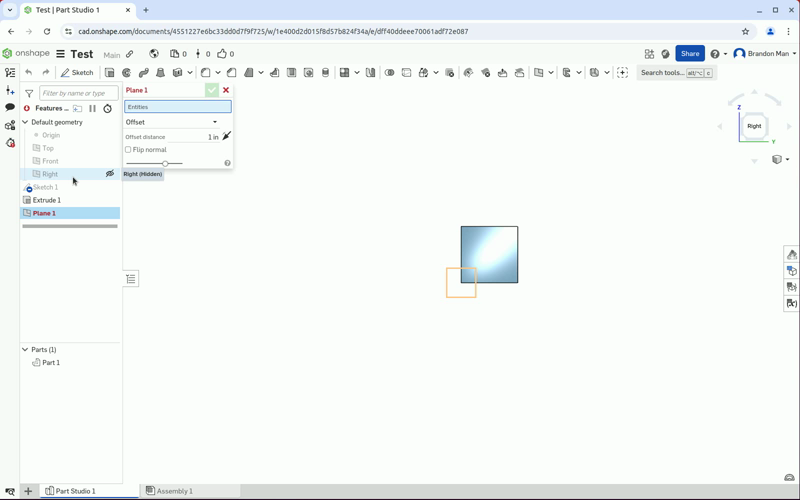
click(73, 176)
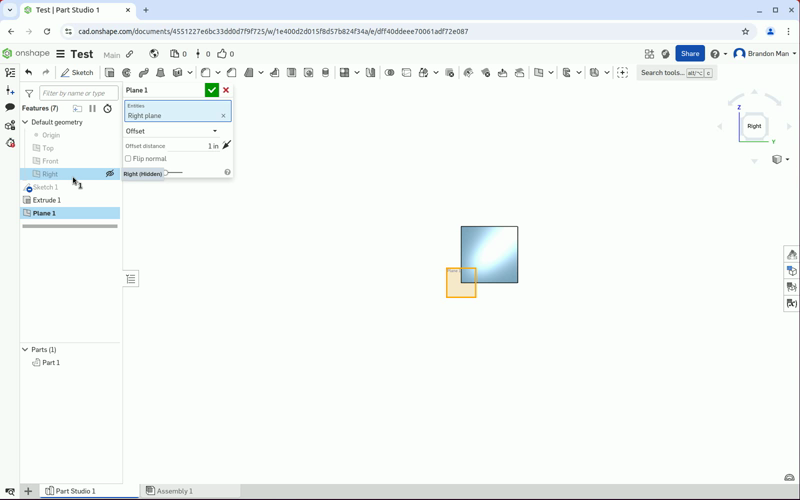
key(tab, 2)
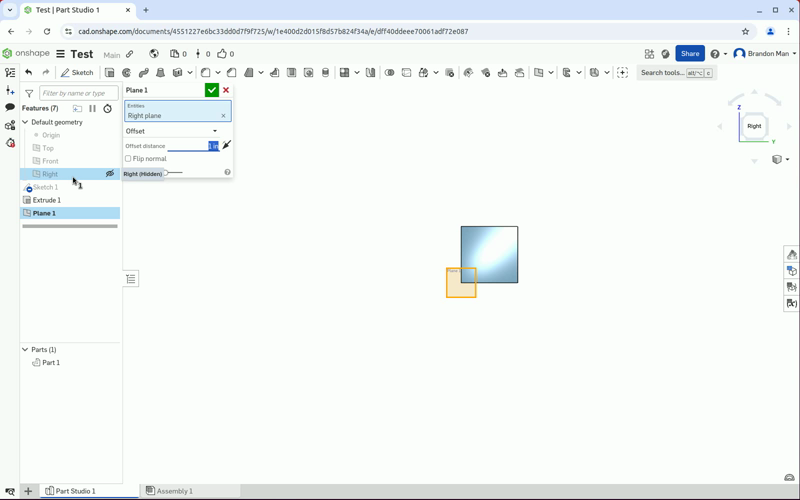
text(23.108)
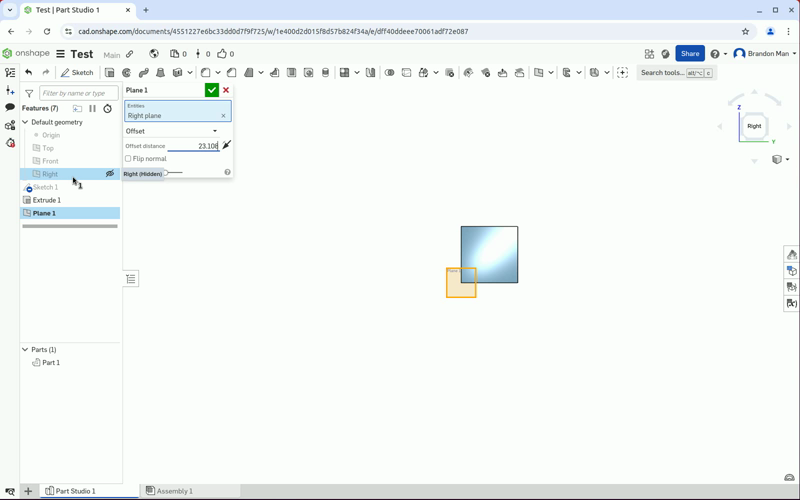
key(enter, 2)
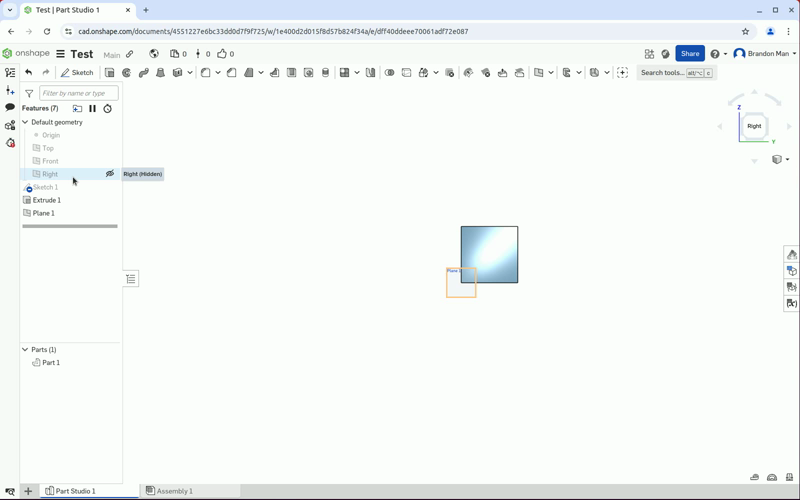
key(shift+s)
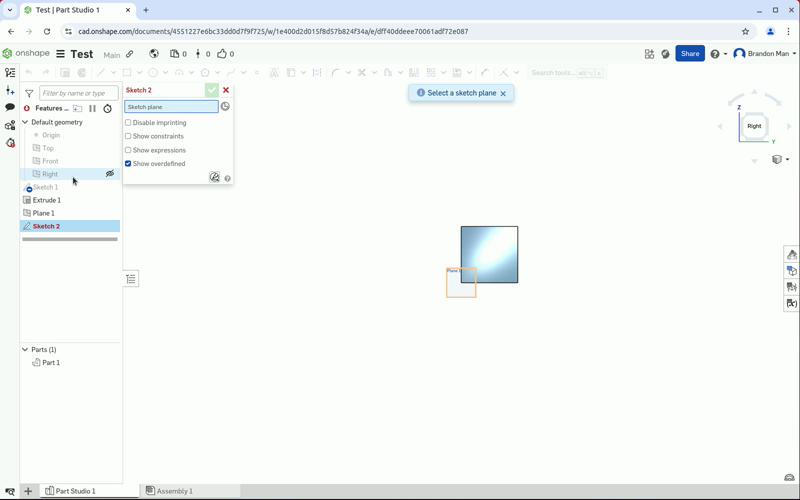
mouse_move(73, 215)
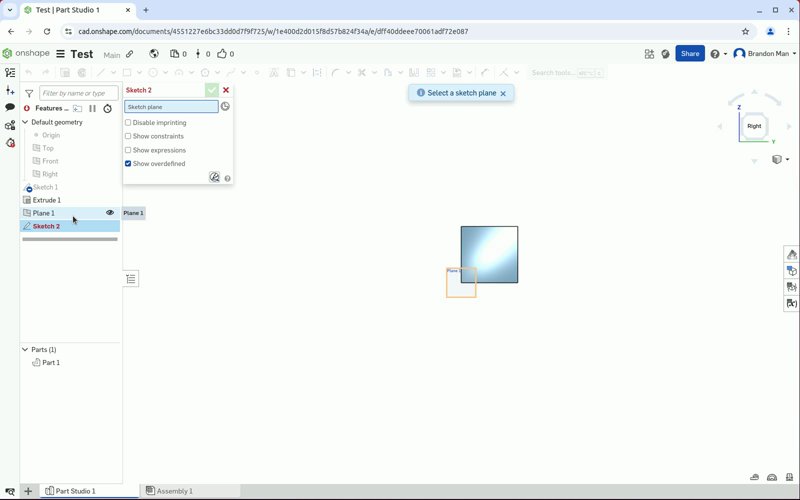
click(73, 215)
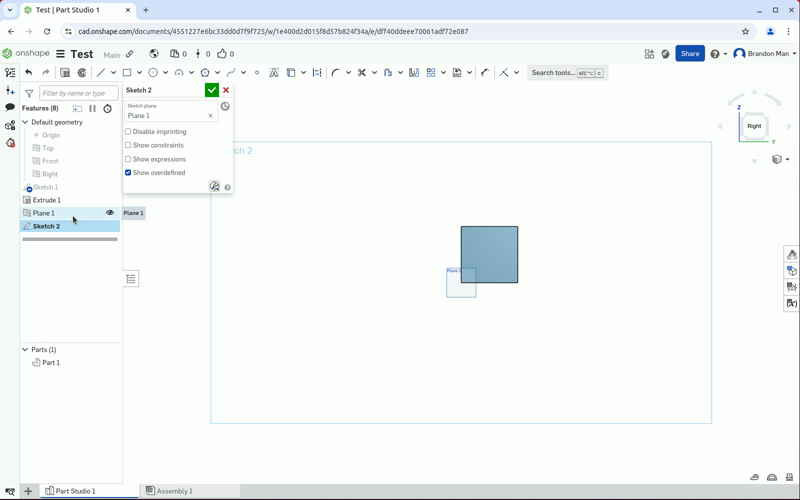
mouse_move(73, 352)
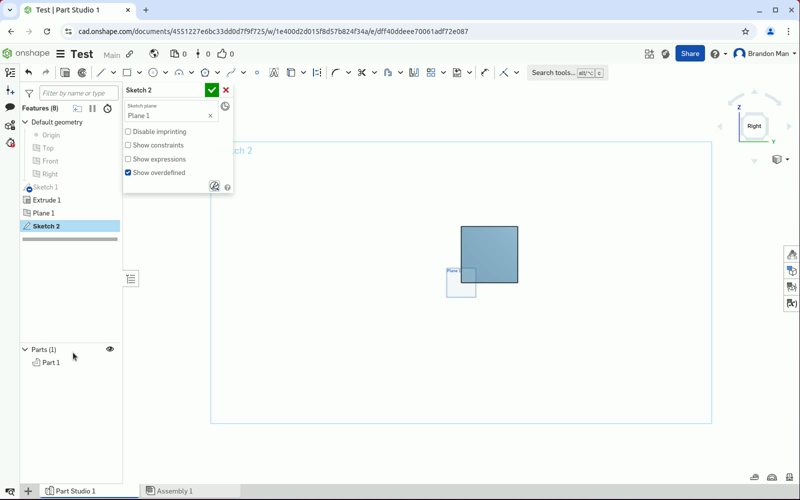
key(y)
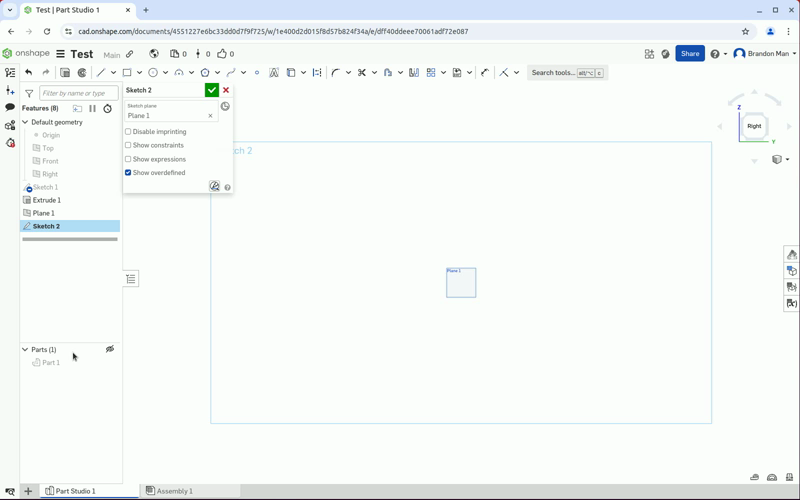
key(l)
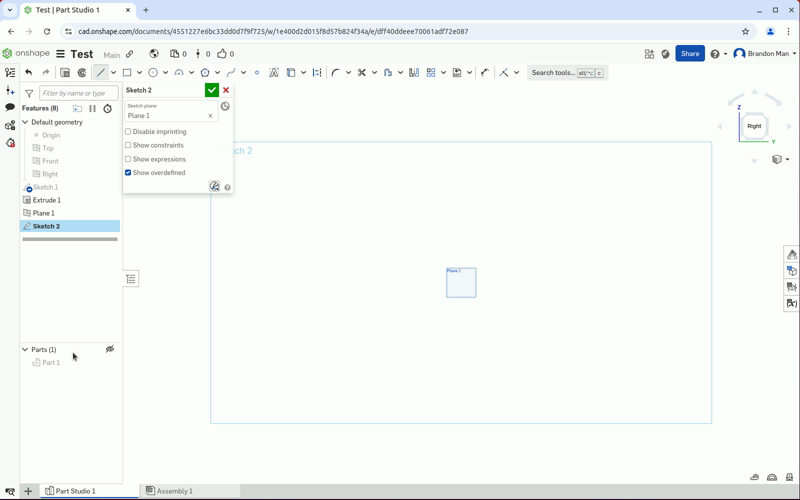
key_down(shift)
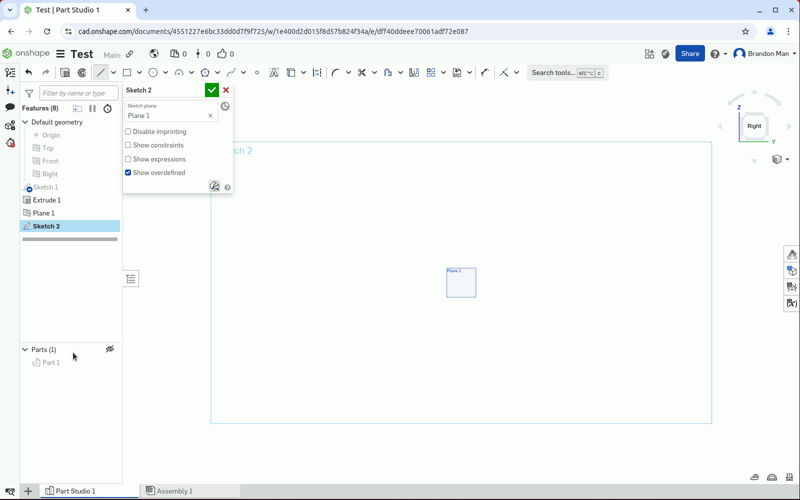
mouse_move(481, 226)
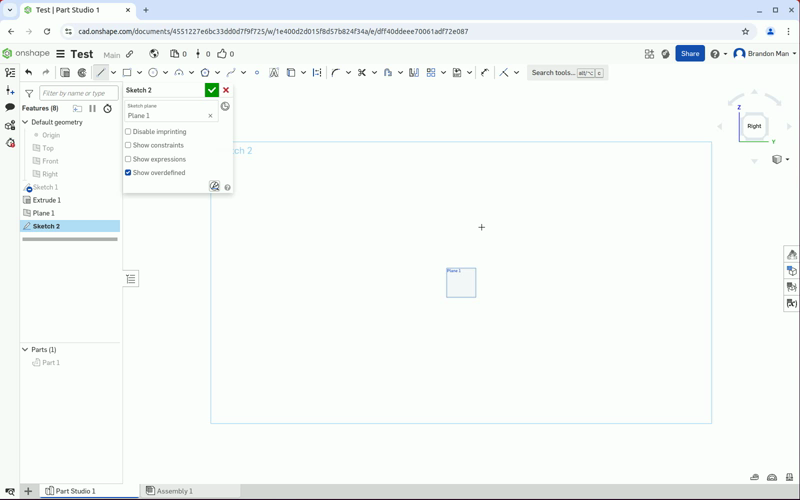
click(481, 226)
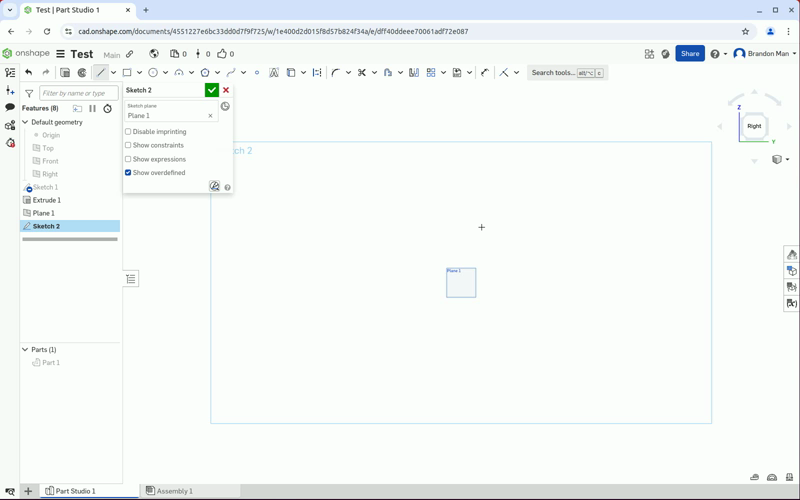
key_up(shift)
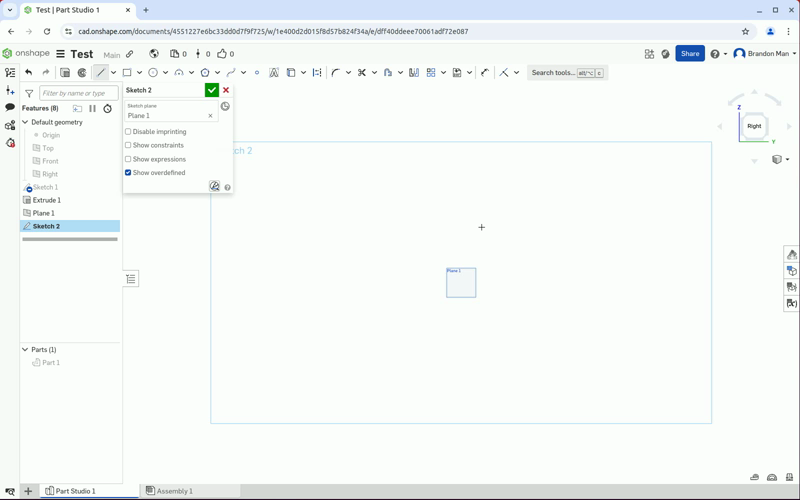
key_down(shift)
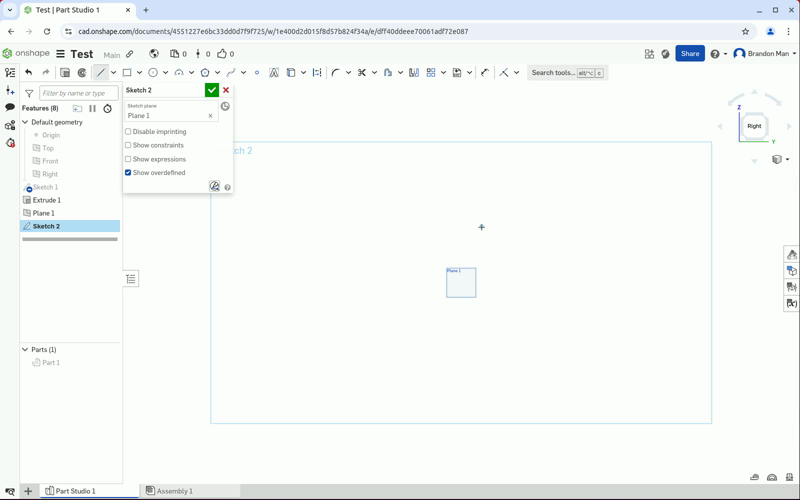
mouse_move(511, 226)
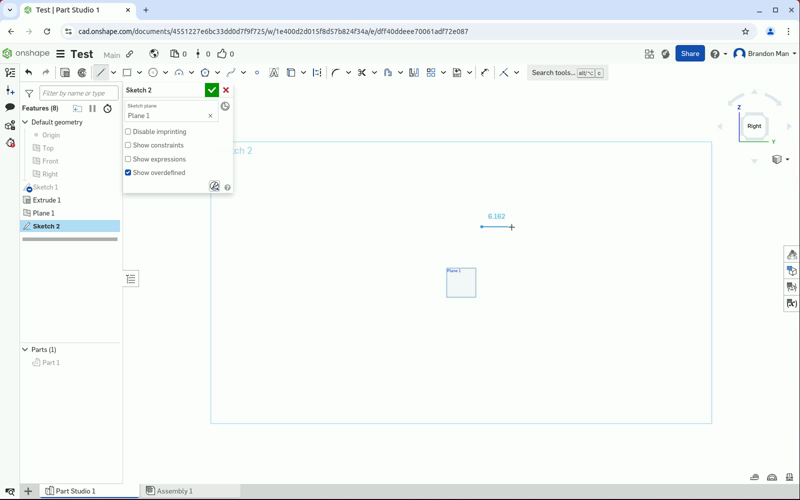
mouse_move(497, 226)
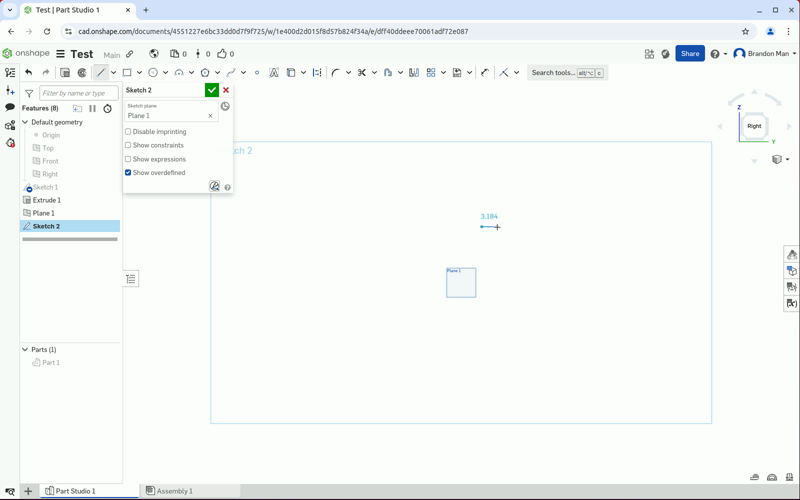
click(497, 226)
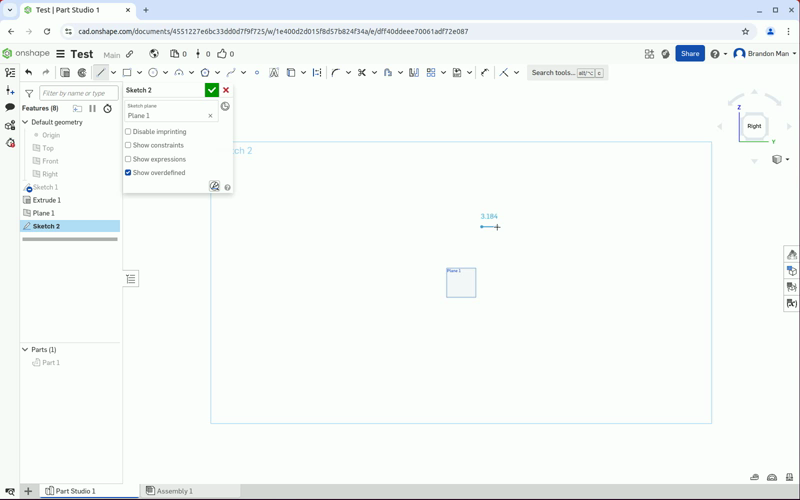
key_up(shift)
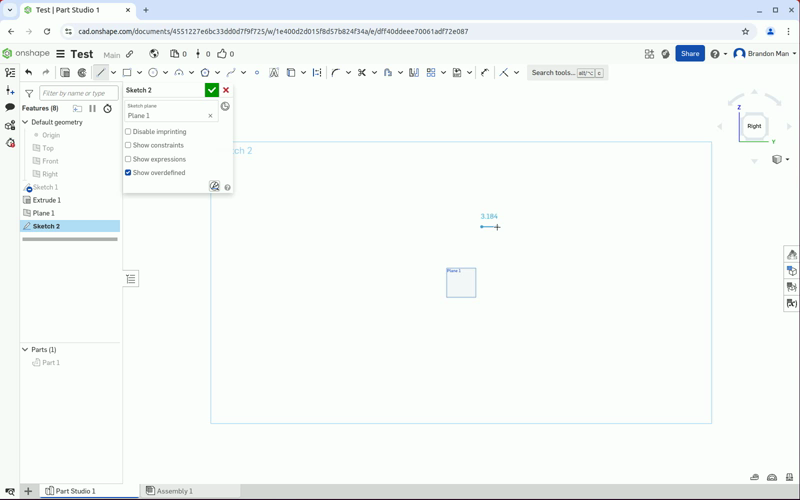
key(esc)
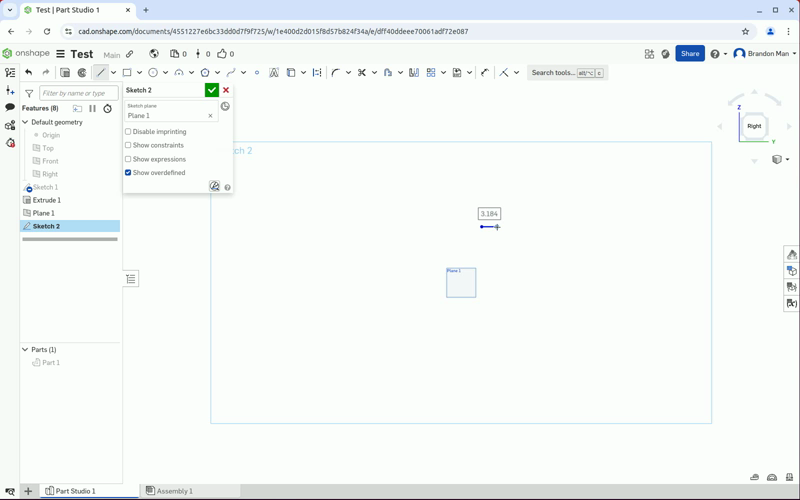
key(a)
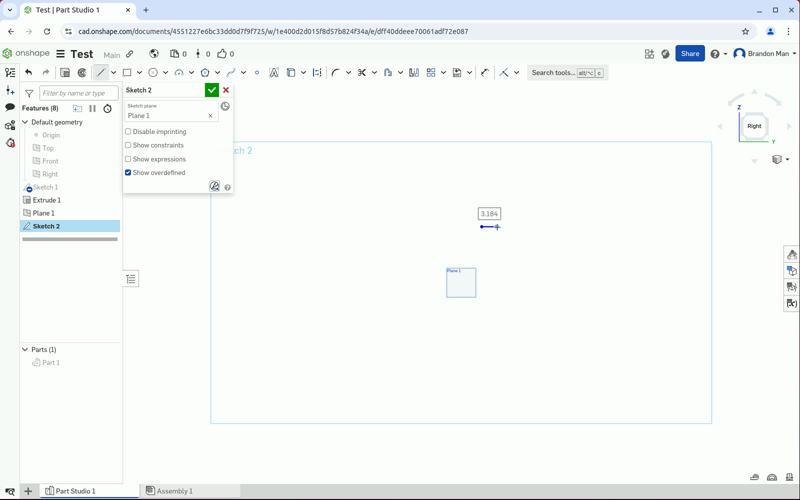
mouse_move(497, 226)
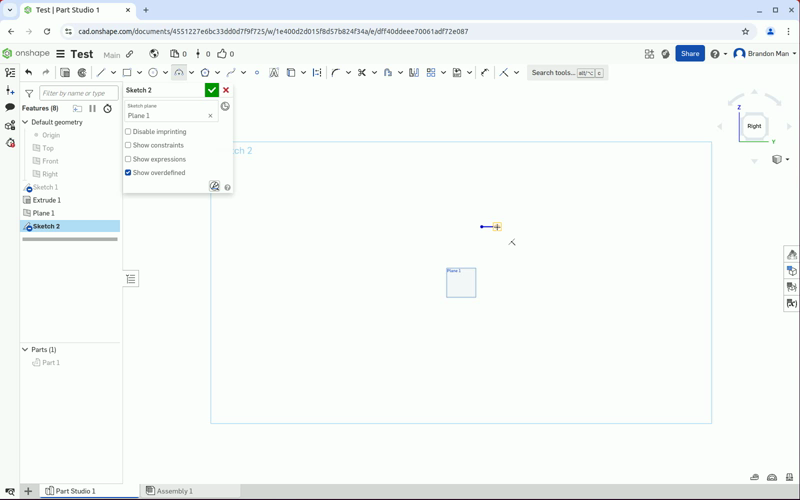
click(497, 226)
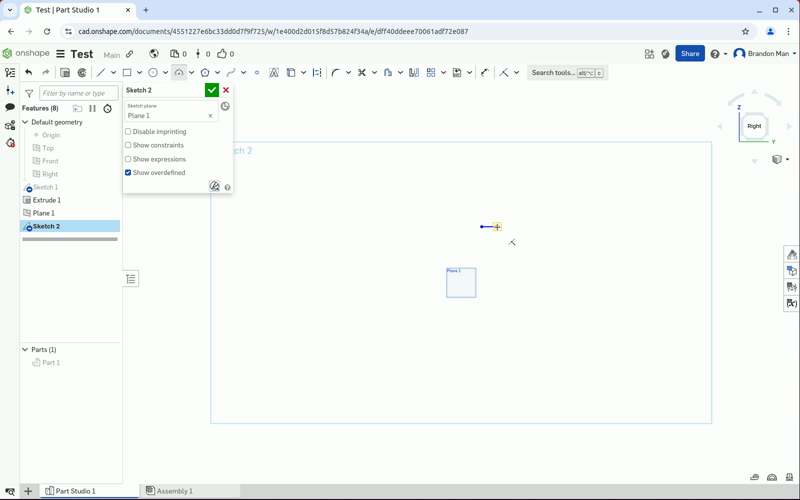
mouse_move(481, 226)
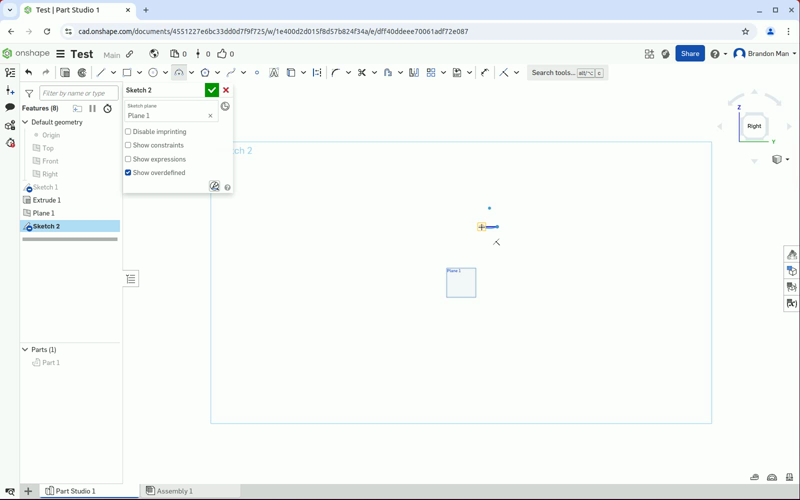
click(481, 226)
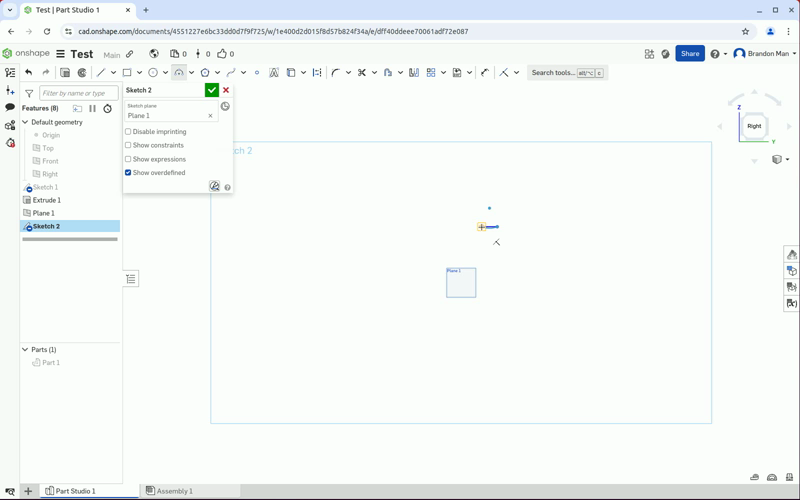
key_down(shift)
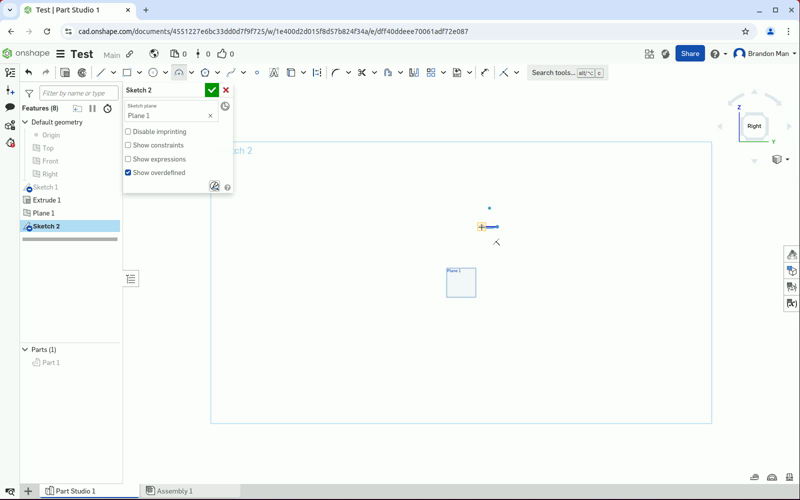
mouse_move(489, 219)
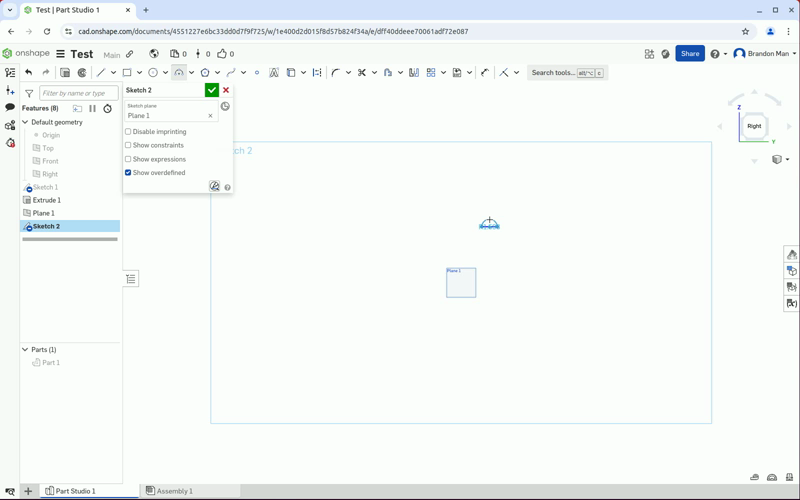
click(489, 219)
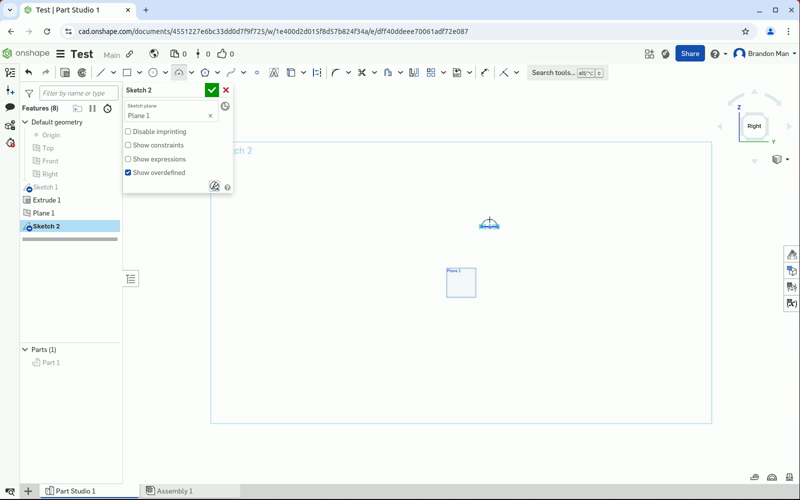
key_up(shift)
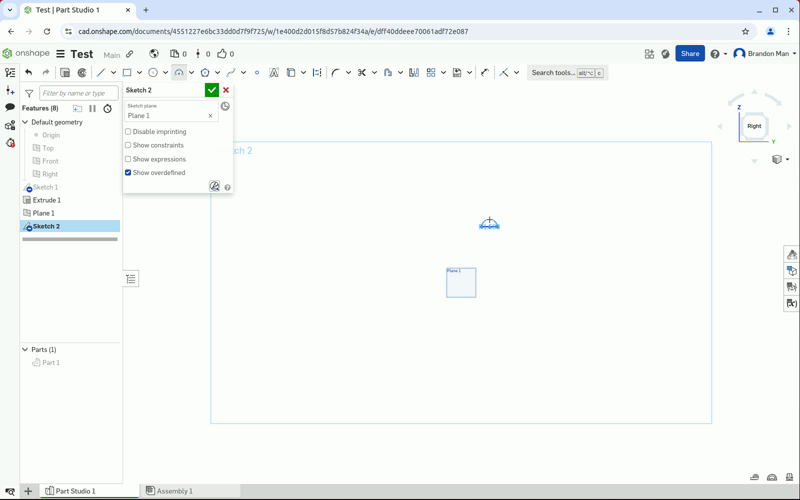
key(esc)
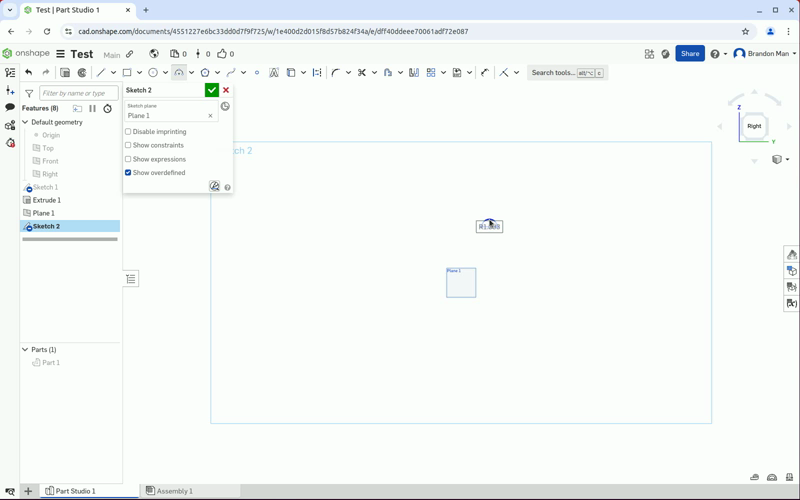
mouse_move(491, 224)
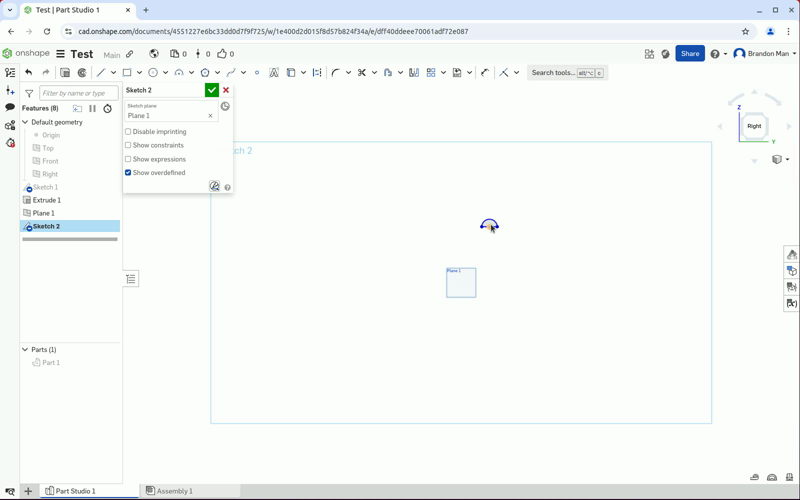
scroll(6)
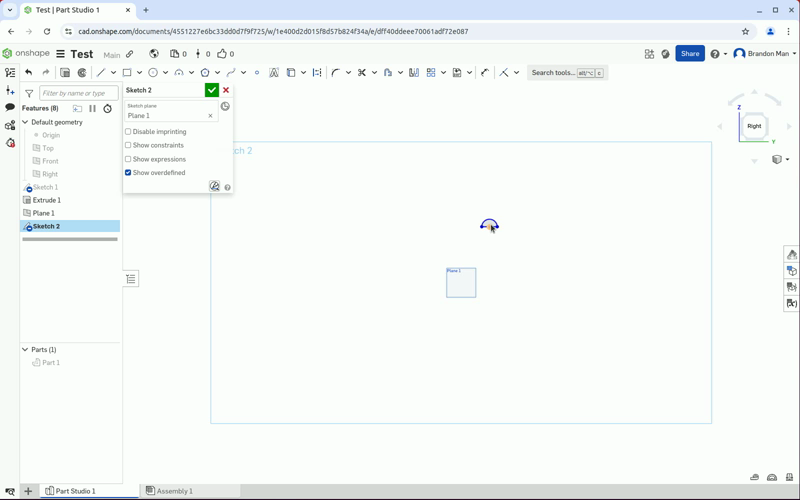
scroll(6)
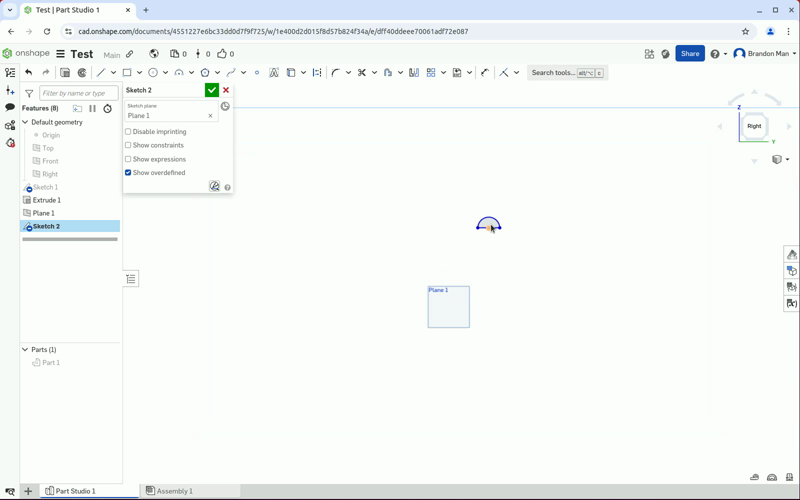
scroll(6)
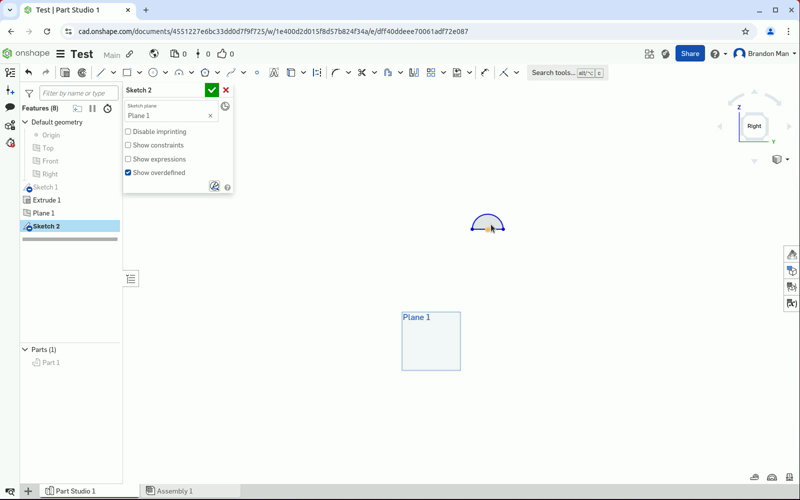
scroll(6)
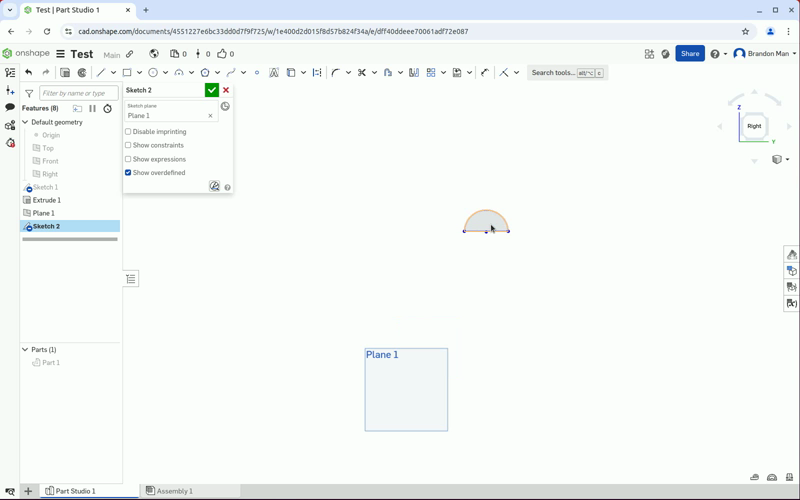
scroll(6)
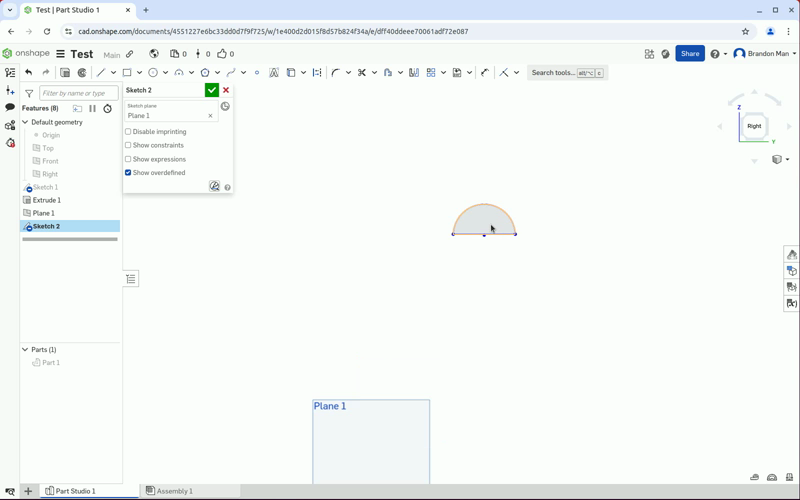
scroll(6)
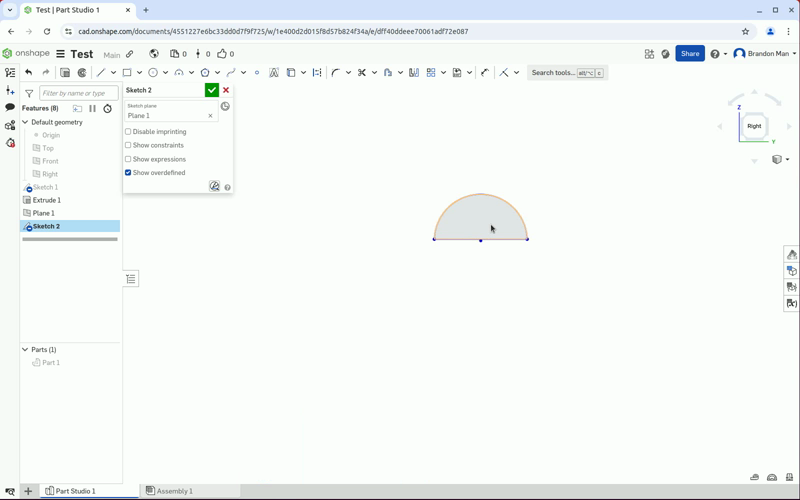
scroll(6)
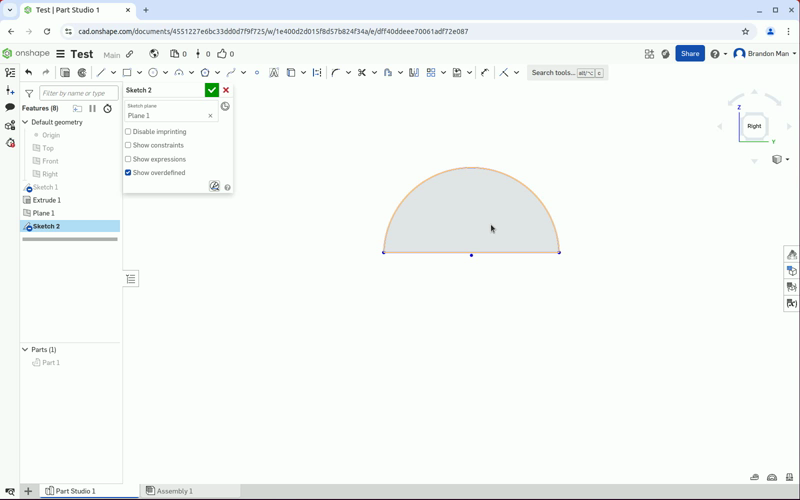
click(491, 224)
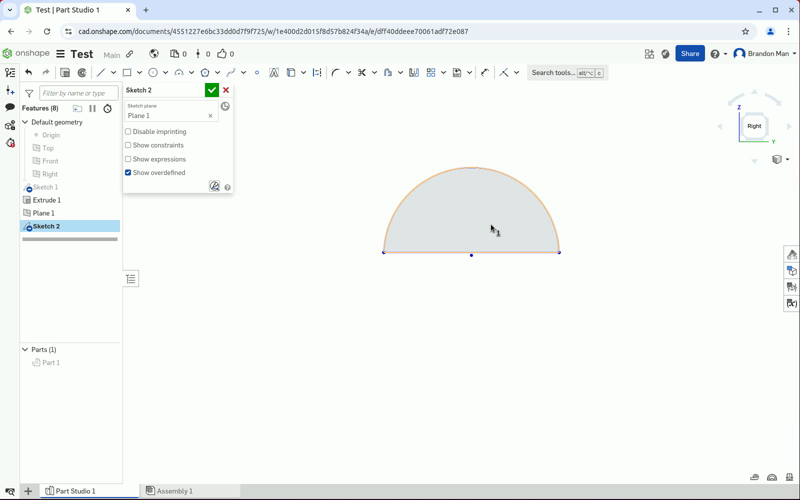
scroll(-6)
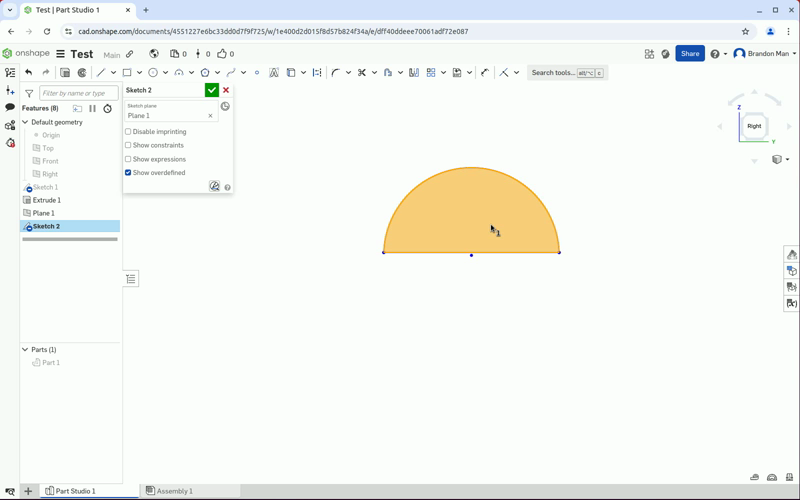
scroll(-6)
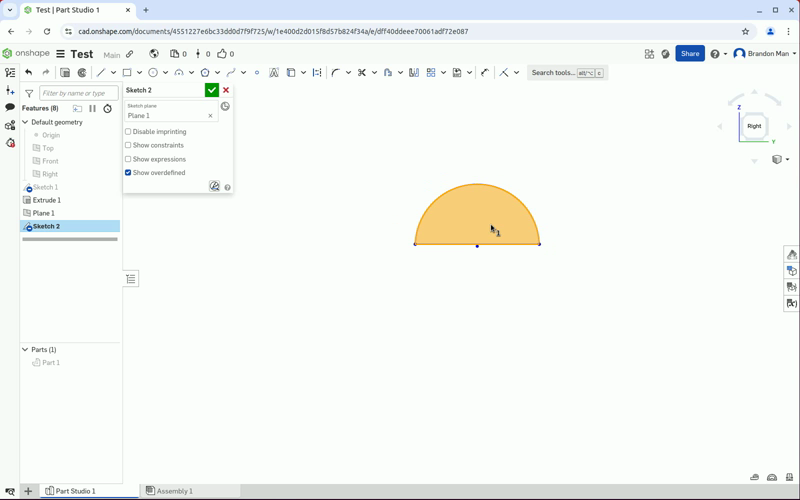
scroll(-6)
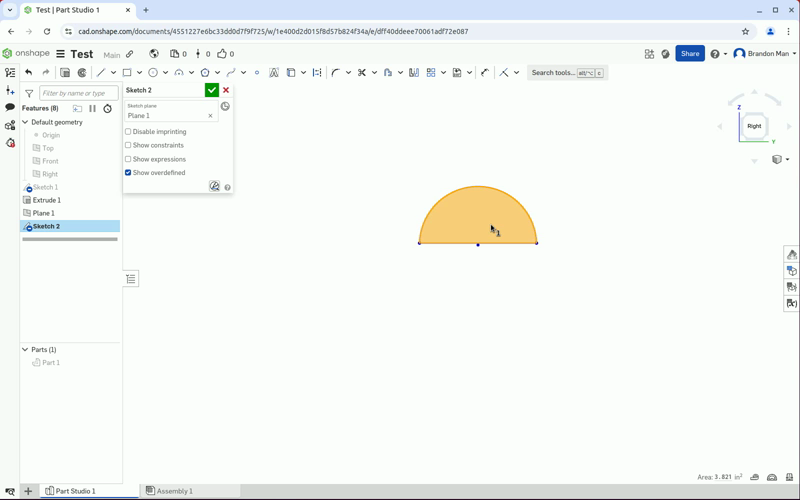
scroll(-6)
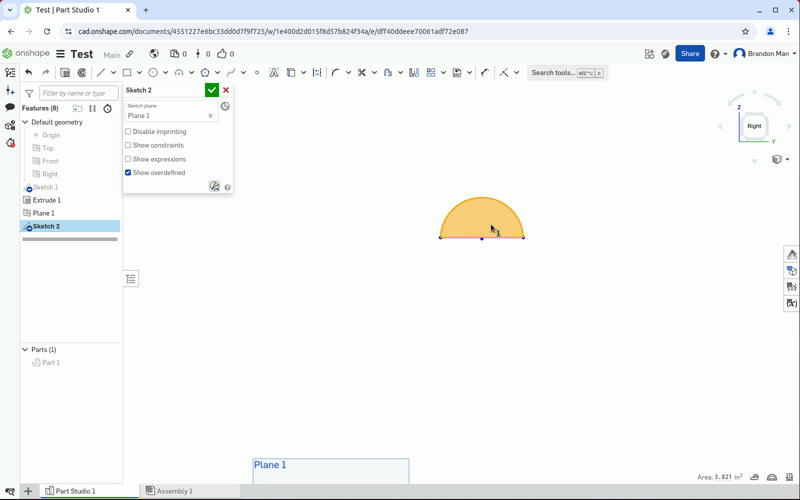
scroll(-6)
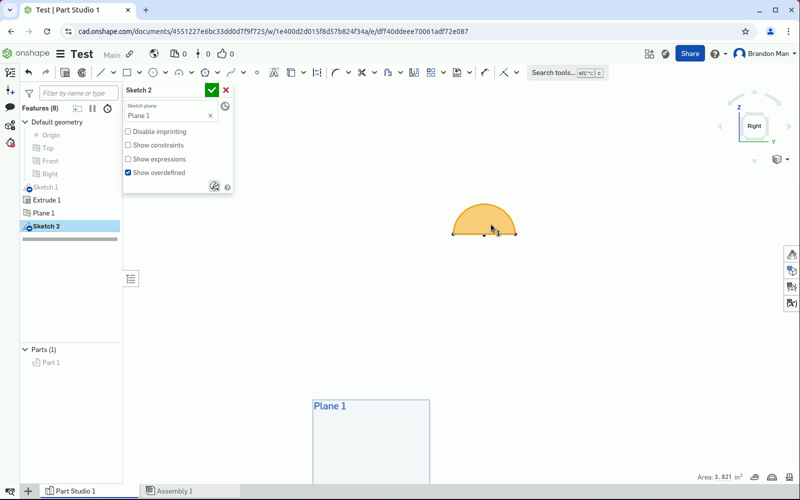
scroll(-6)
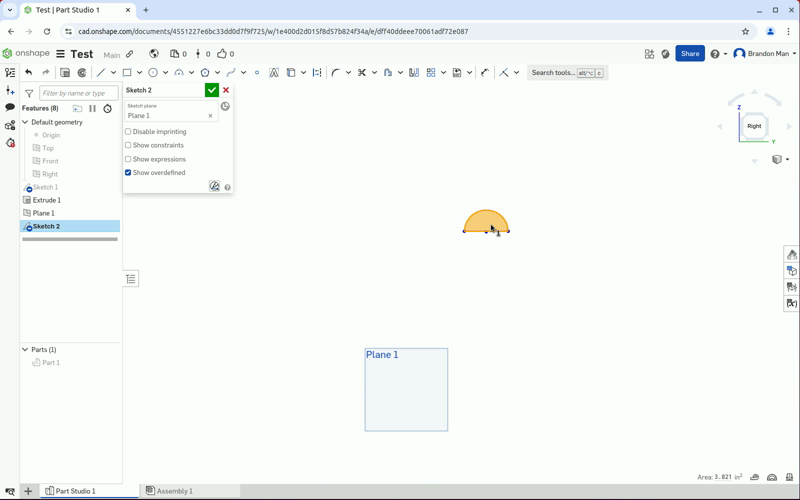
scroll(-6)
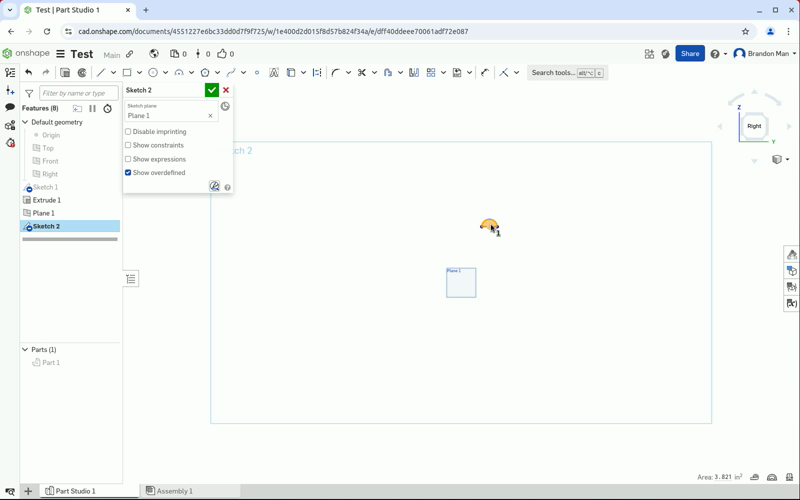
mouse_move(73, 352)
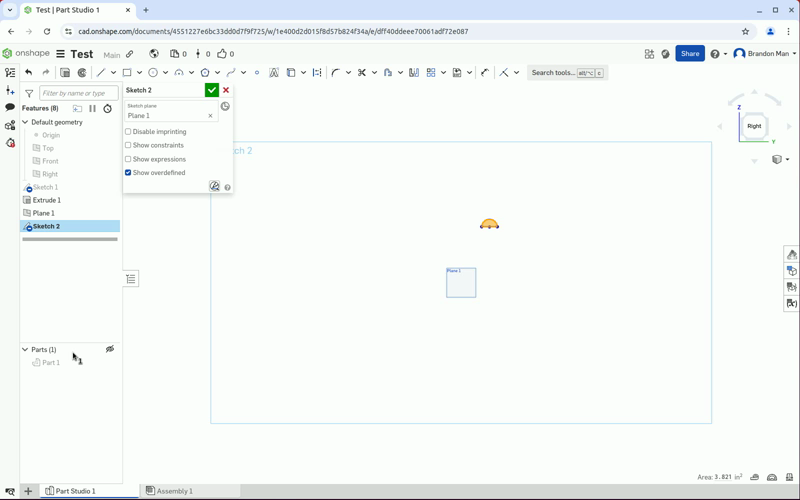
key(shift+y)
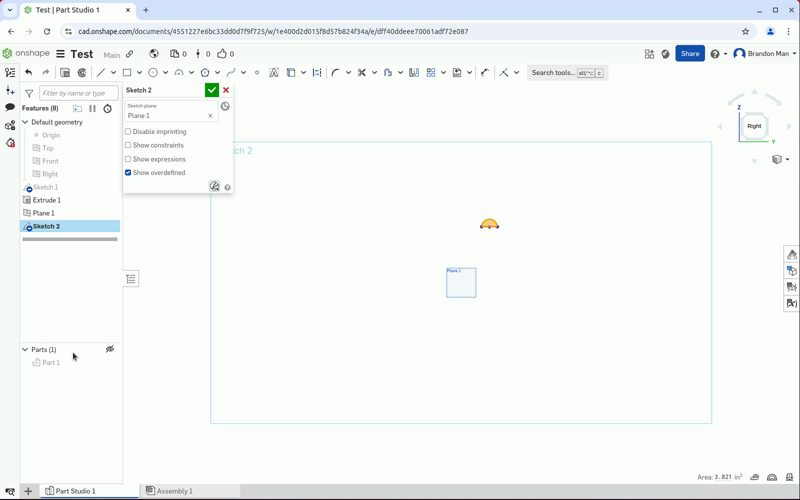
key(shift+e)
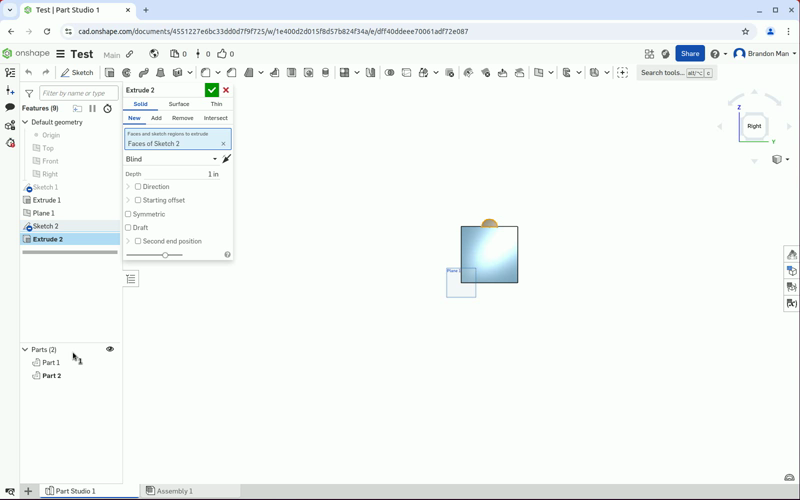
mouse_move(143, 106)
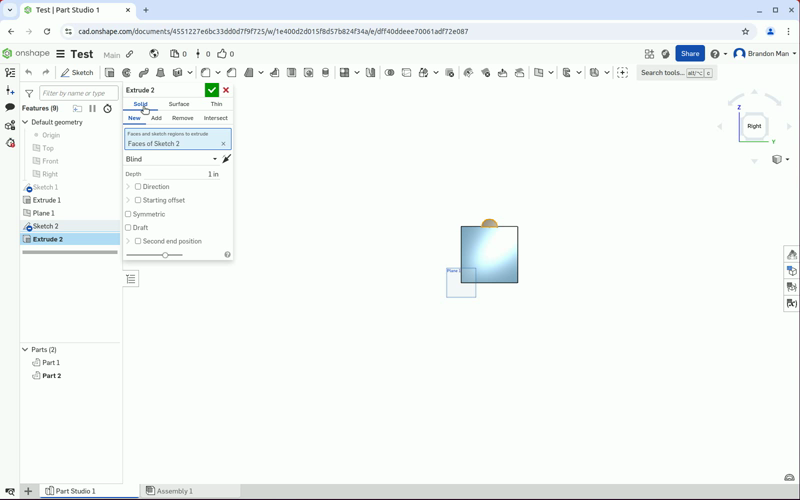
click(143, 106)
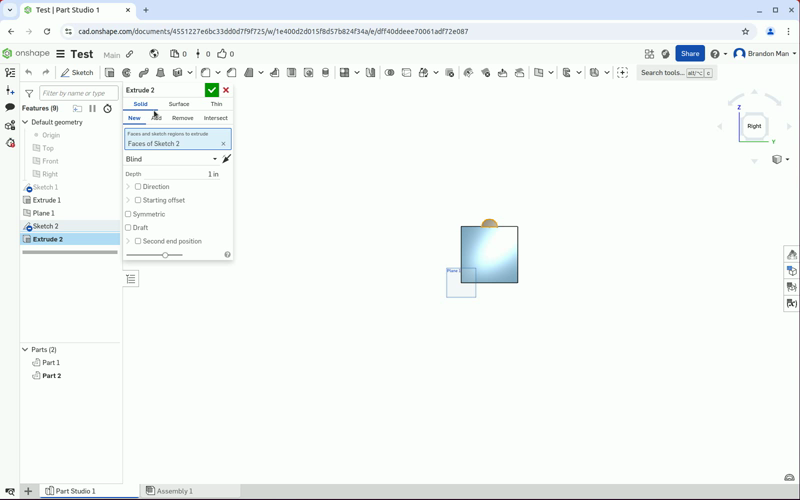
mouse_move(186, 120)
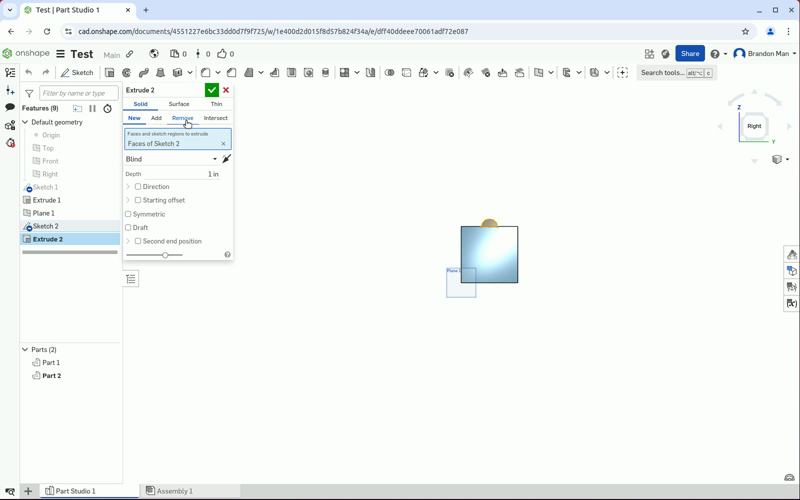
click(186, 120)
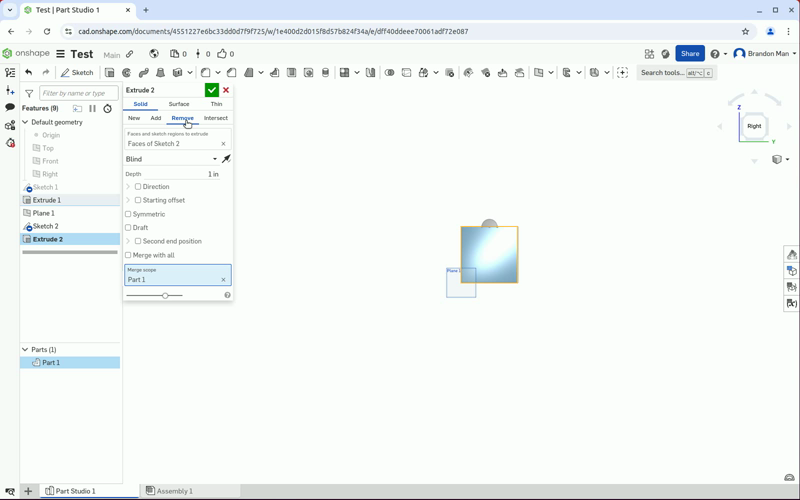
key(tab, 4)
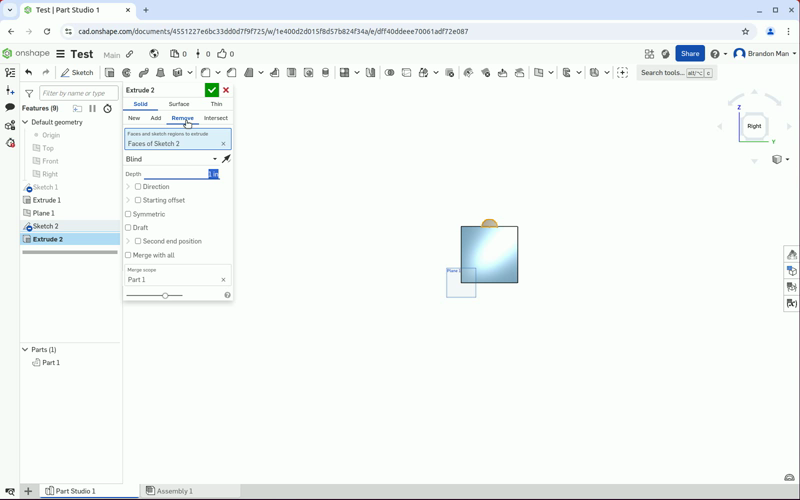
text(23.108)
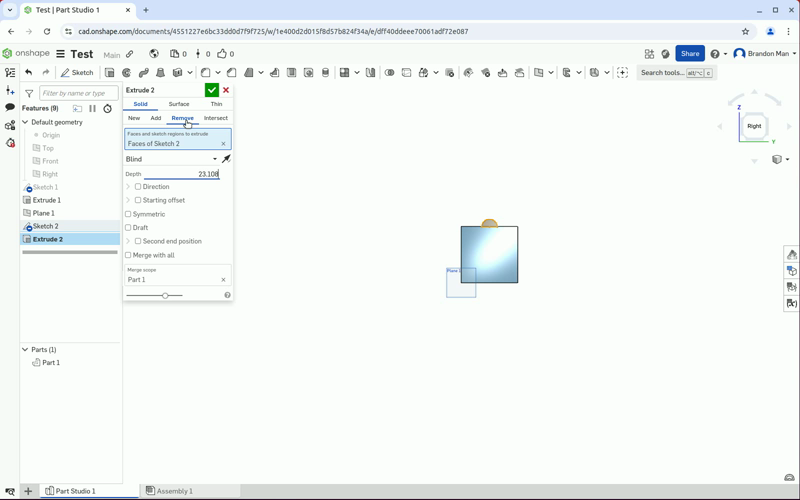
key(tab, 6)
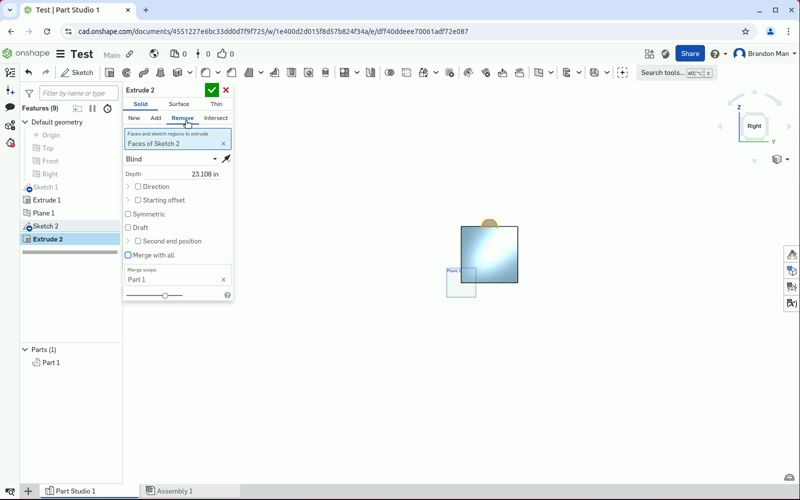
key(space)
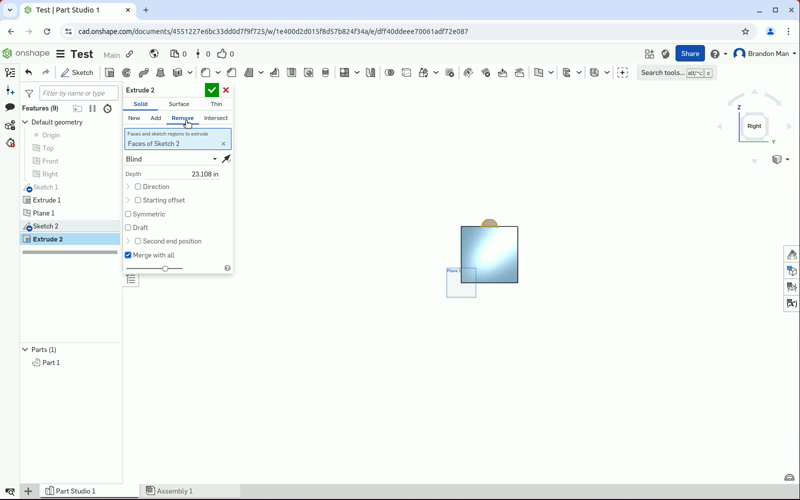
key(enter)
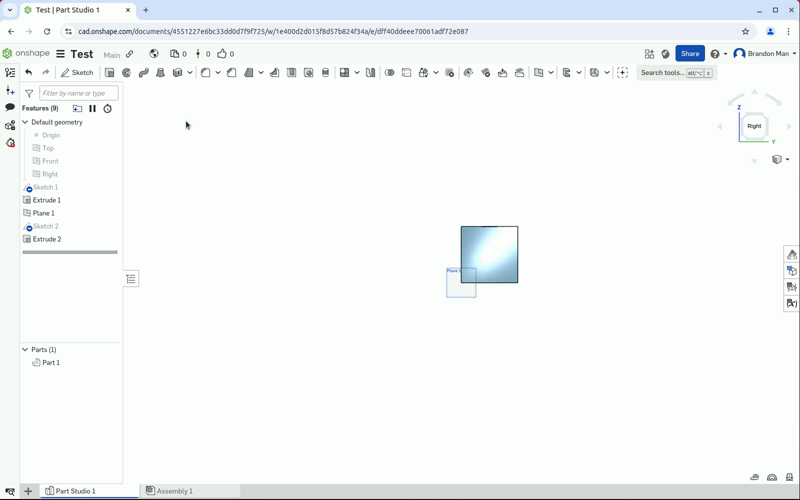
key(shift+h)
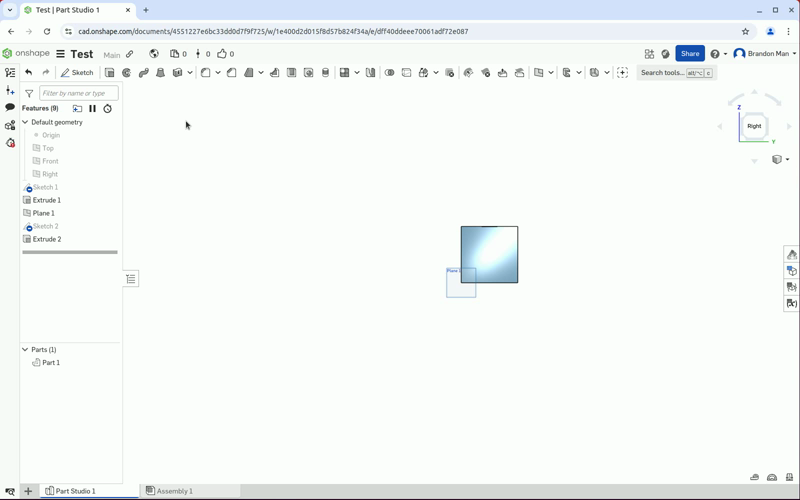
key(shift+h)
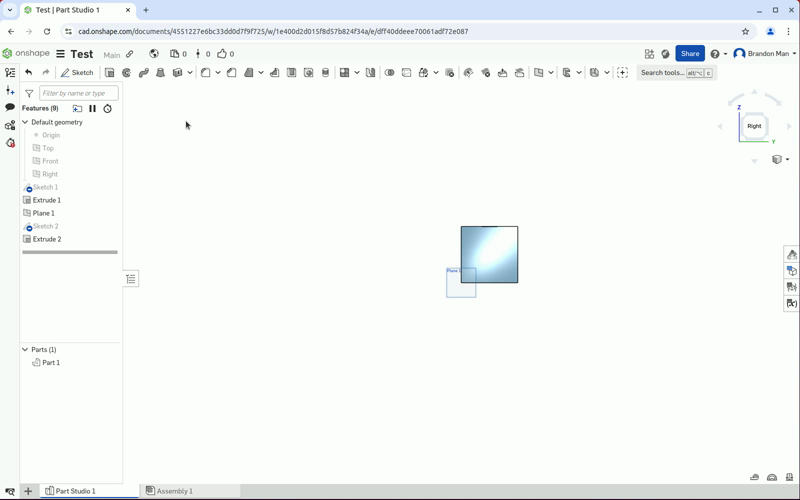
mouse_move(73, 189)
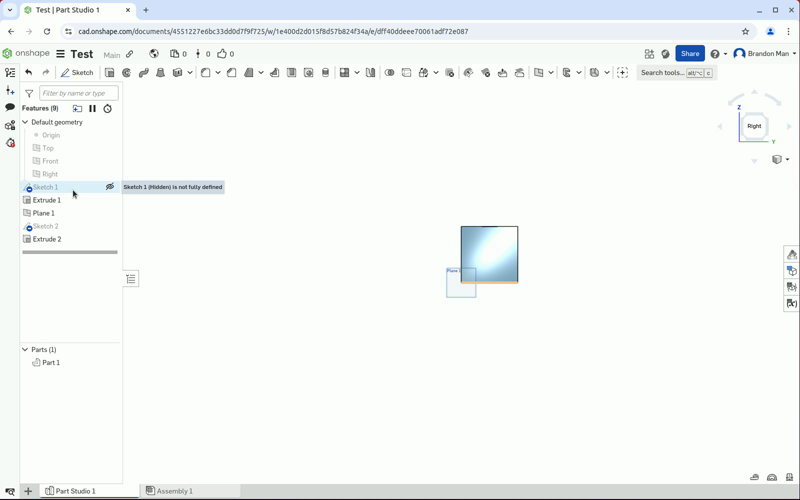
click(73, 189)
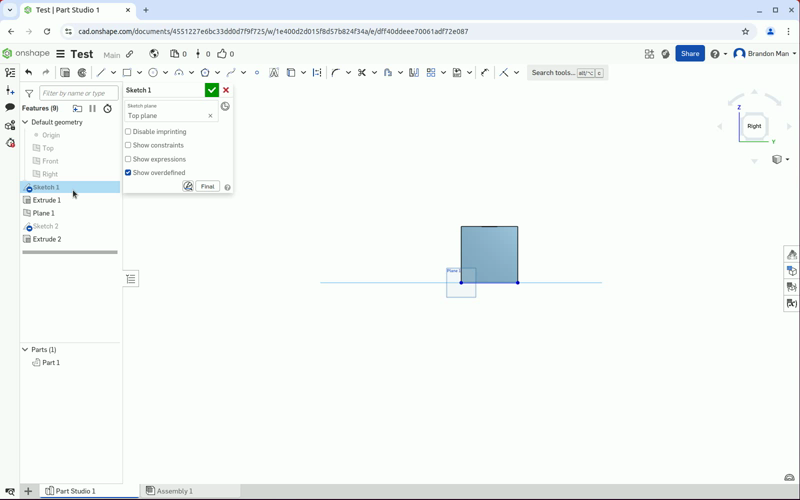
mouse_move(229, 92)
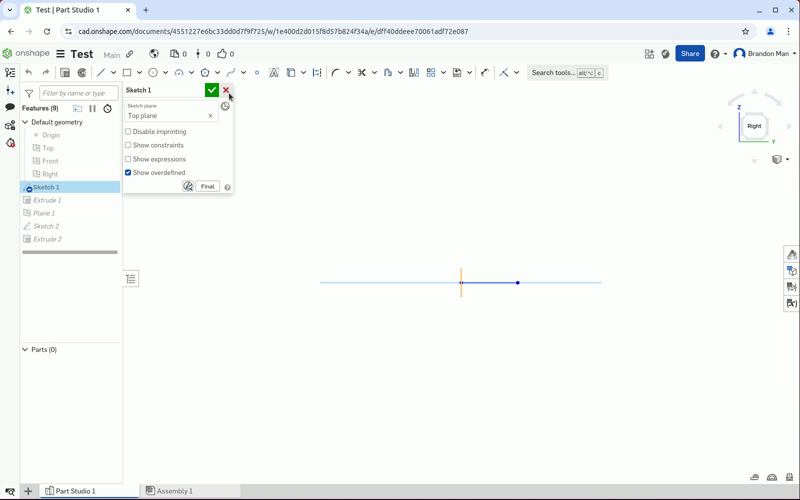
click(229, 92)
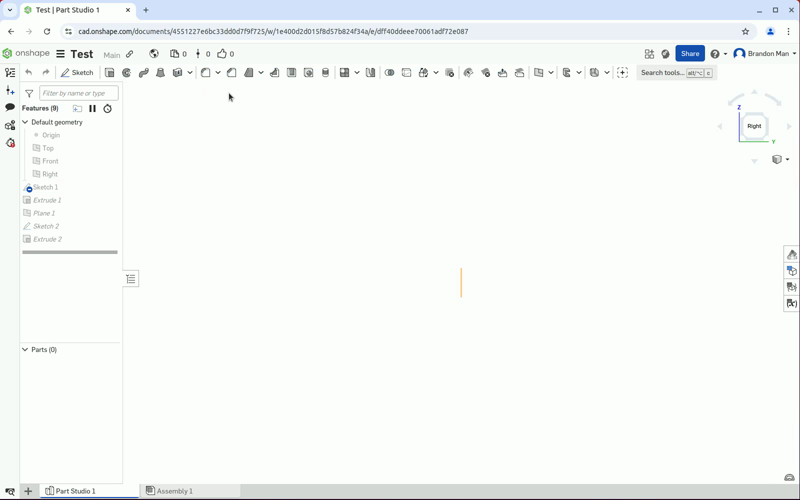
key(shift+s)
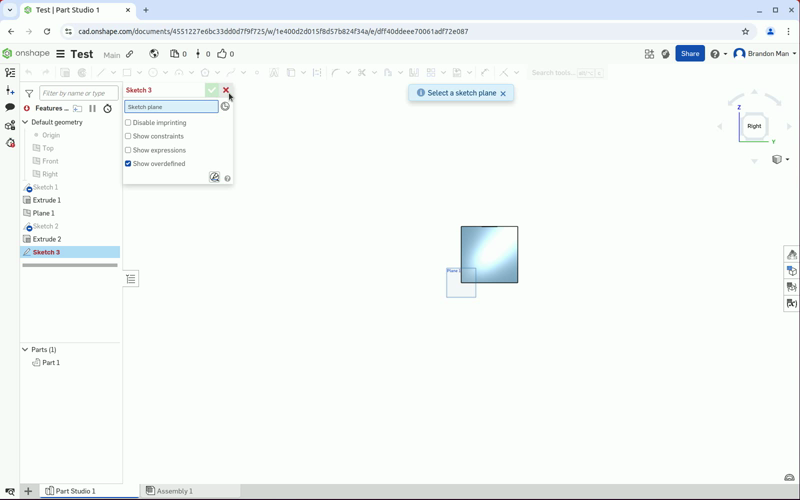
mouse_move(73, 215)
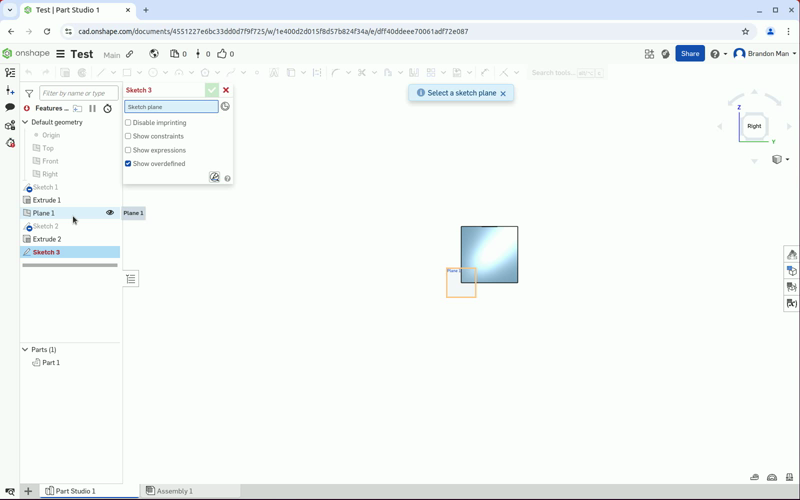
click(73, 215)
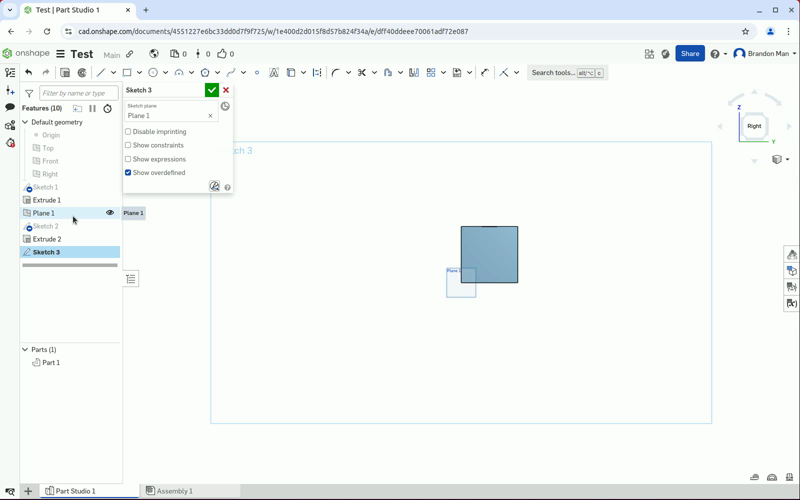
mouse_move(73, 352)
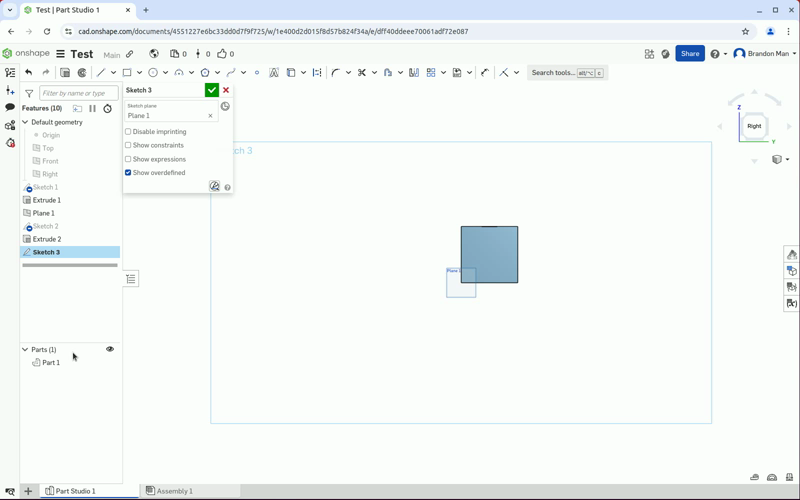
key(y)
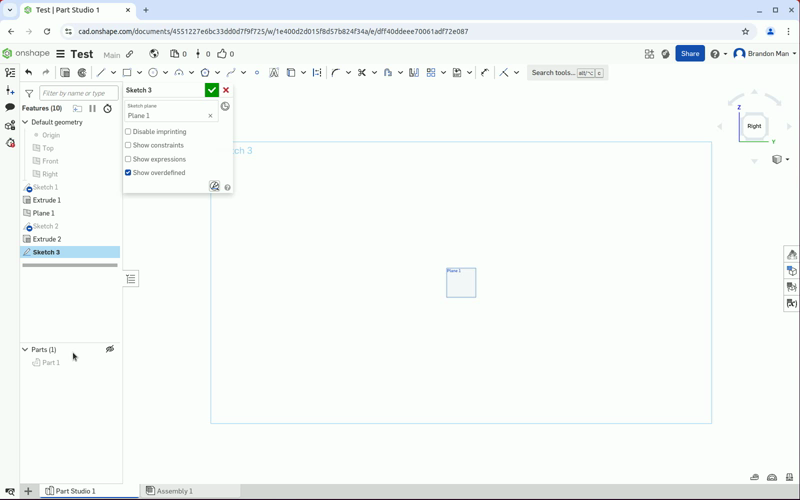
key(a)
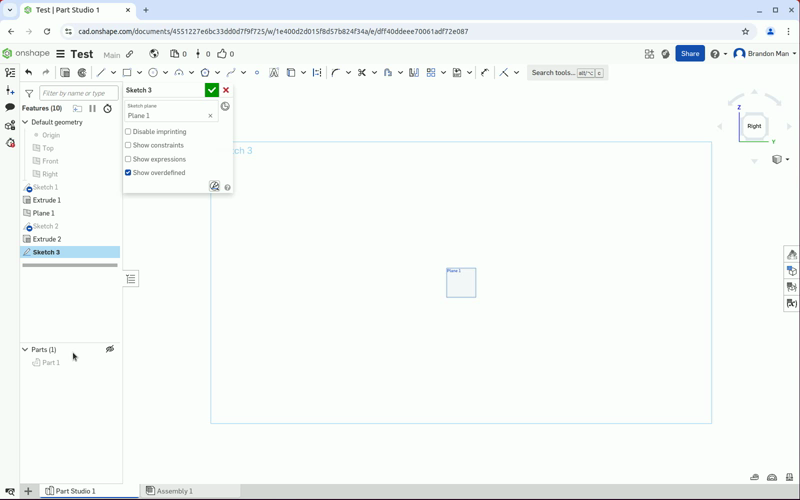
key_down(shift)
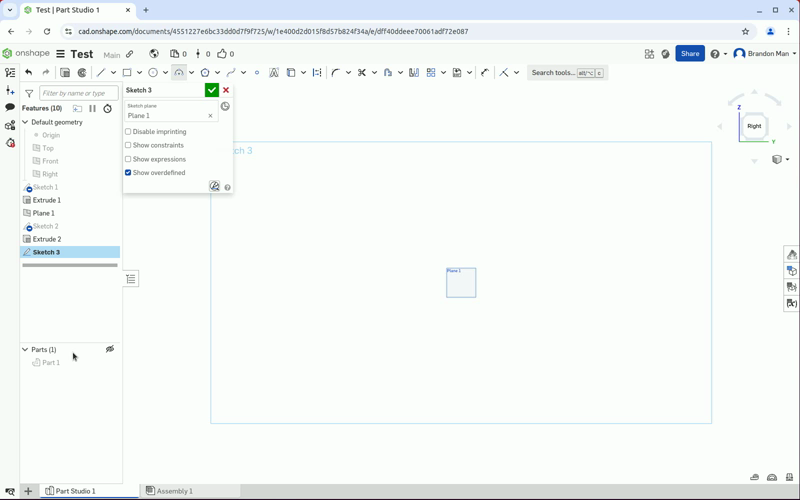
mouse_move(481, 226)
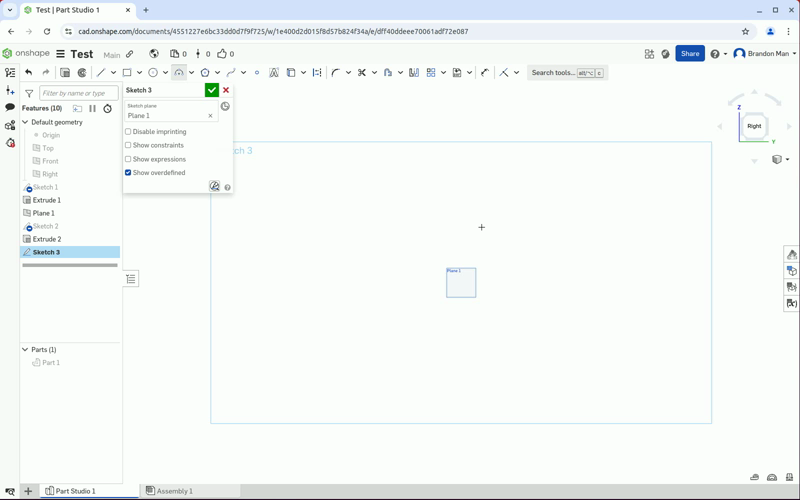
click(481, 226)
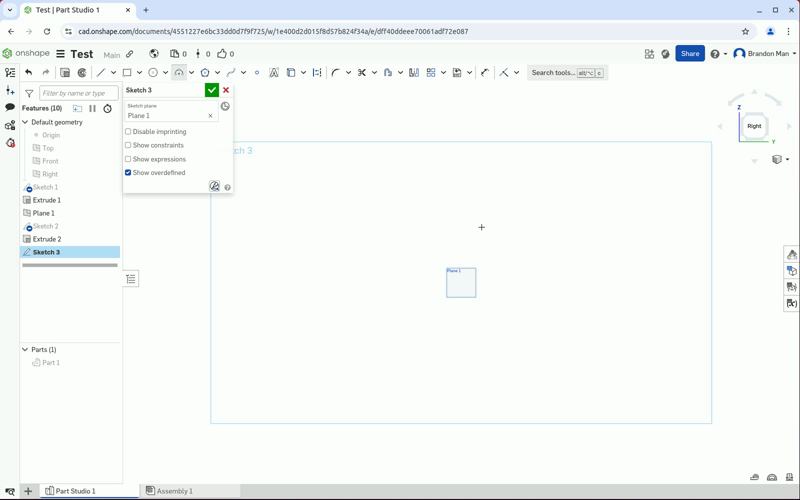
key_up(shift)
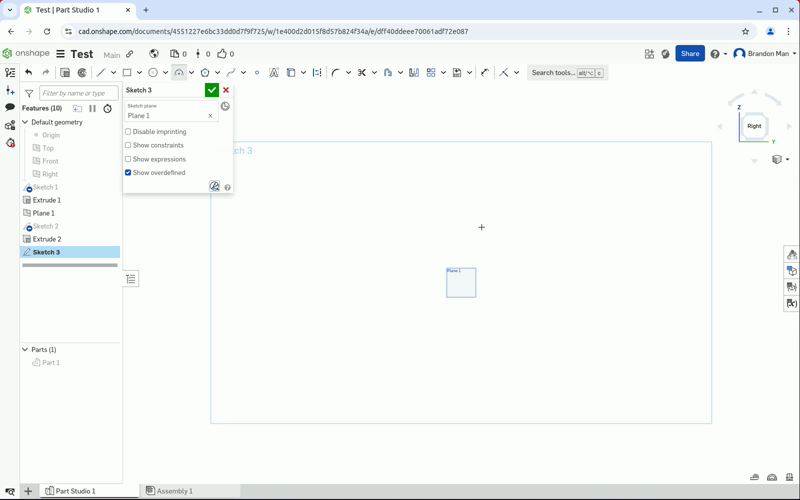
key_down(shift)
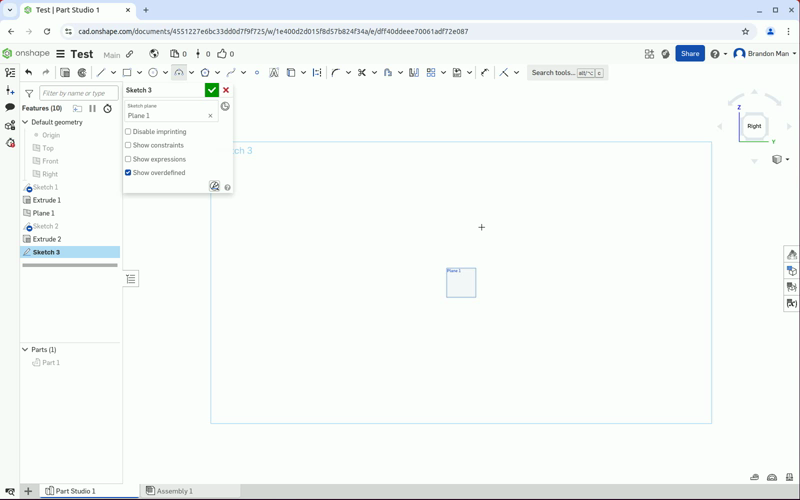
mouse_move(497, 226)
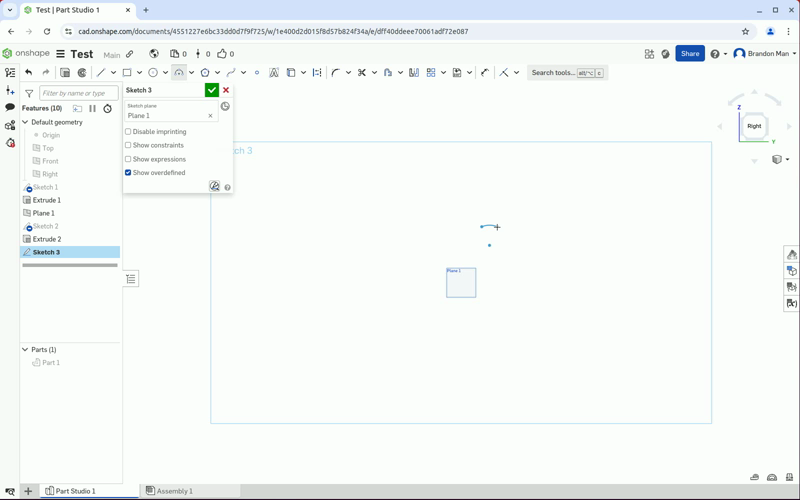
click(497, 226)
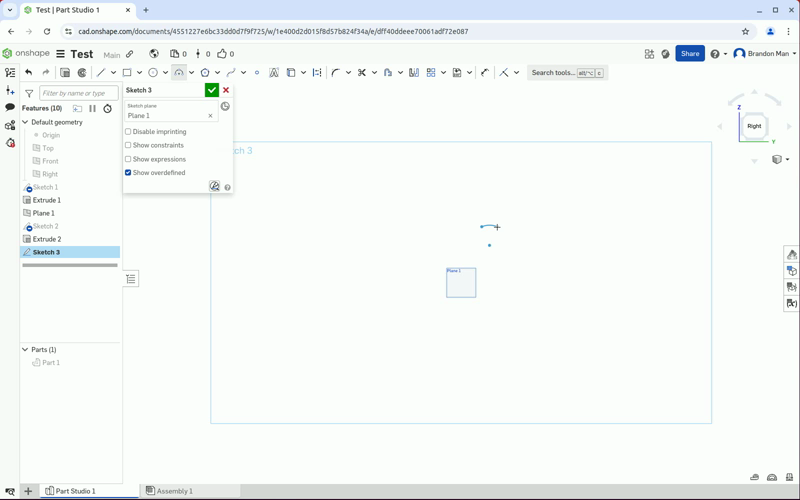
mouse_move(489, 234)
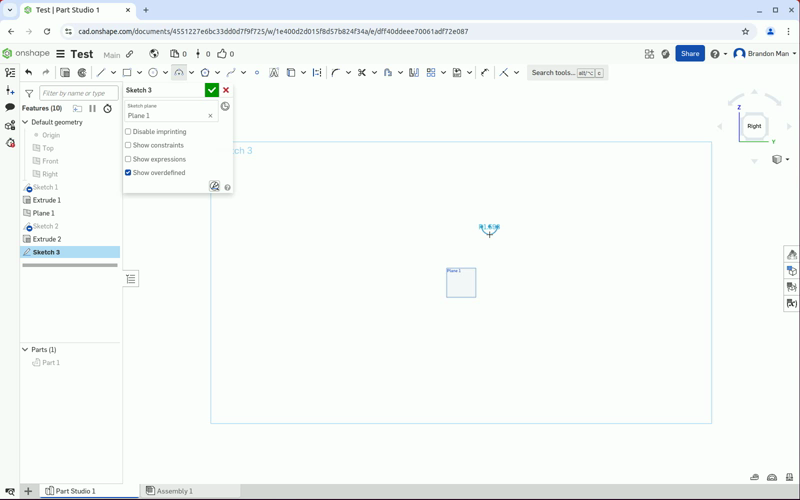
click(489, 234)
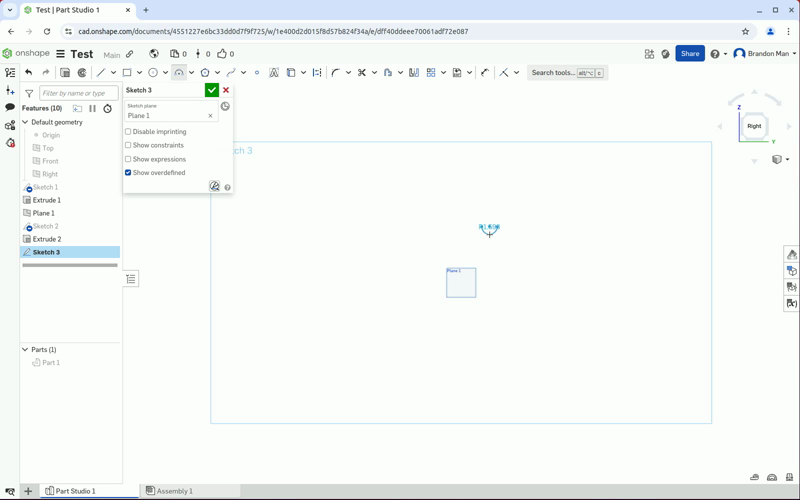
key_up(shift)
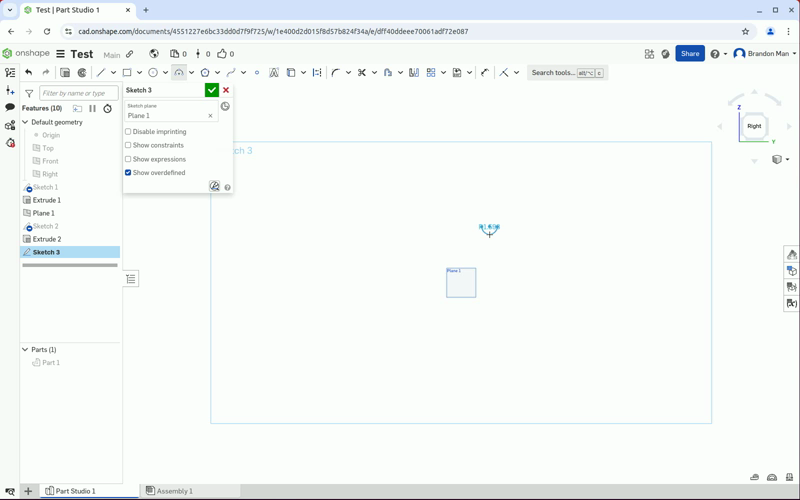
key(esc)
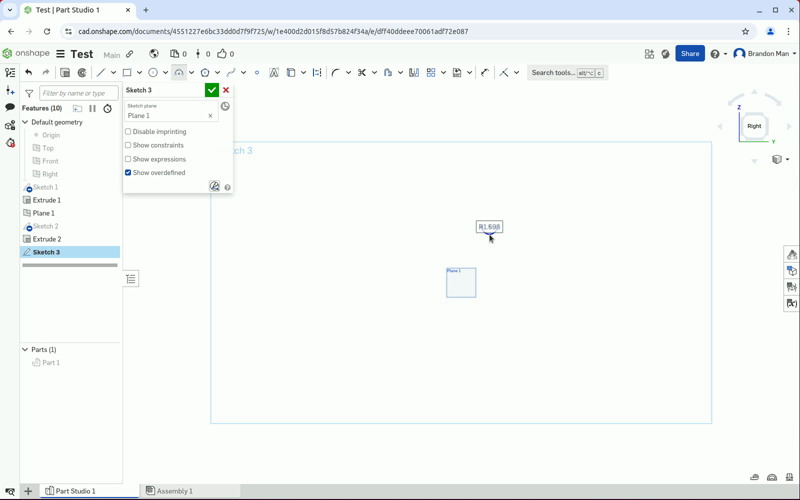
key(l)
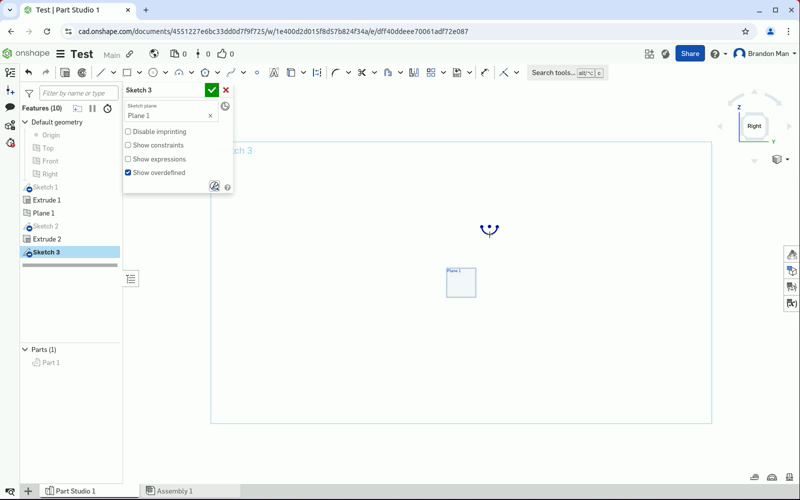
mouse_move(497, 226)
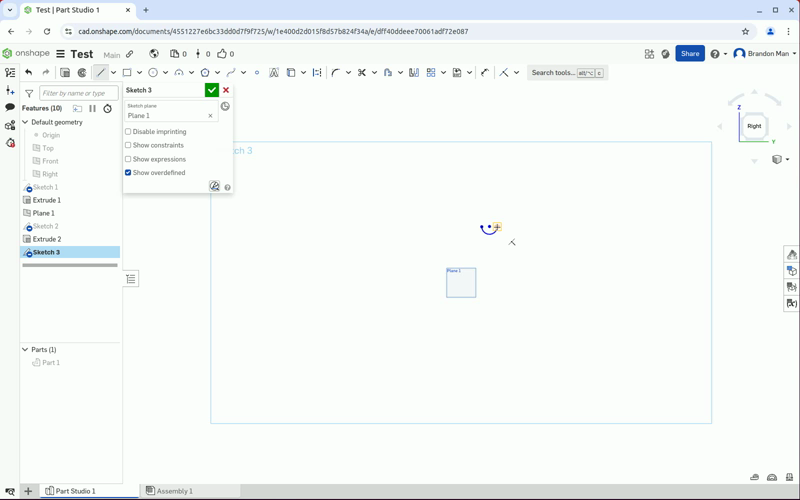
click(497, 226)
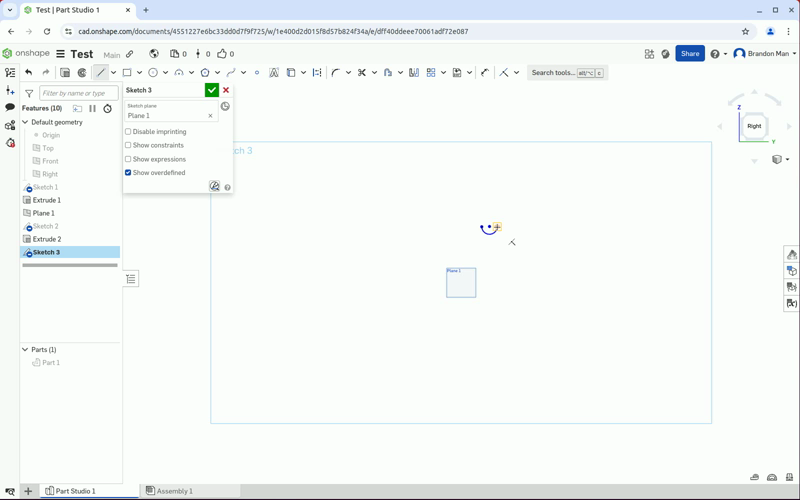
mouse_move(527, 226)
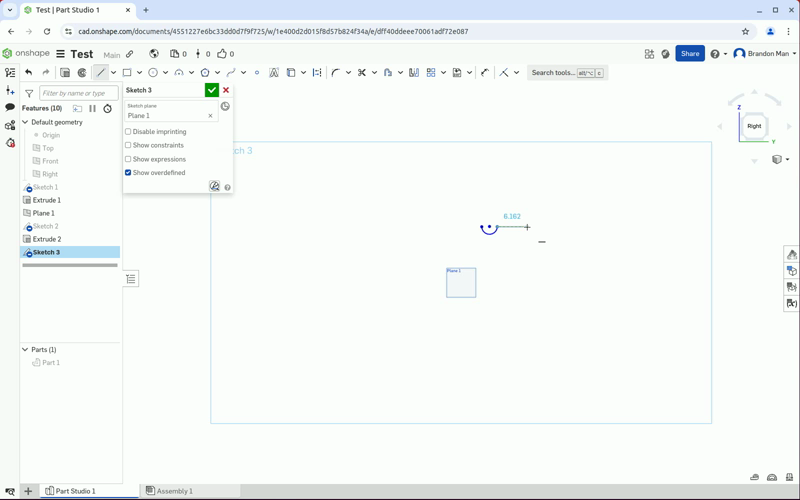
key_down(shift)
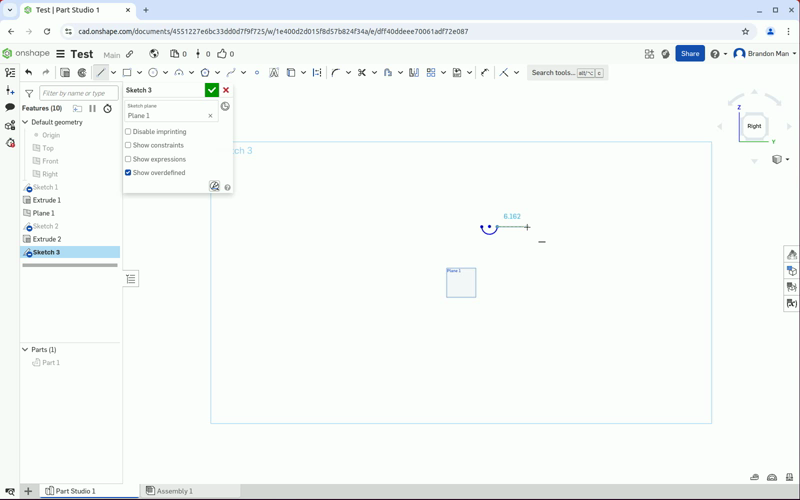
mouse_move(481, 226)
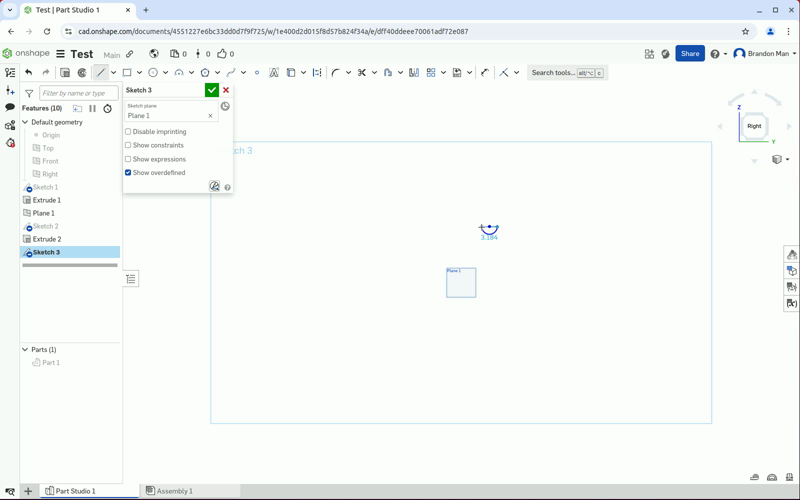
key_up(shift)
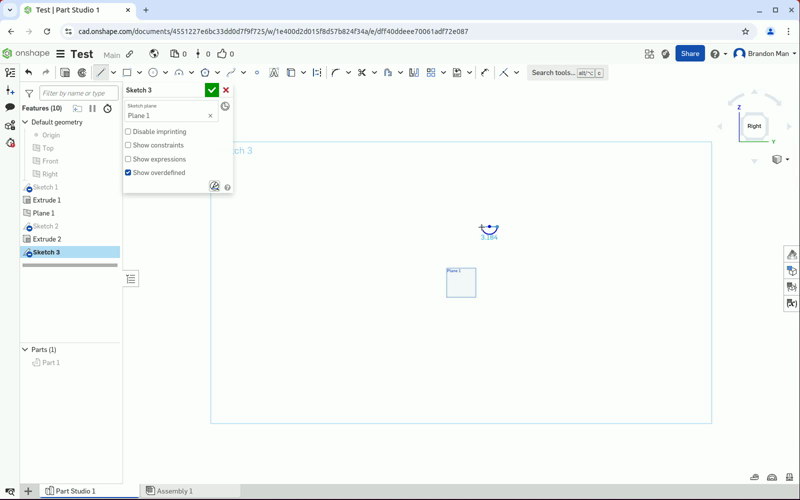
click(481, 226)
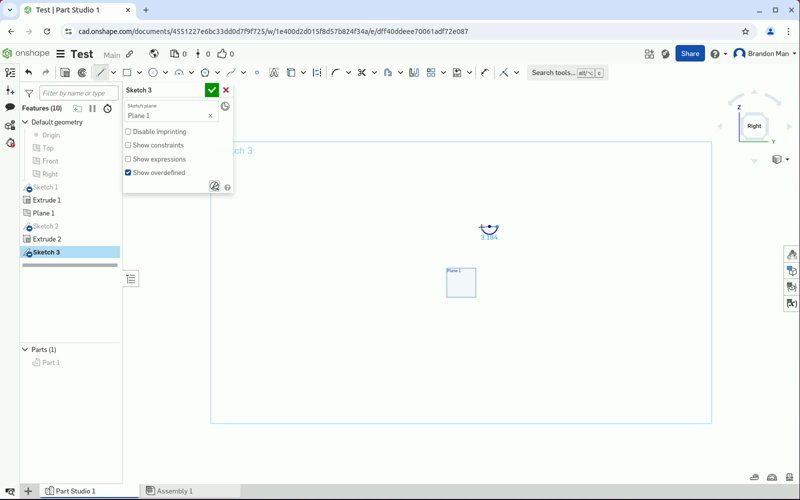
key(esc)
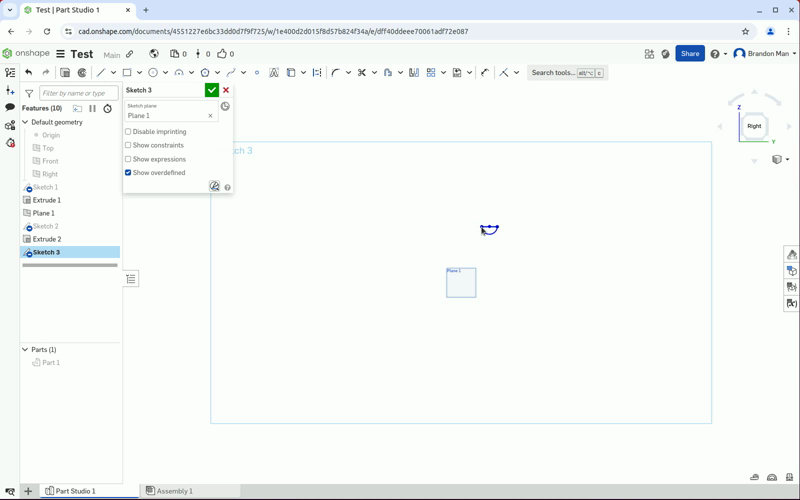
mouse_move(496, 228)
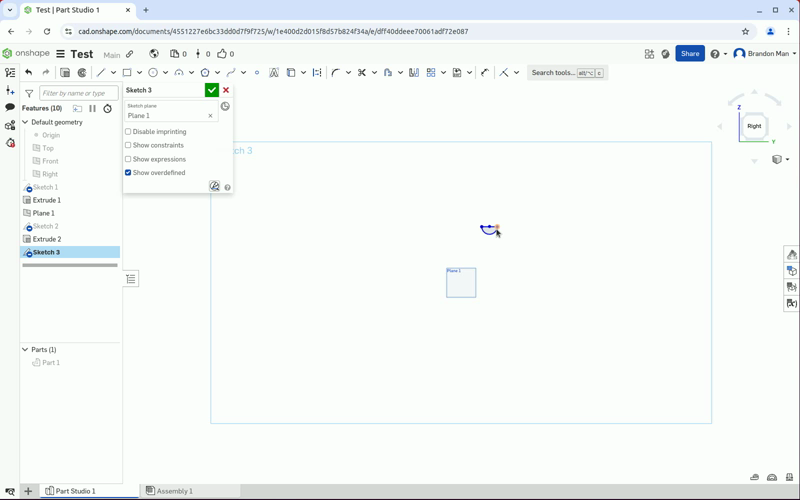
scroll(6)
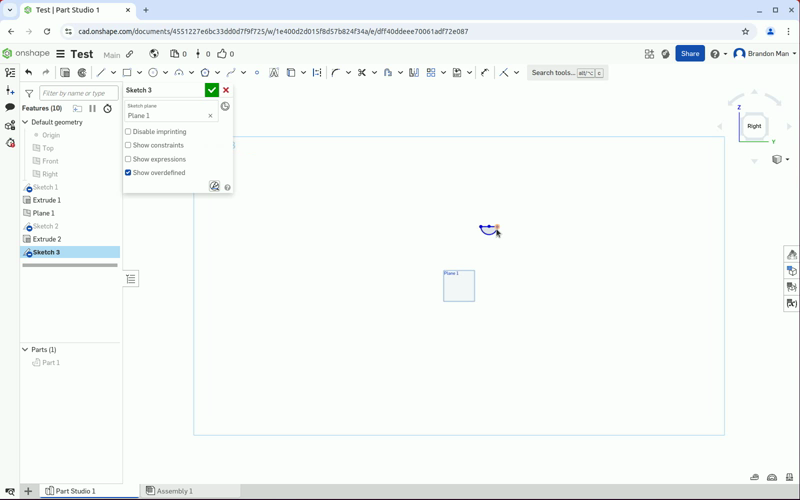
scroll(6)
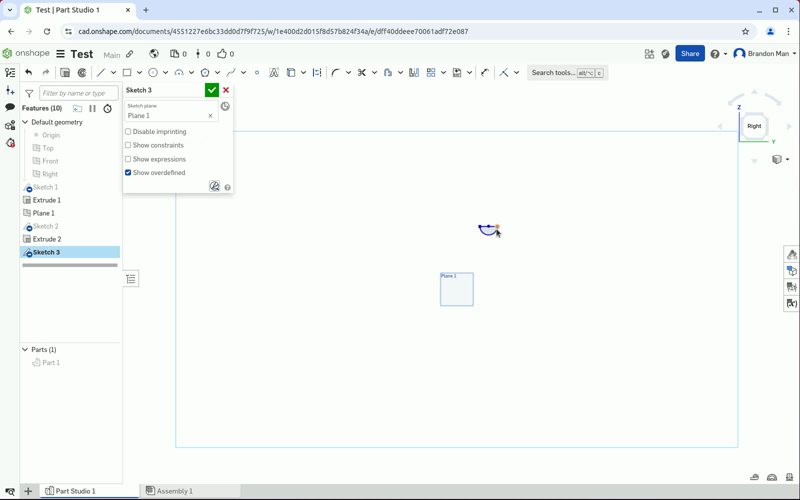
scroll(6)
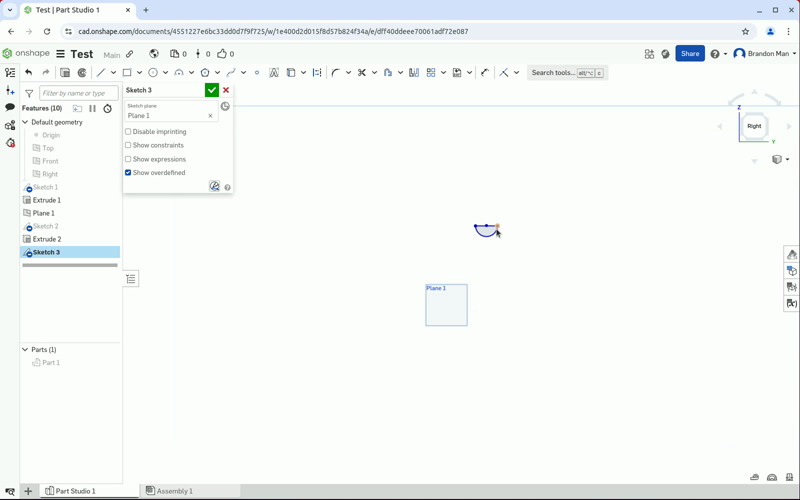
scroll(6)
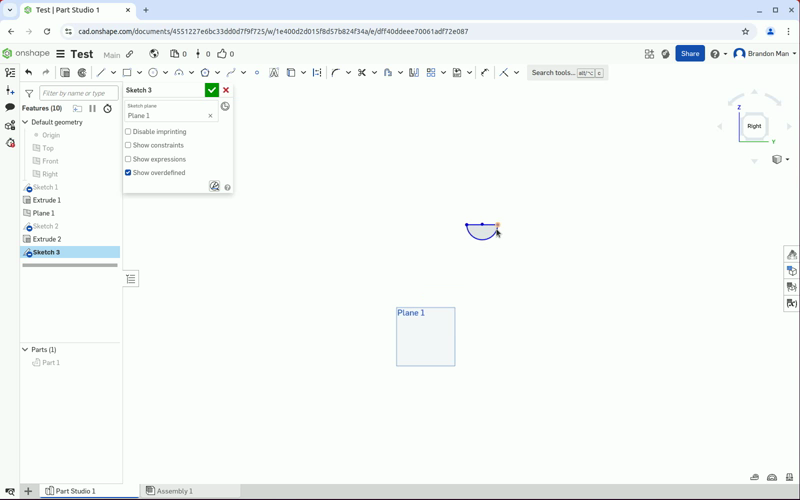
scroll(6)
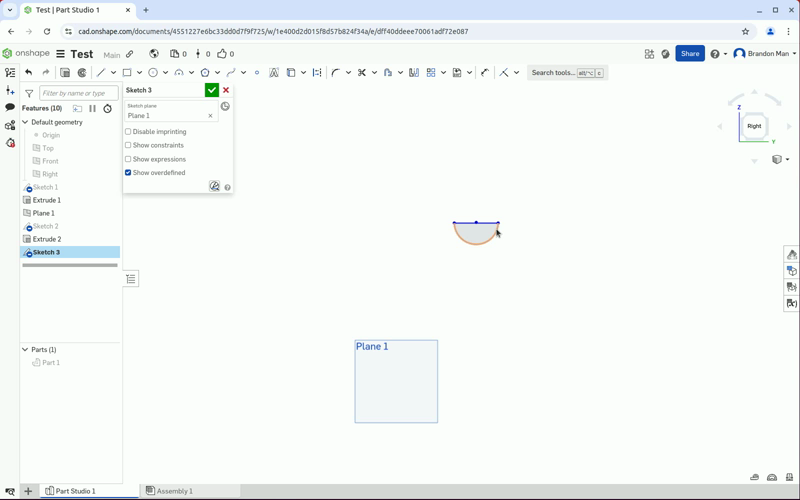
scroll(6)
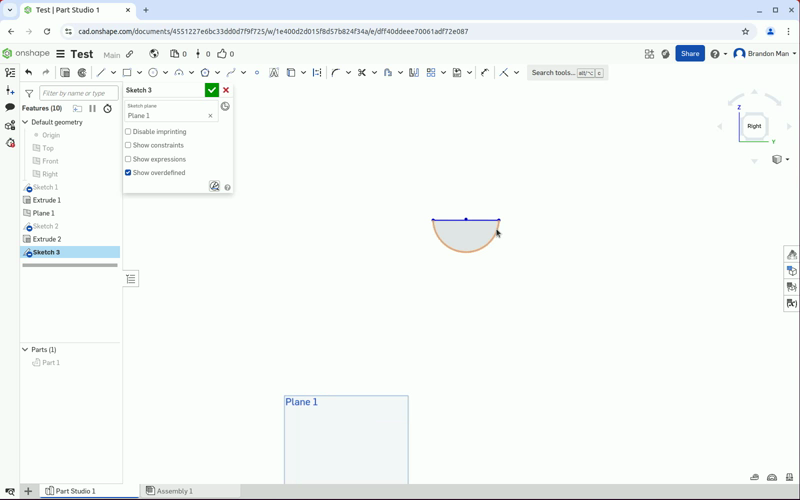
scroll(6)
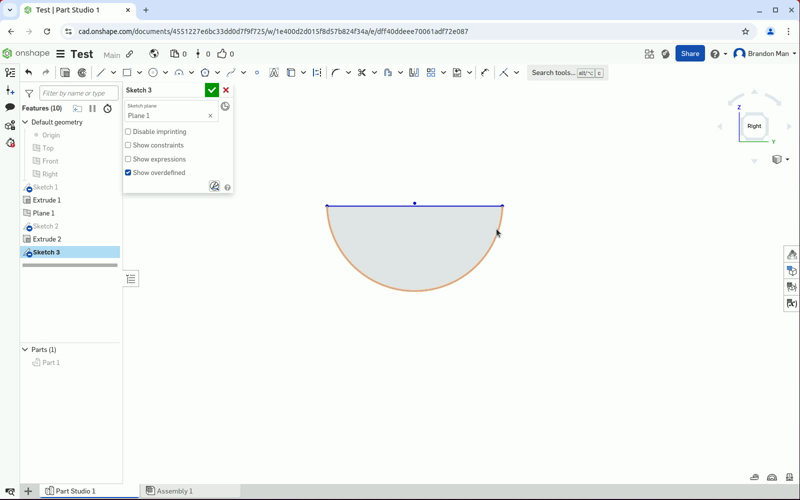
click(496, 228)
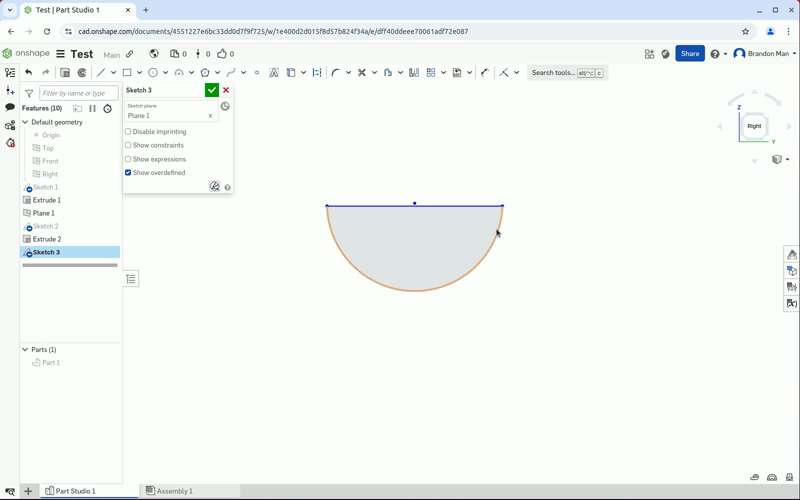
scroll(-6)
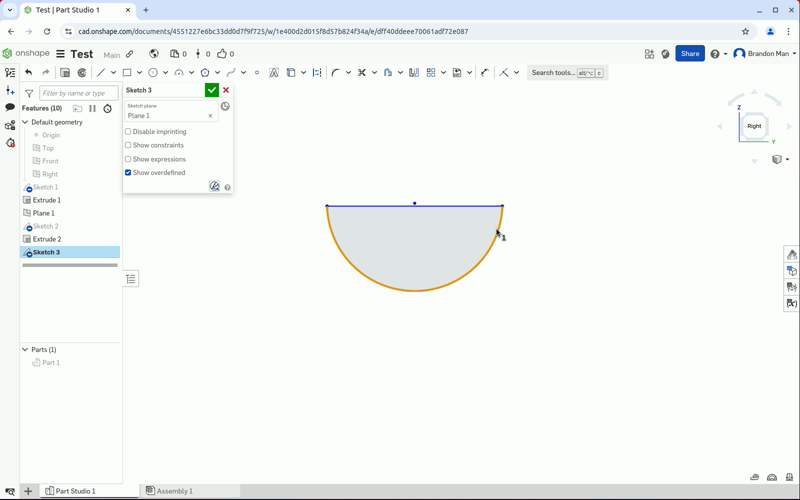
scroll(-6)
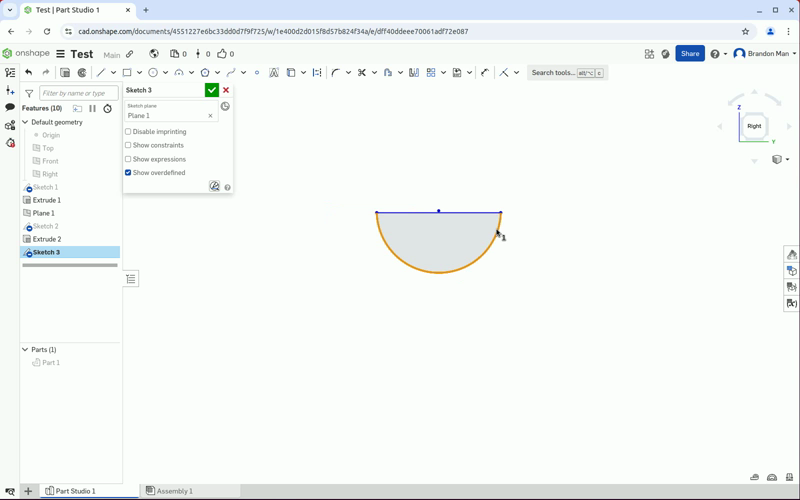
scroll(-6)
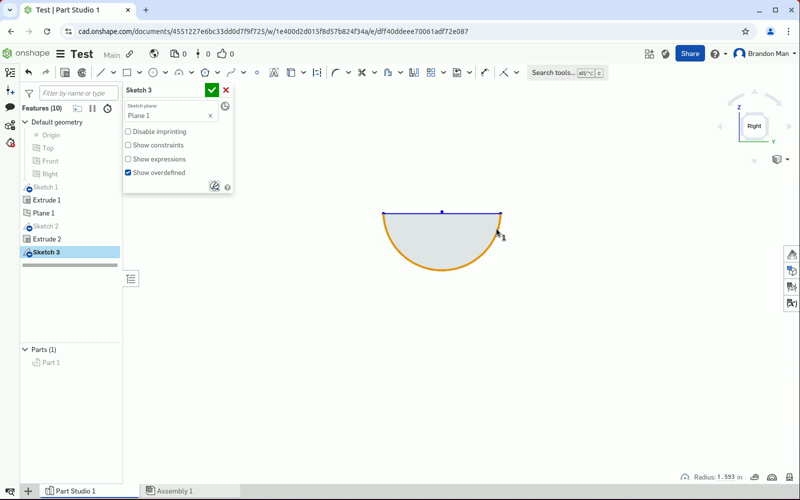
scroll(-6)
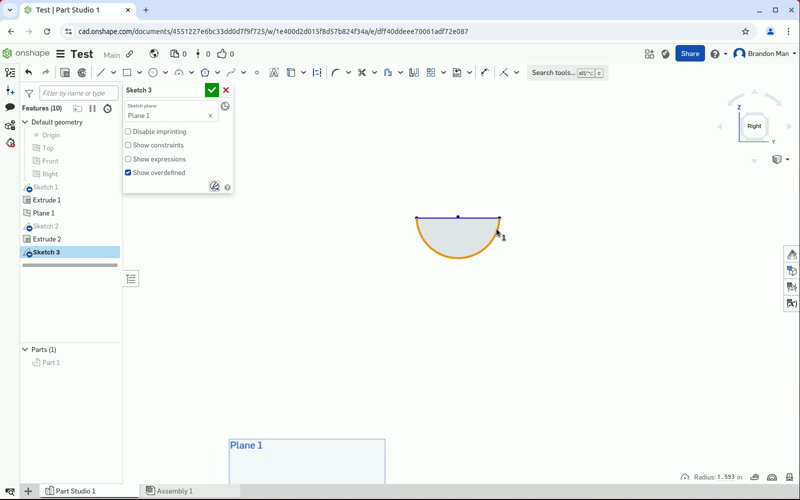
scroll(-6)
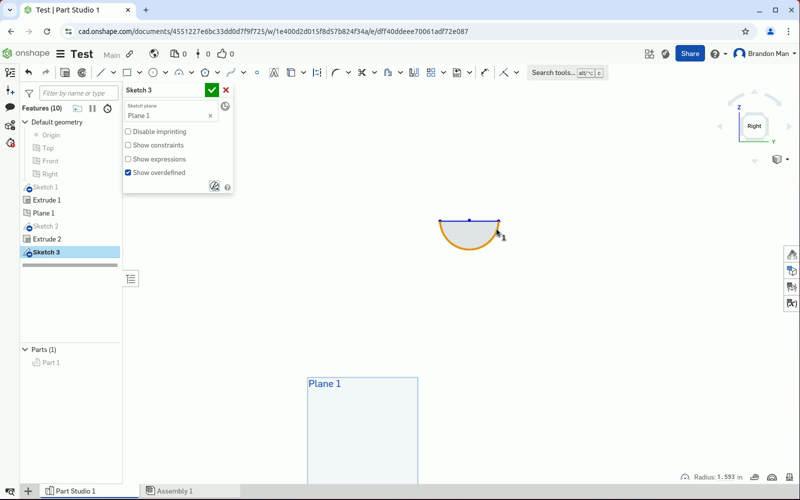
scroll(-6)
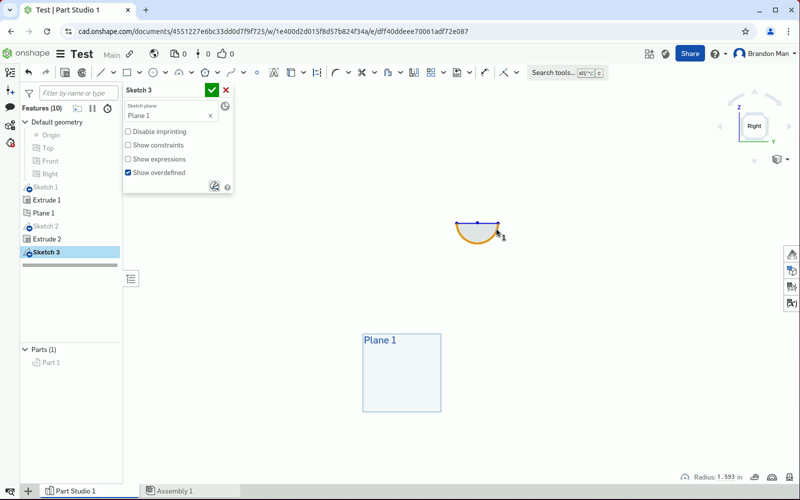
scroll(-6)
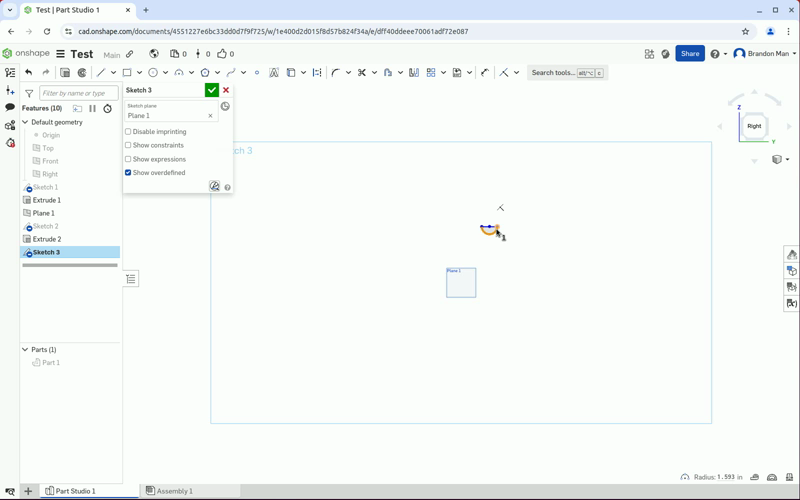
mouse_move(73, 352)
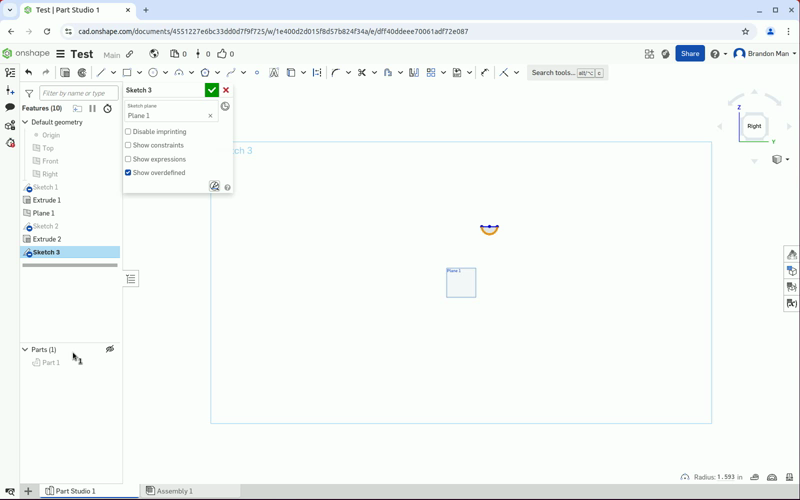
key(shift+y)
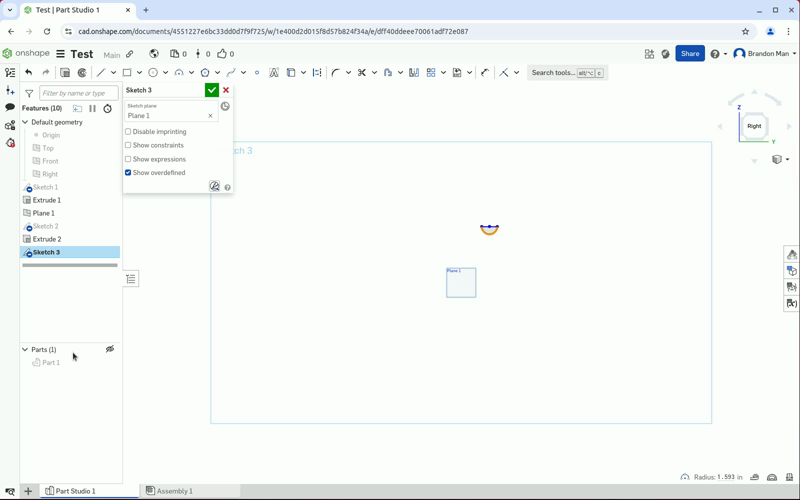
key(shift+e)
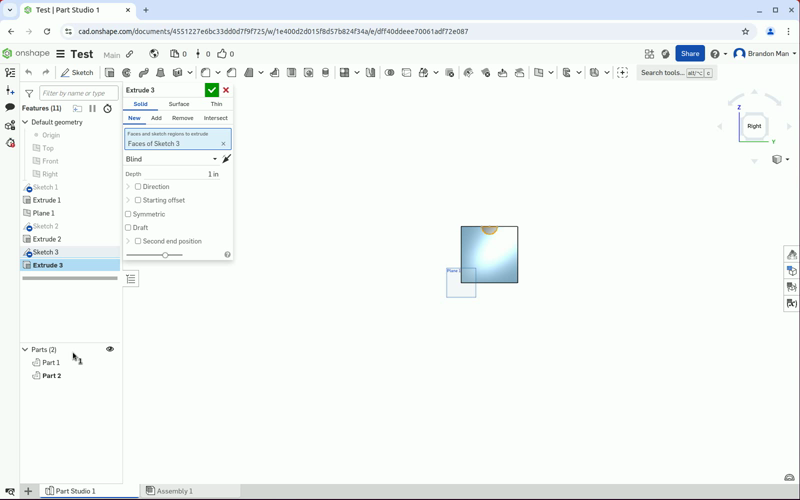
mouse_move(143, 106)
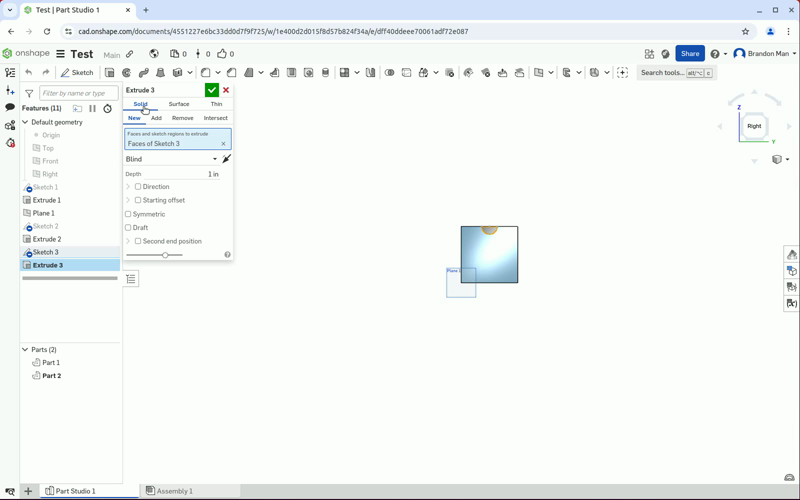
click(143, 106)
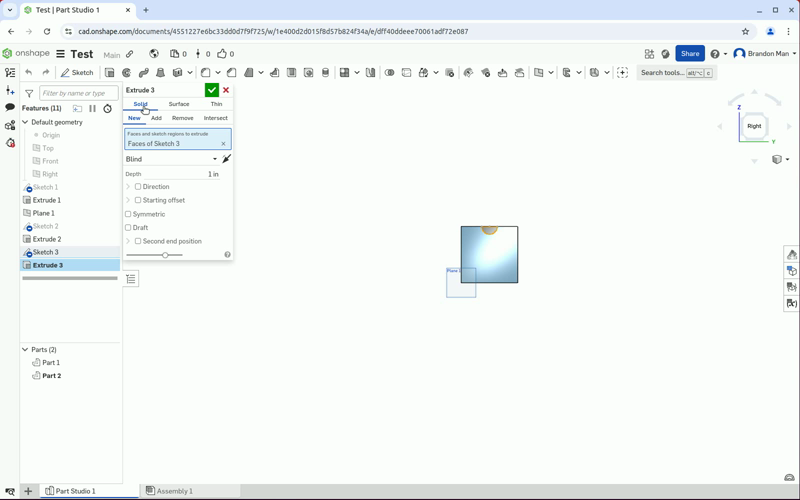
mouse_move(186, 120)
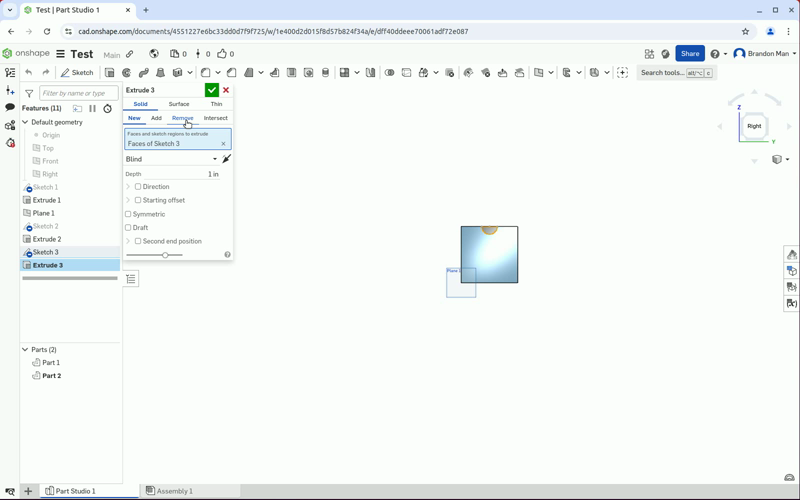
click(186, 120)
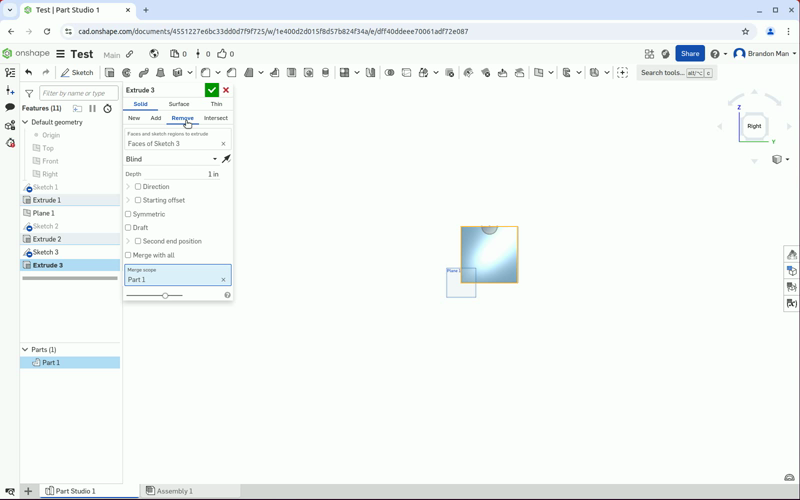
key(tab, 4)
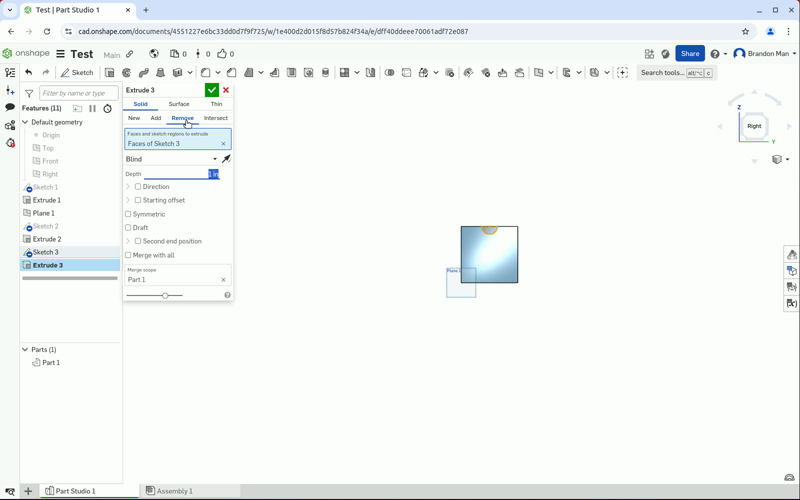
text(23.108)
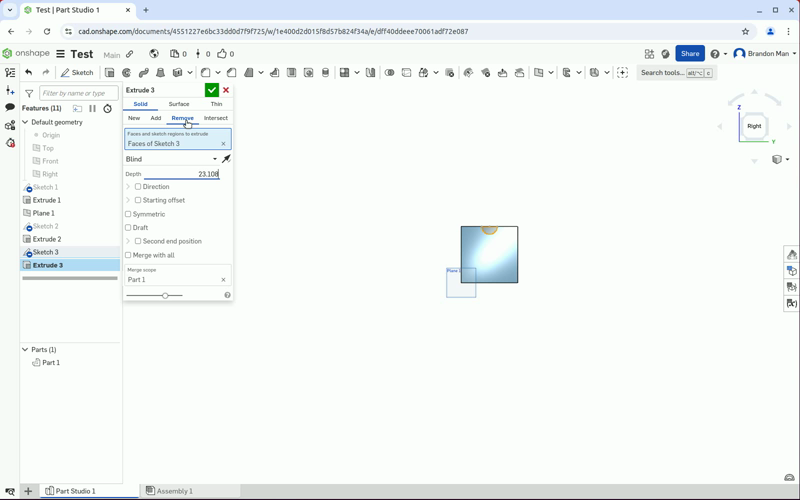
key(tab, 6)
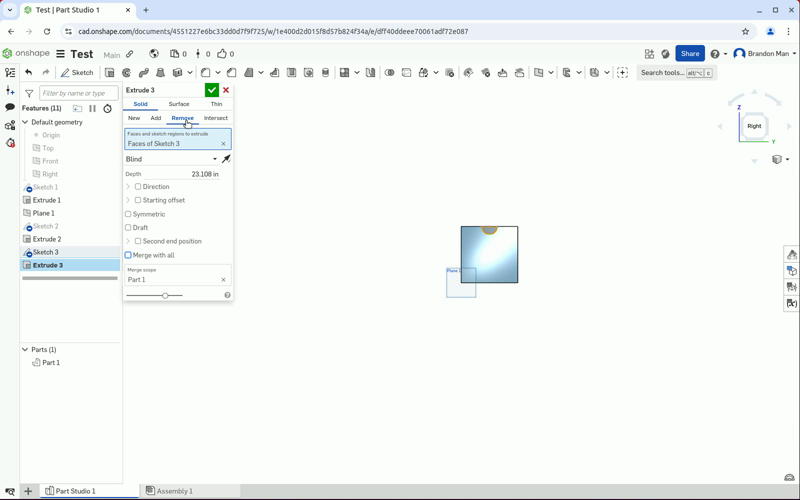
key(space)
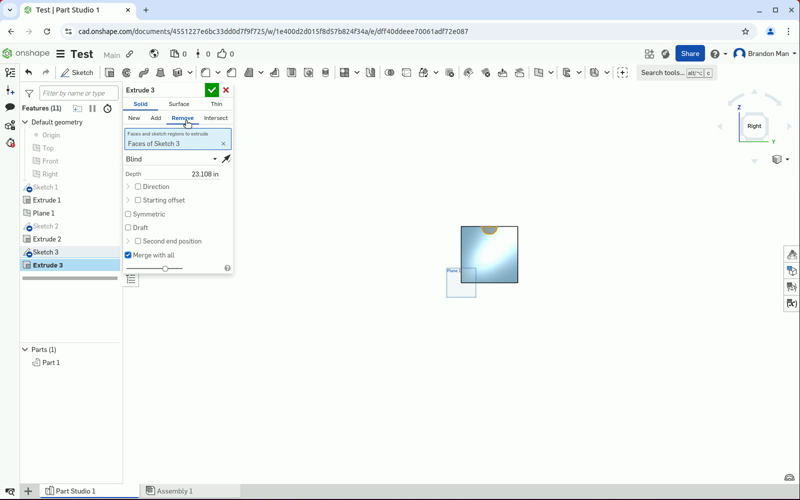
key(enter)
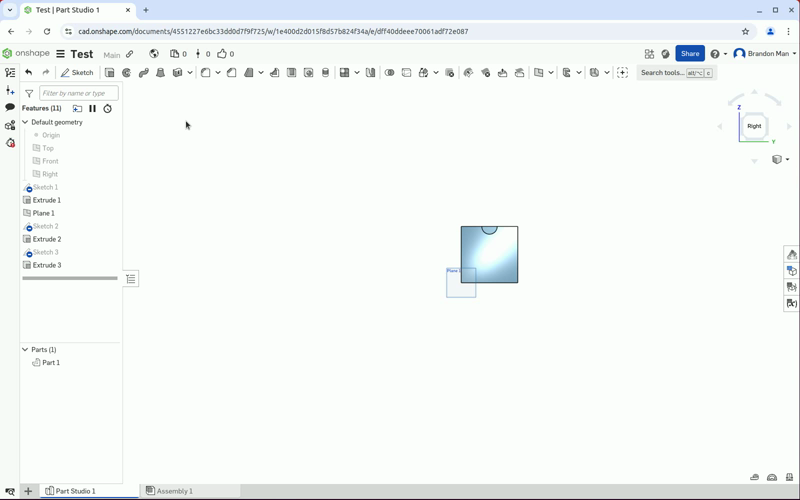
key(shift+h)
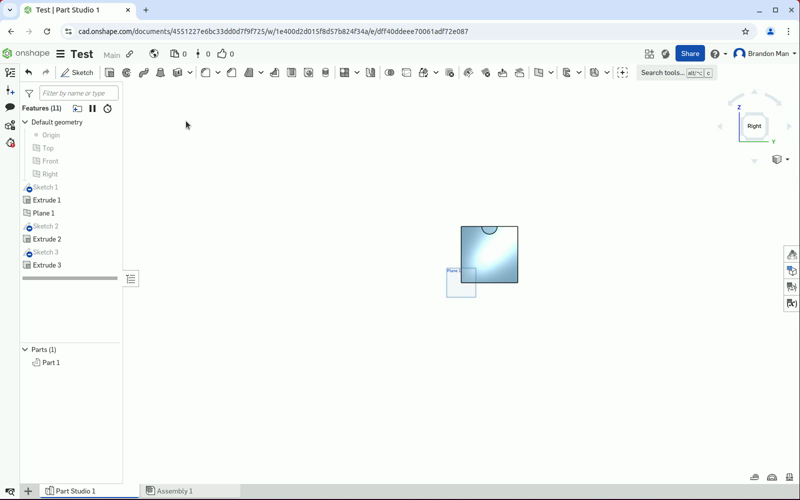
key(shift+h)
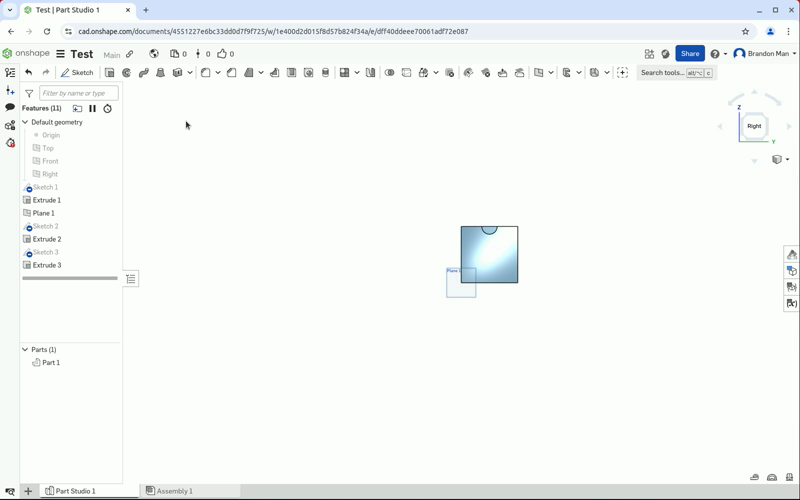
mouse_move(73, 189)
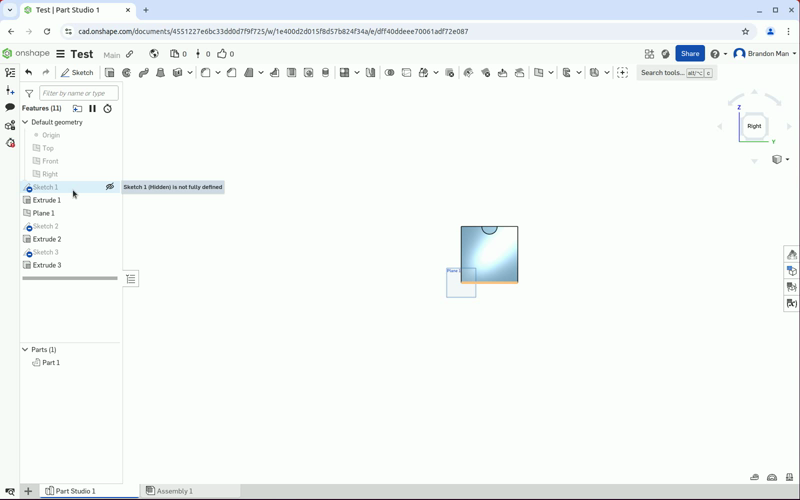
click(73, 189)
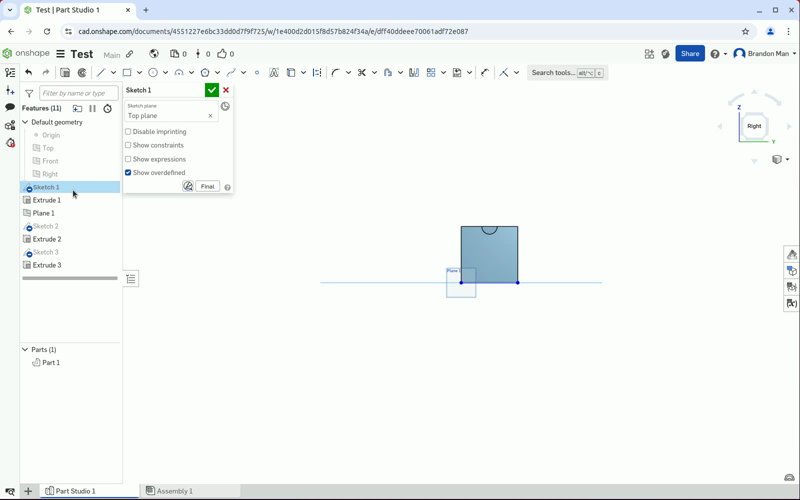
mouse_move(229, 92)
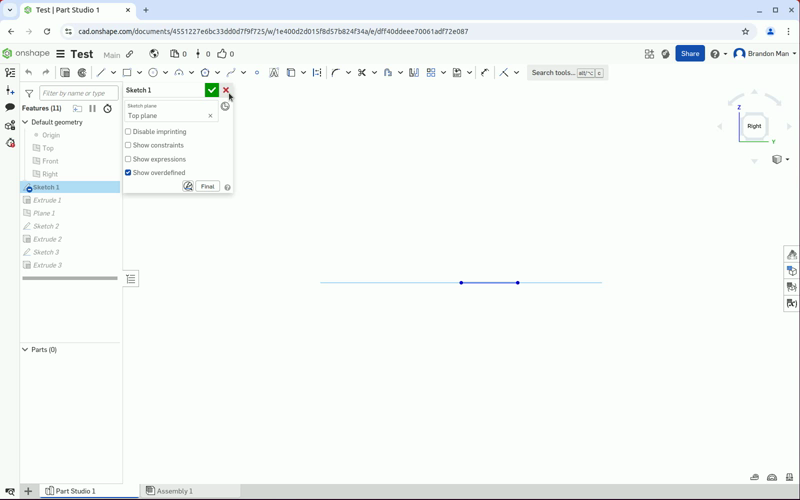
click(229, 92)
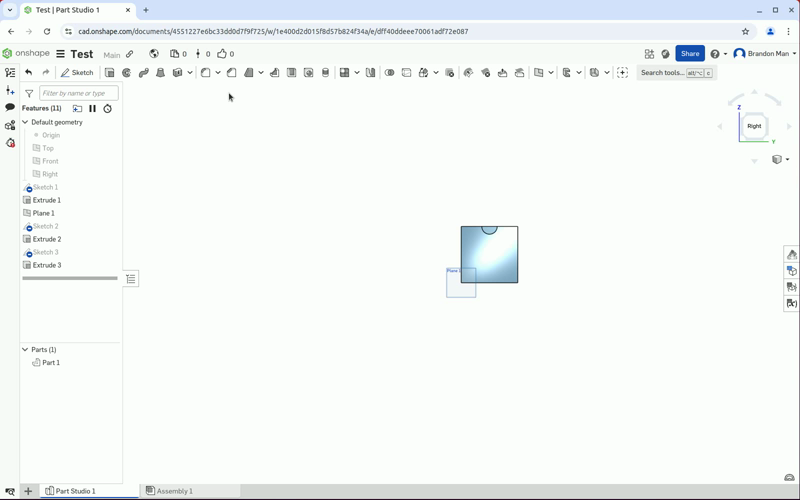
mouse_move(73, 352)
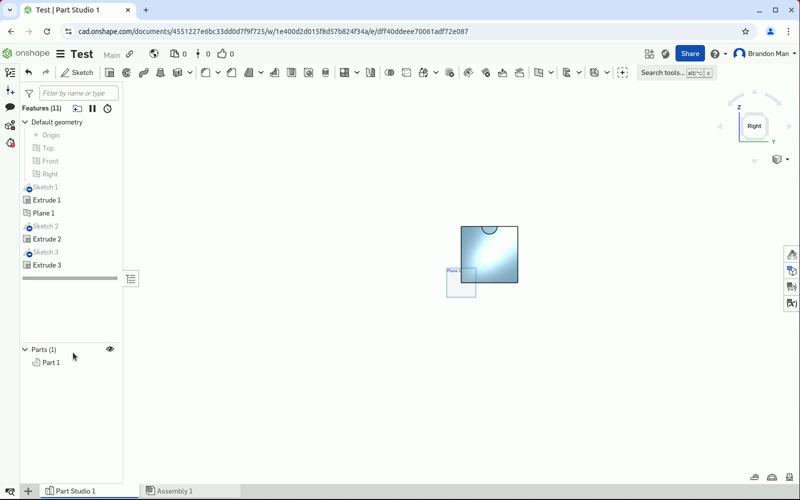
key(y)
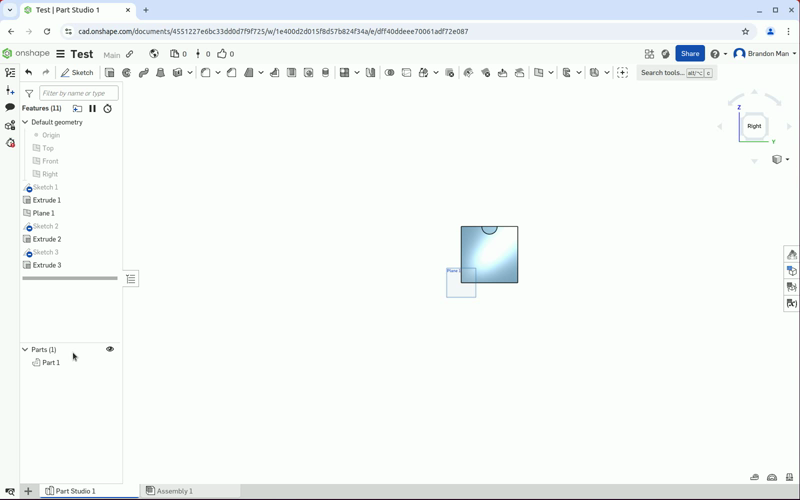
key(shift+p)
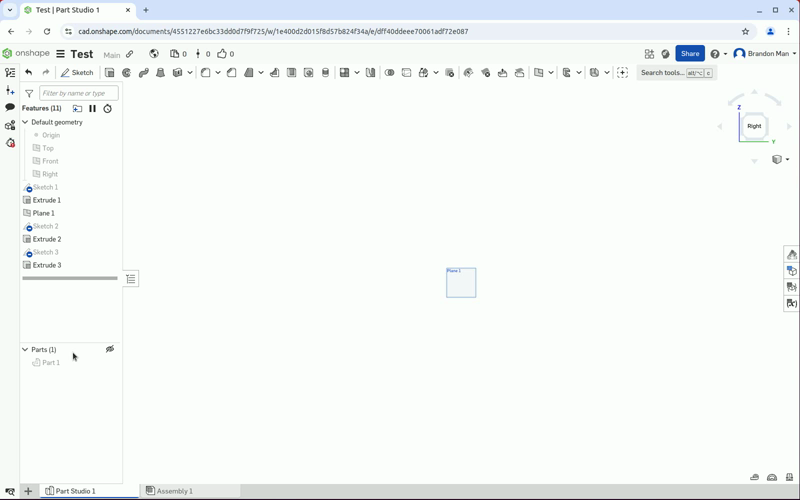
key(space)
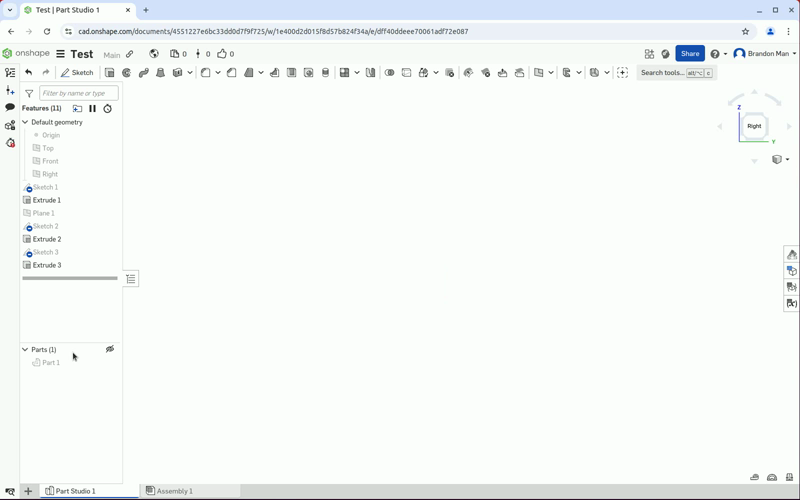
key_down(shift)
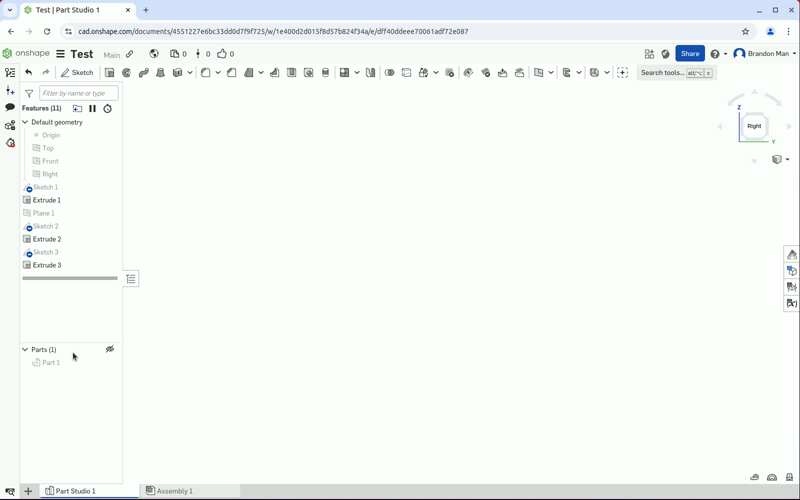
key(right)
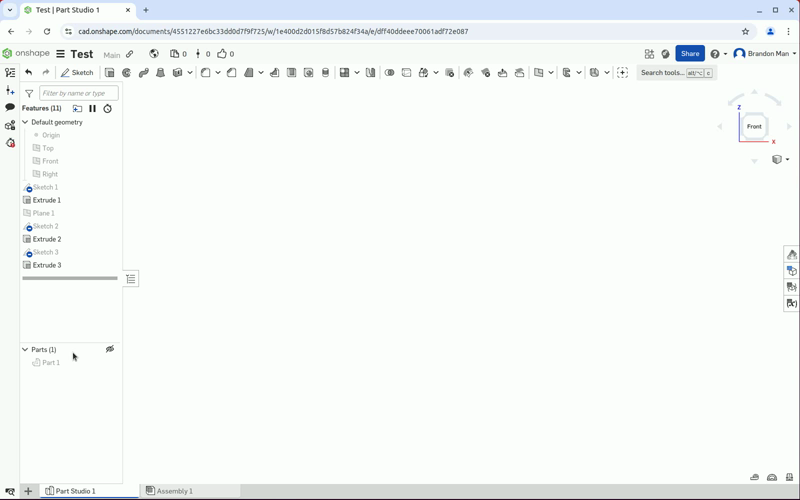
key_up(shift)
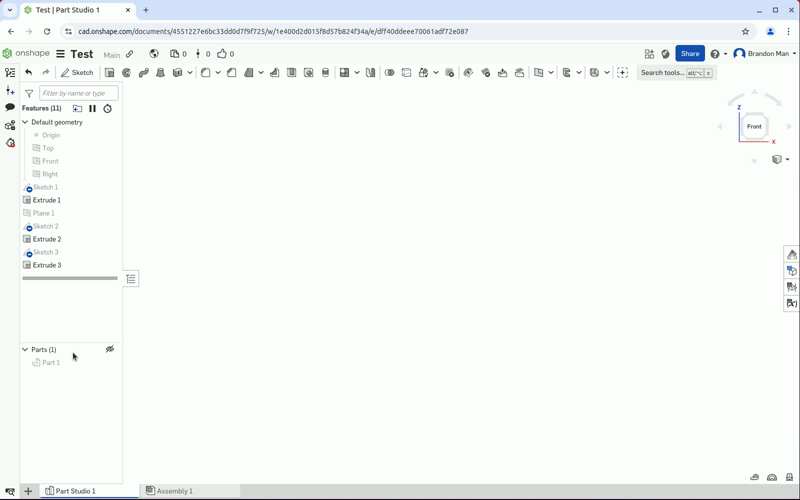
key(space)
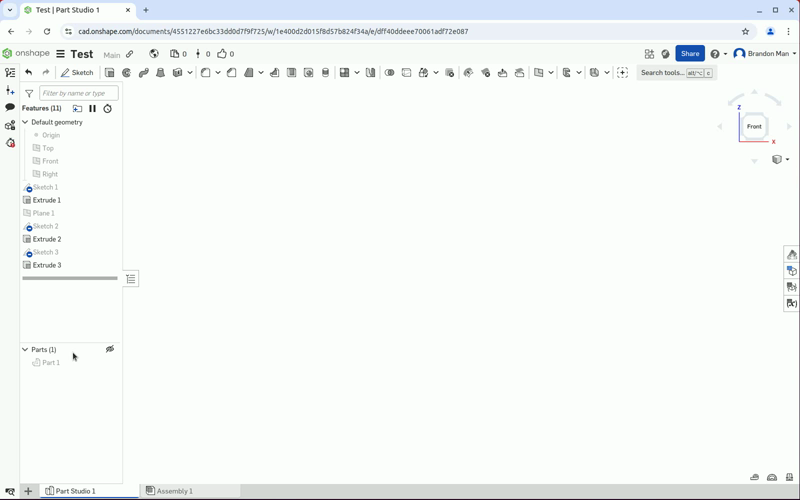
key_down(shift)
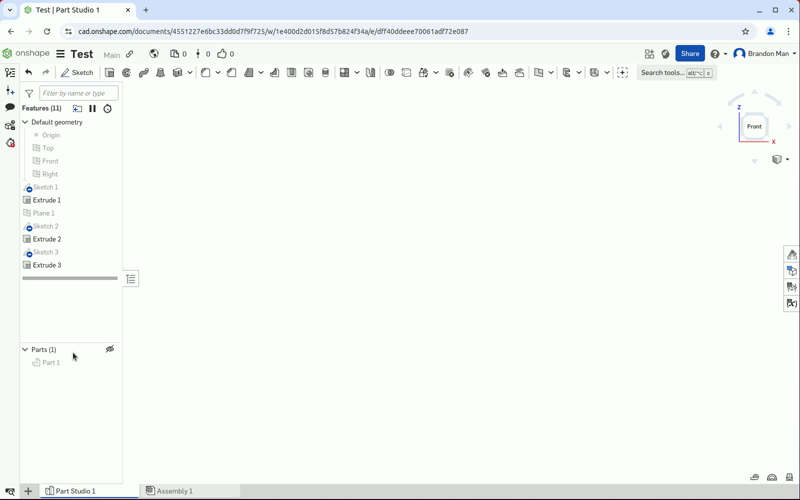
key(down)
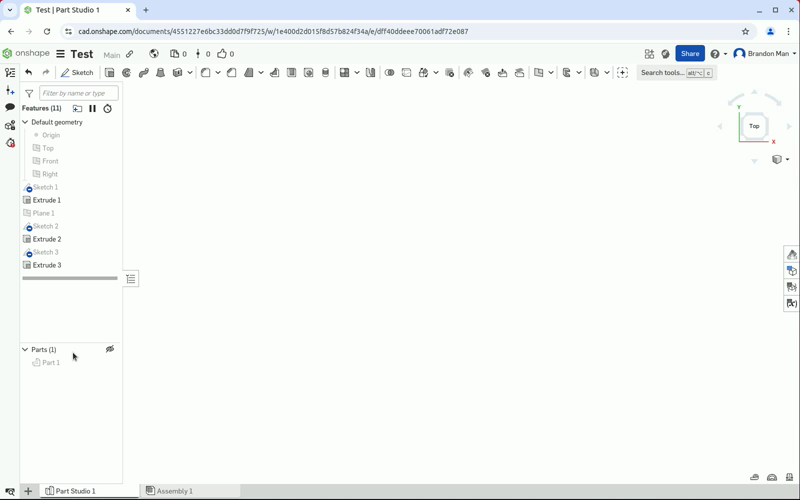
key_up(shift)
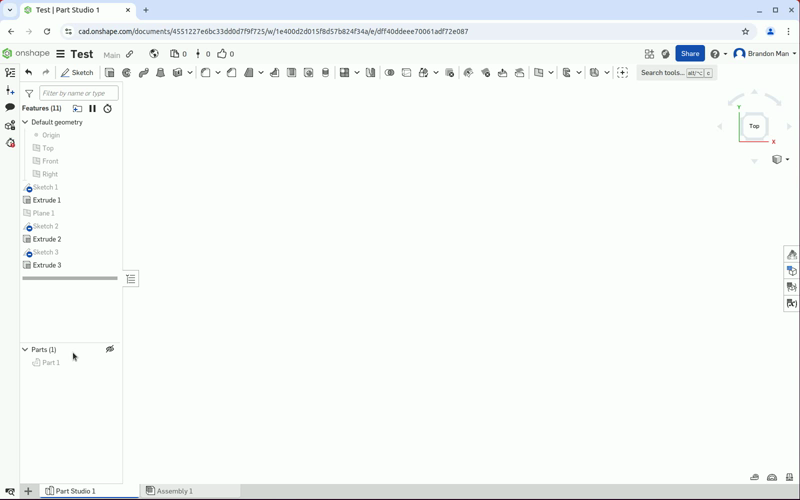
mouse_move(73, 352)
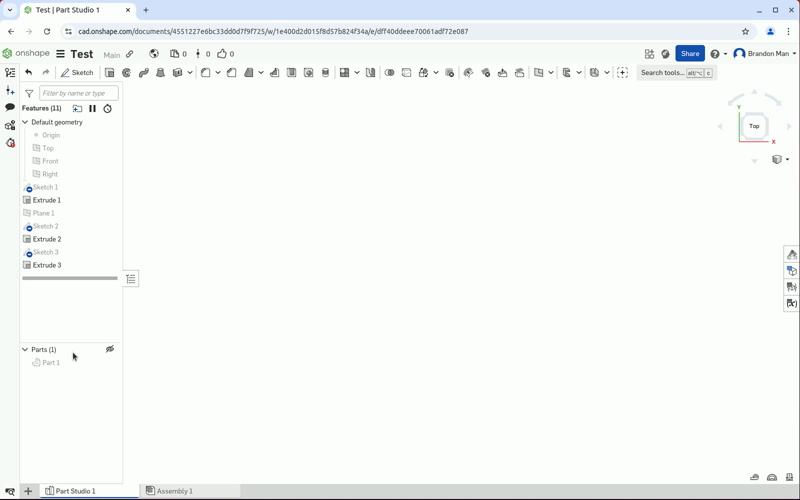
key(shift+y)
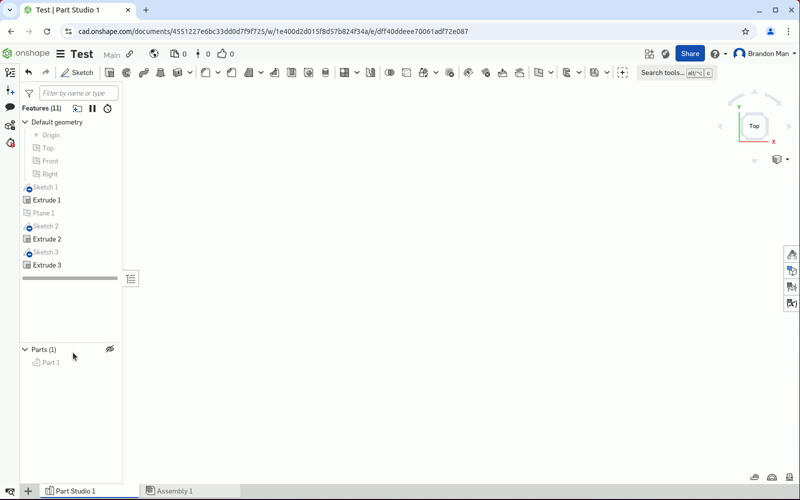
key(shift+s)
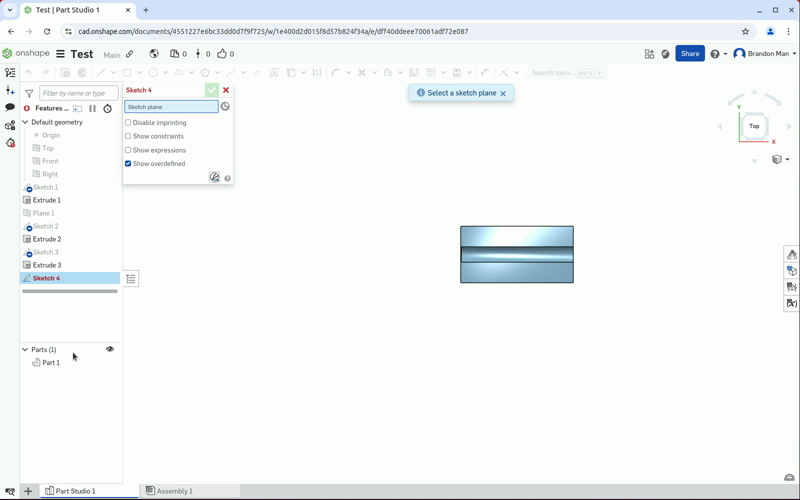
mouse_move(73, 150)
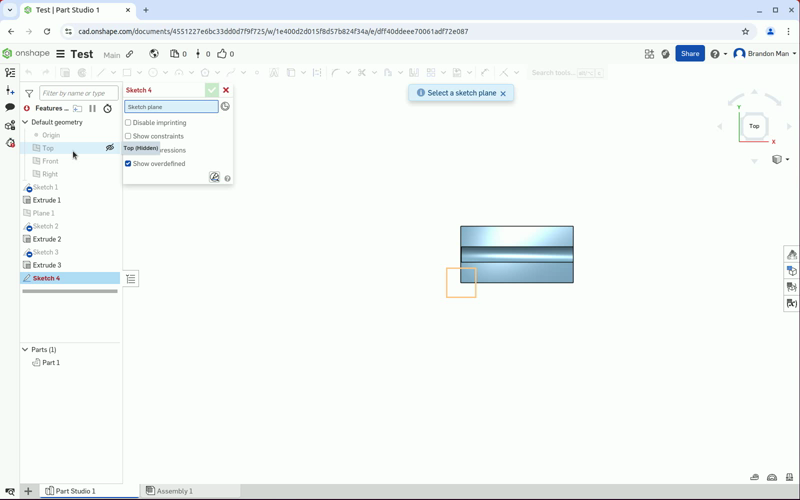
click(73, 150)
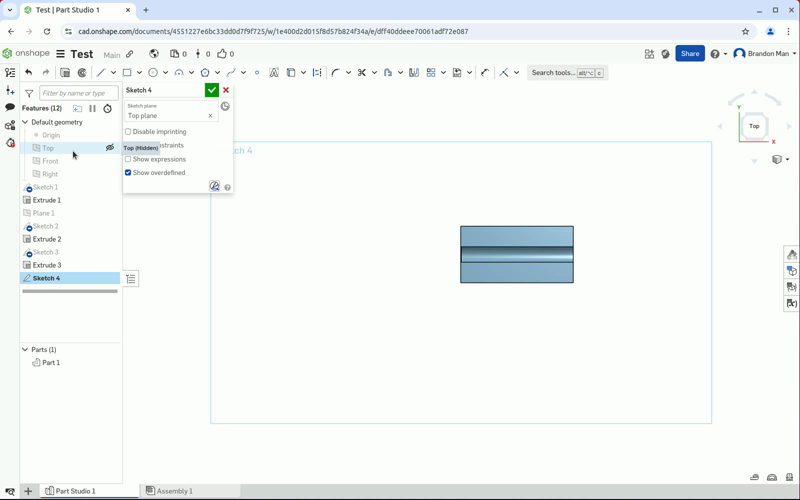
mouse_move(73, 352)
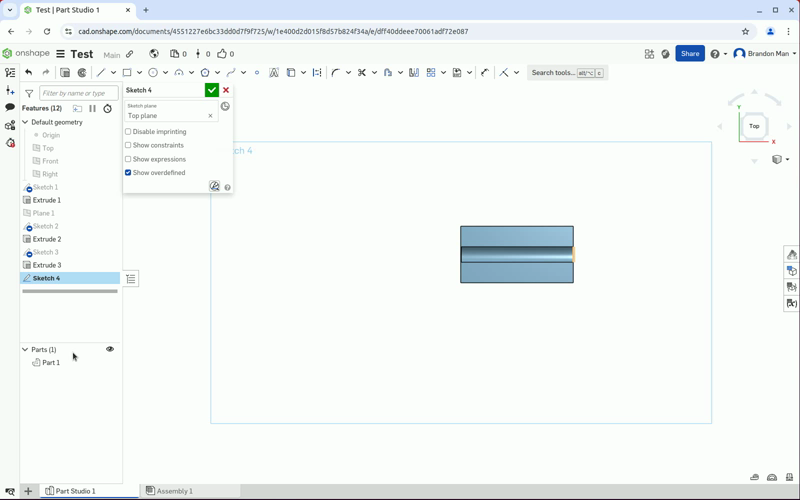
key(y)
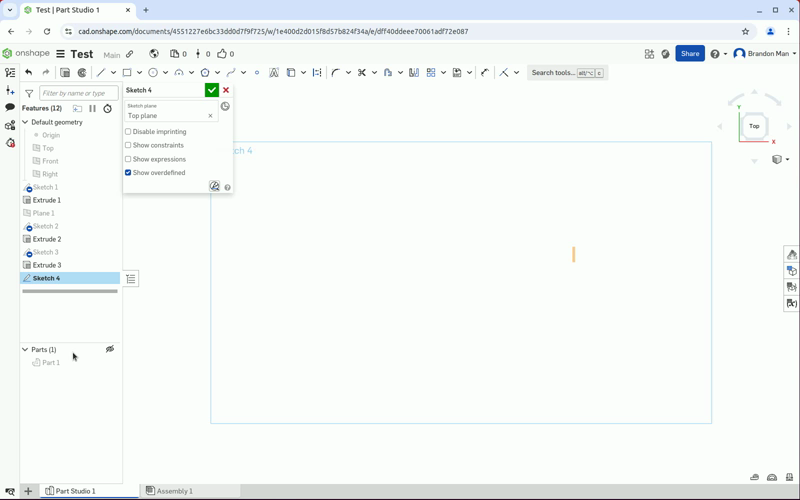
key(l)
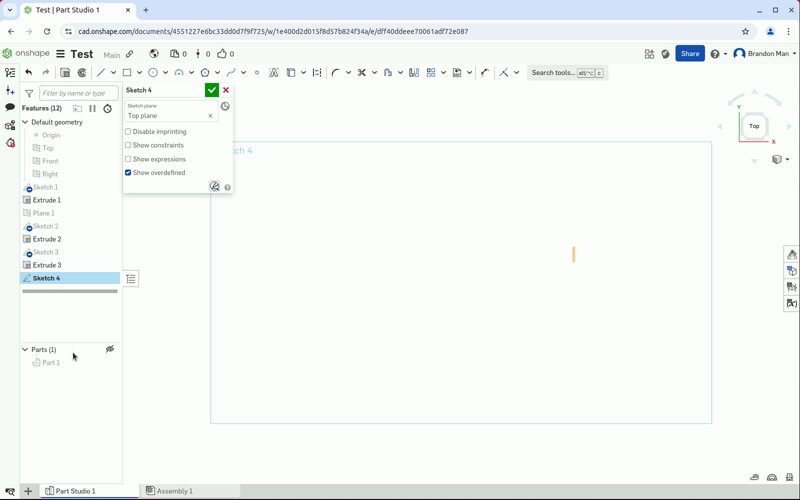
key_down(shift)
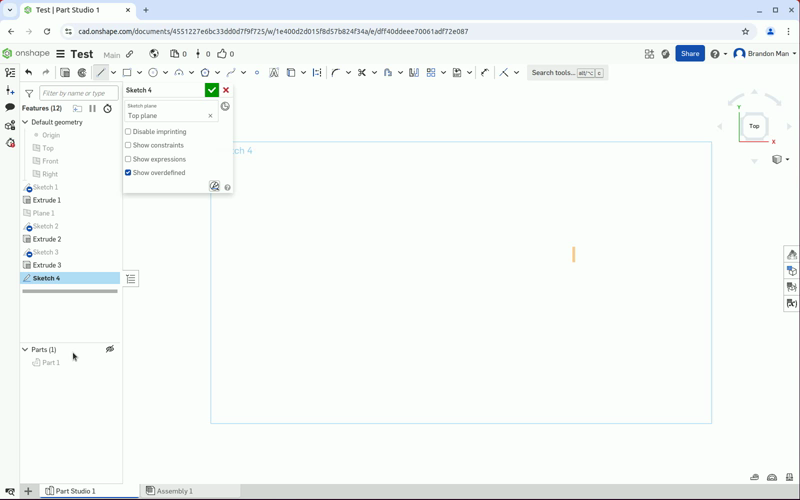
mouse_move(460, 355)
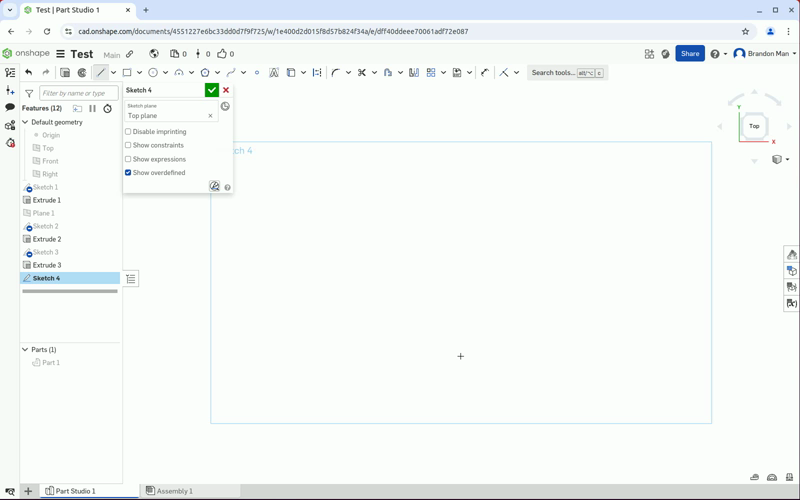
click(460, 355)
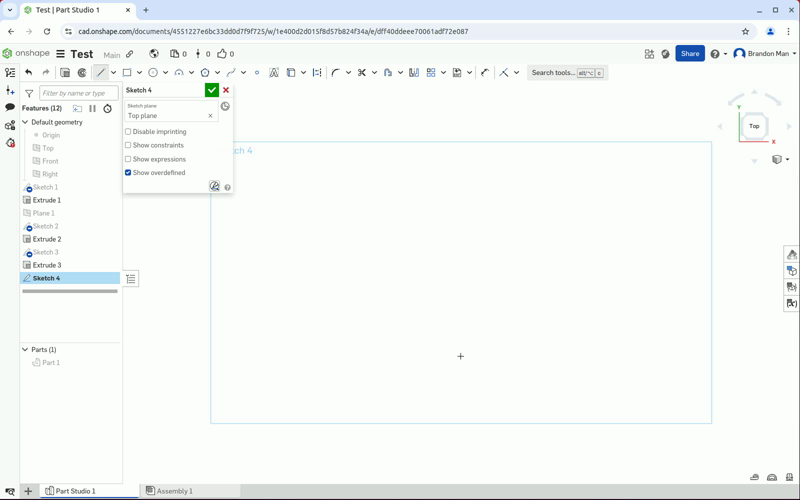
key_up(shift)
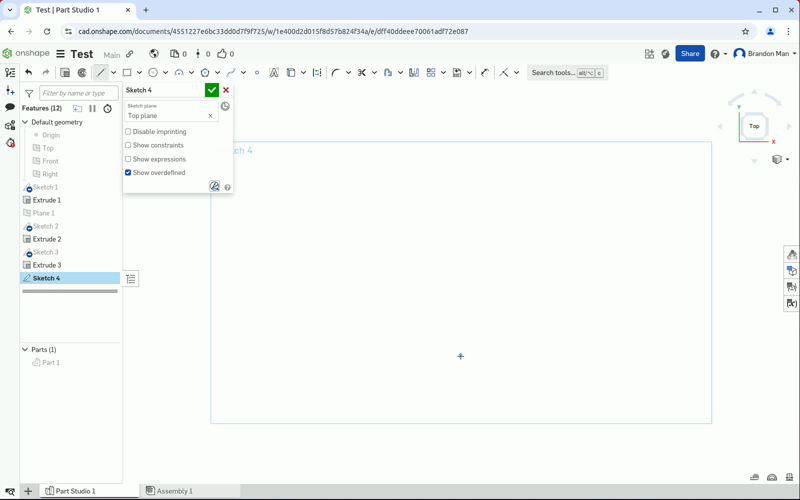
key_down(shift)
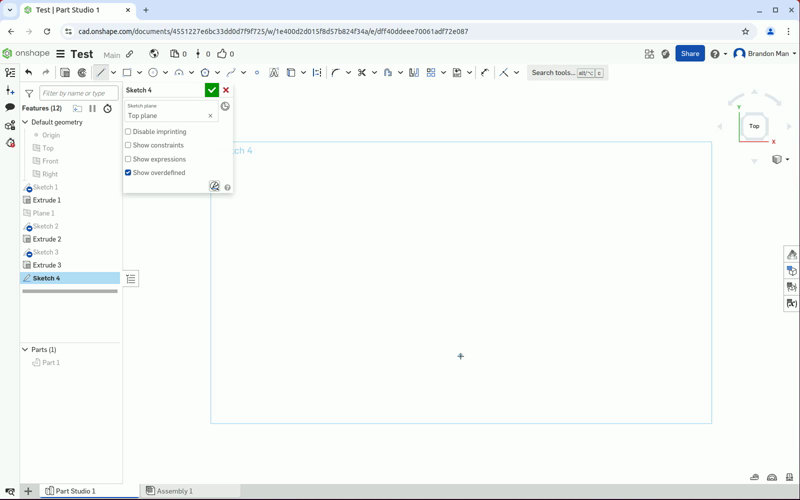
mouse_move(490, 355)
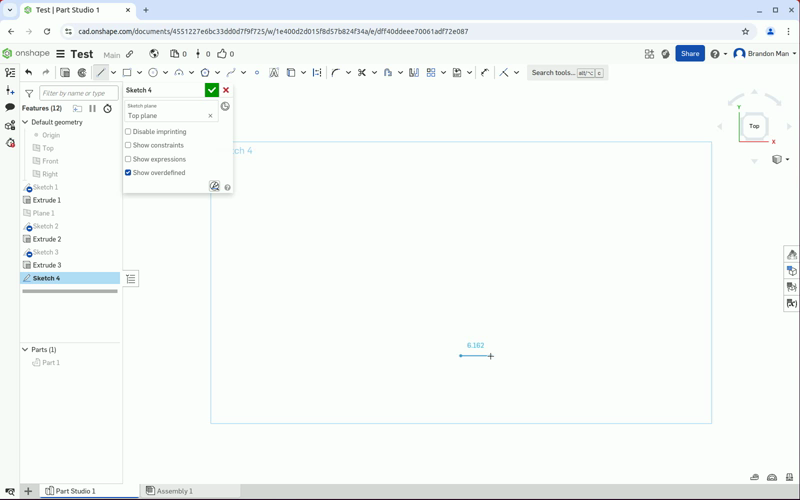
mouse_move(517, 355)
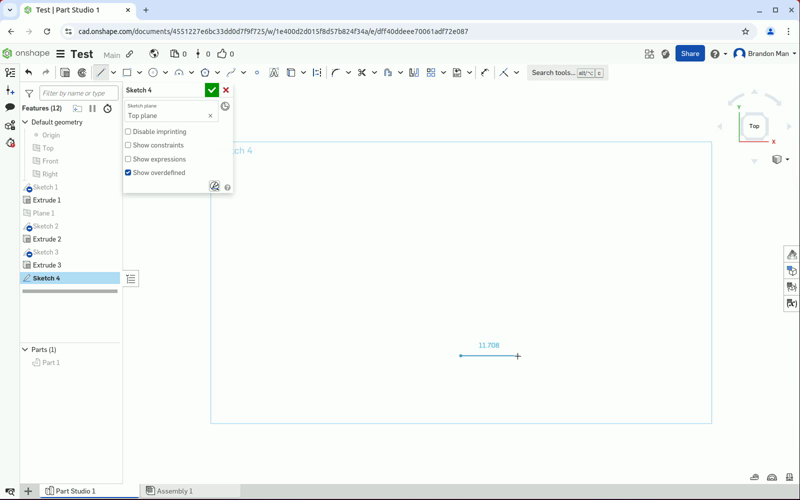
click(517, 355)
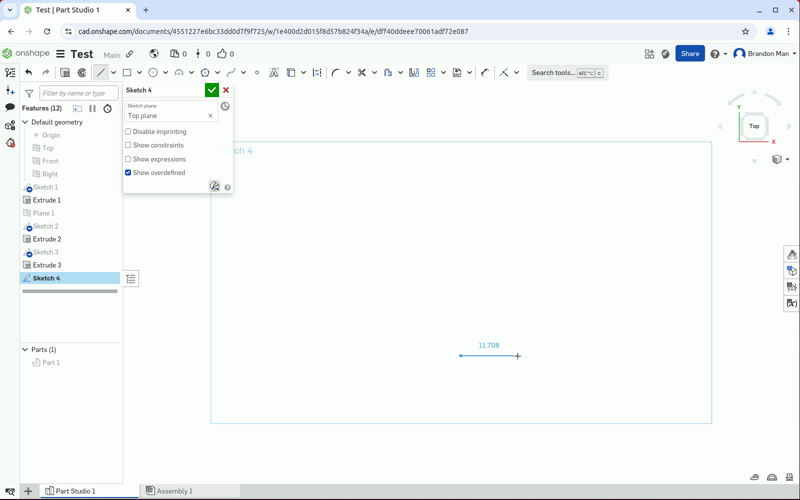
key_up(shift)
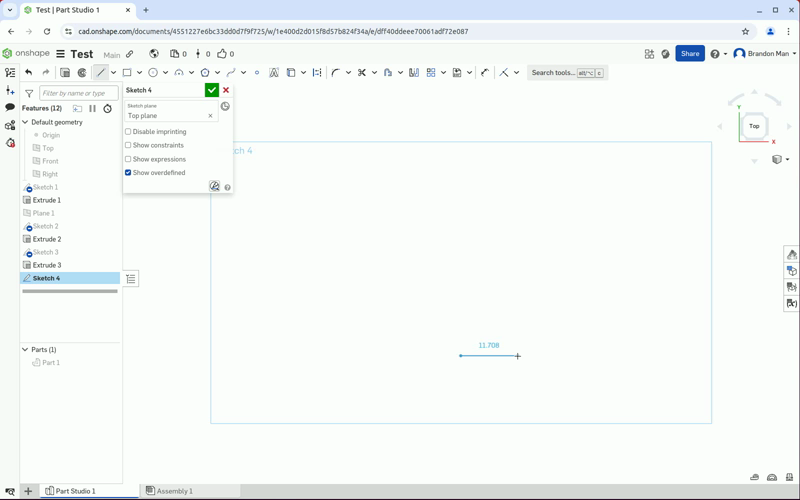
key_down(shift)
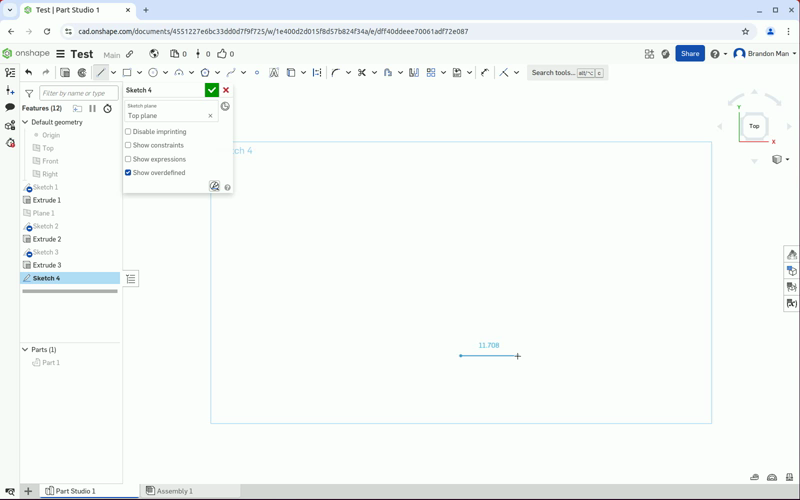
mouse_move(547, 355)
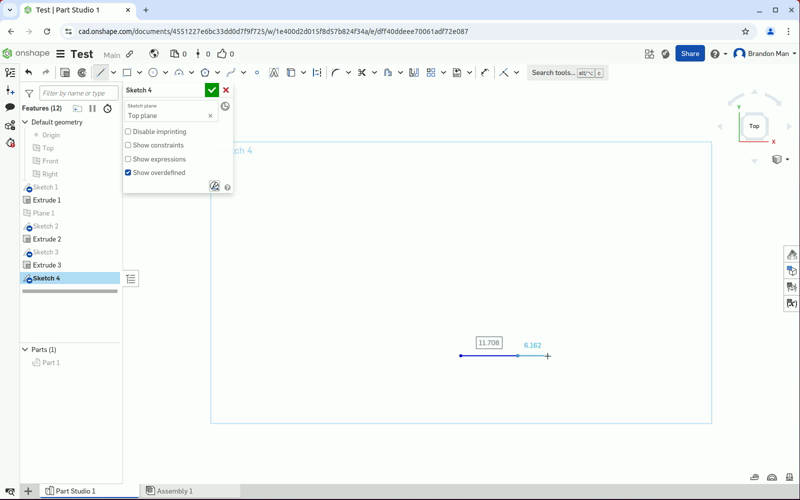
mouse_move(517, 298)
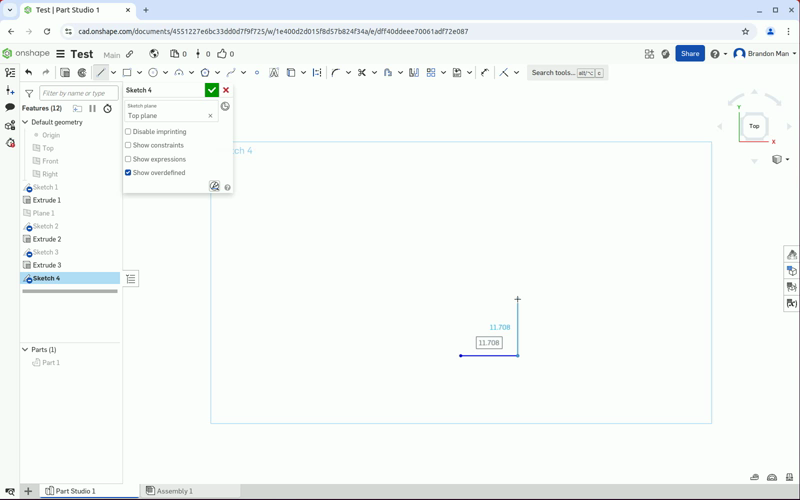
click(517, 298)
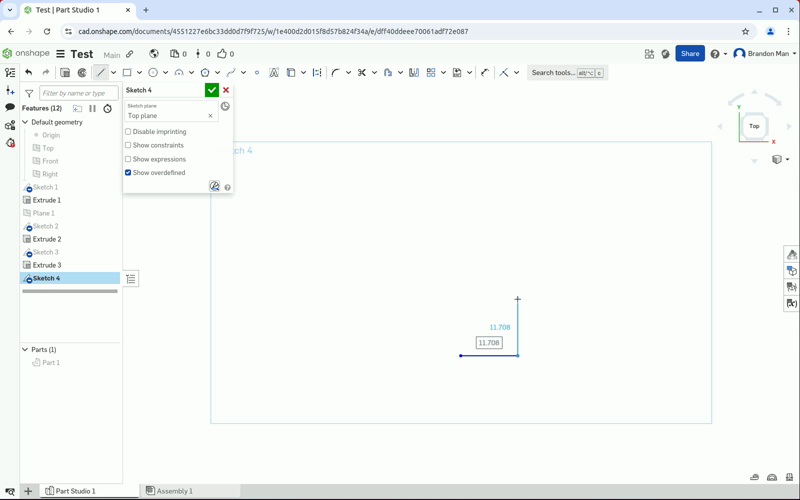
key_up(shift)
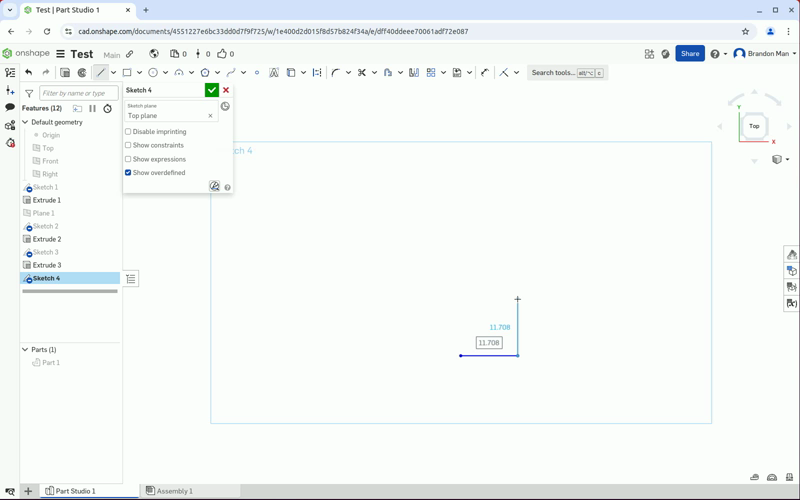
key_down(shift)
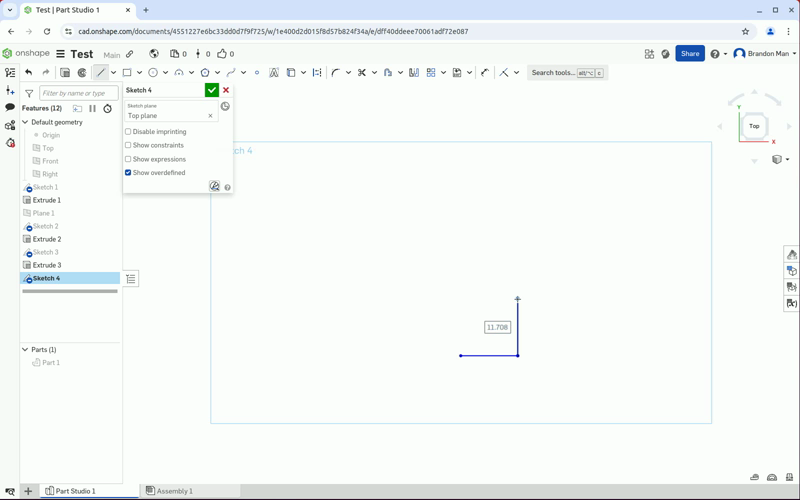
mouse_move(547, 298)
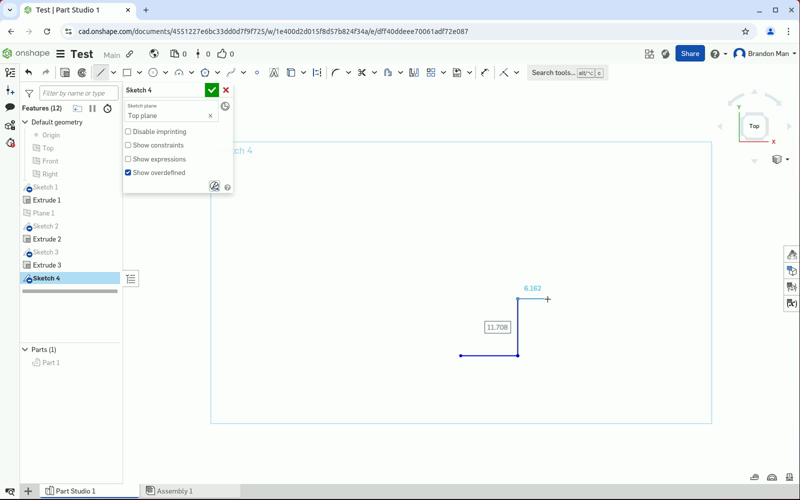
mouse_move(460, 298)
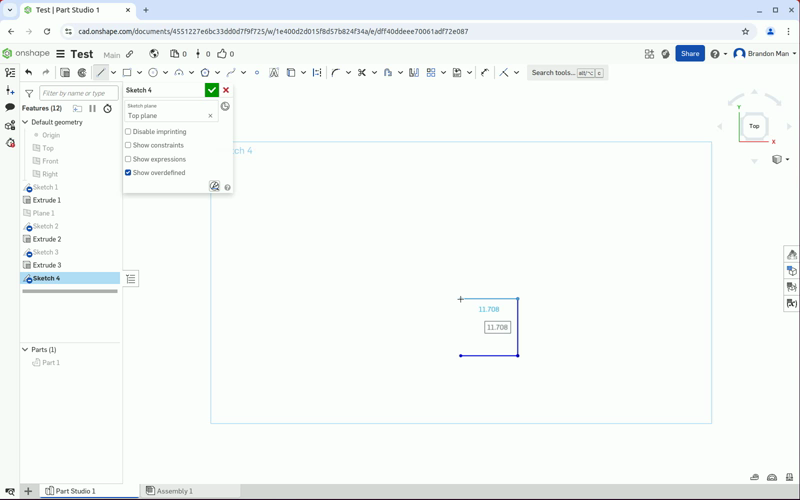
click(460, 298)
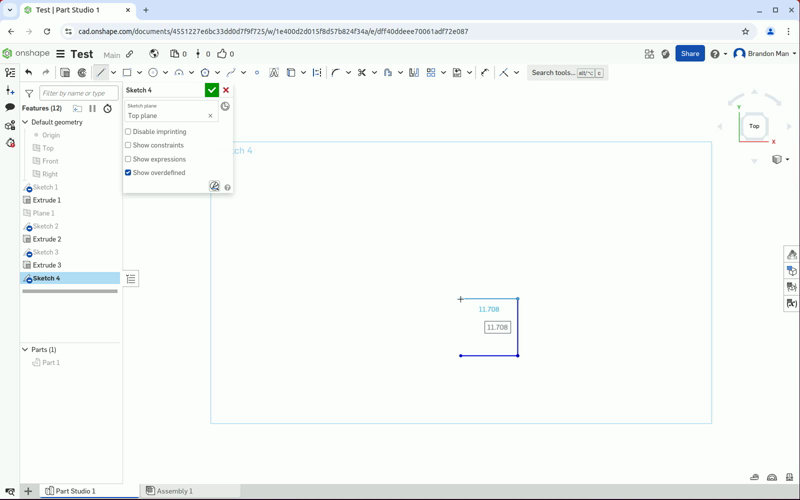
key_up(shift)
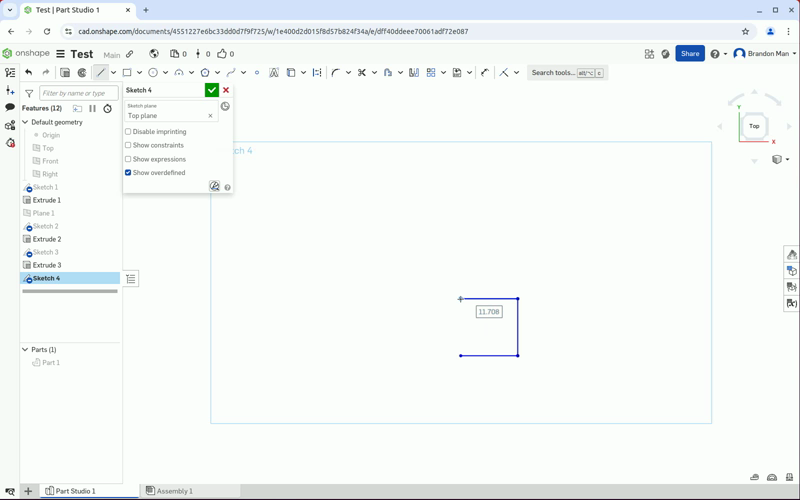
mouse_move(490, 298)
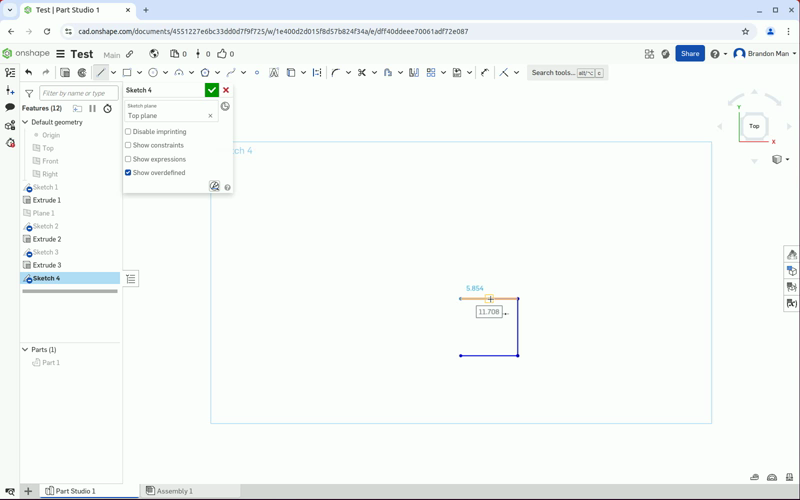
key_down(shift)
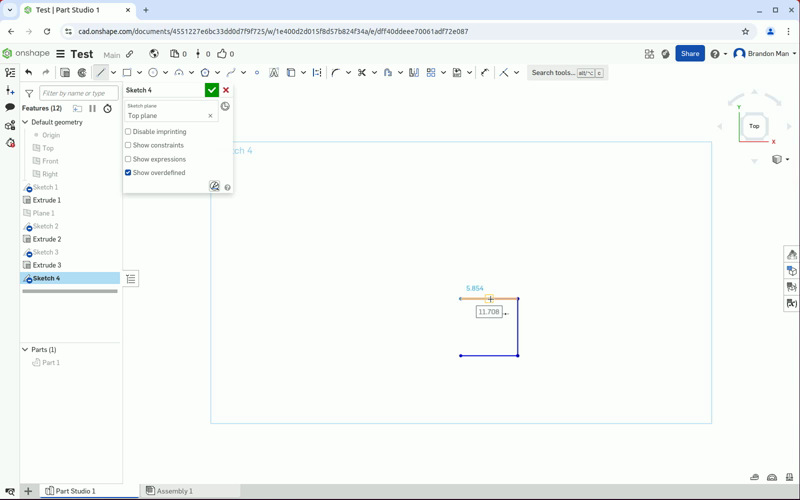
mouse_move(460, 355)
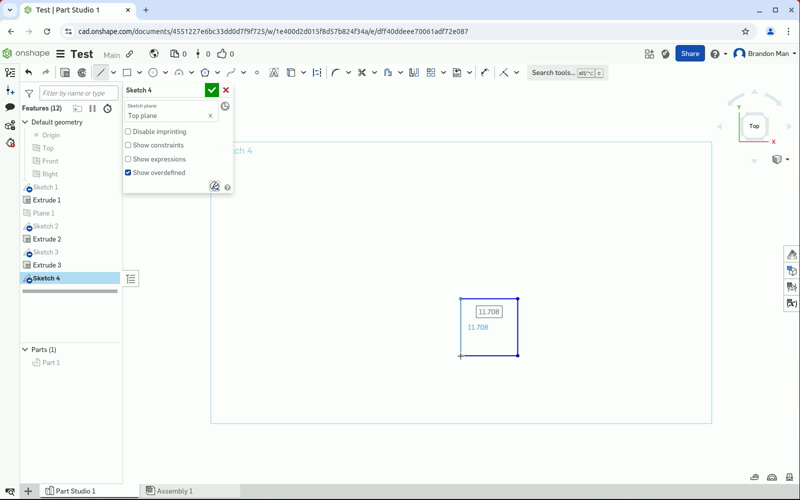
key_up(shift)
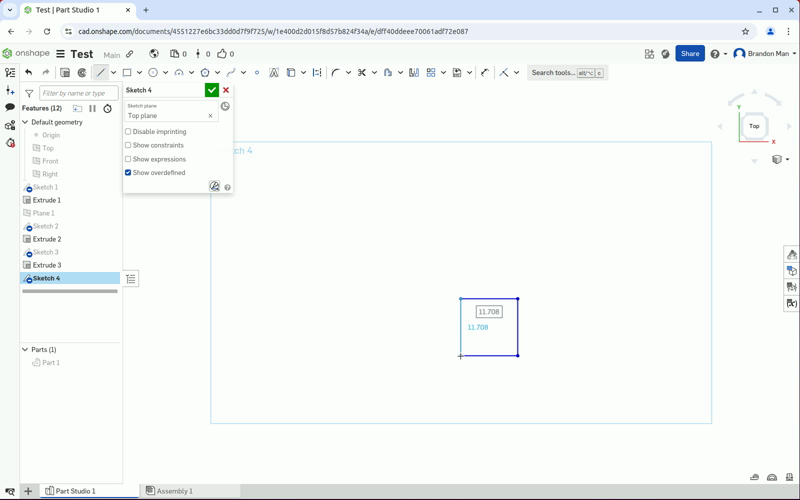
click(460, 355)
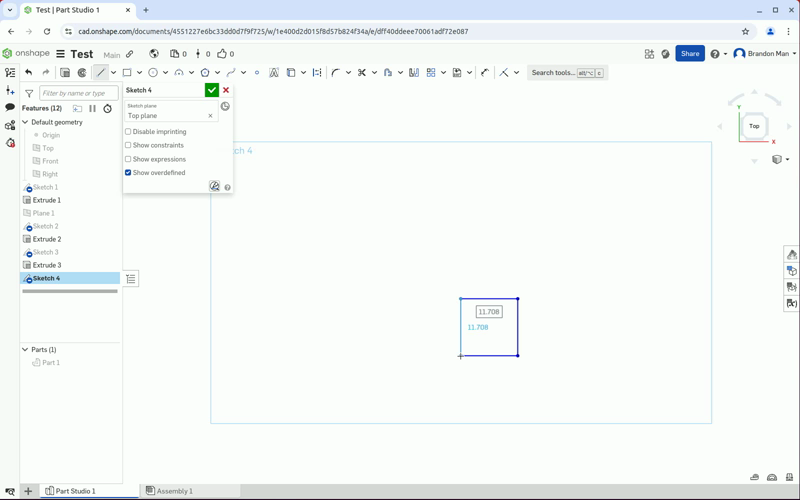
key(esc)
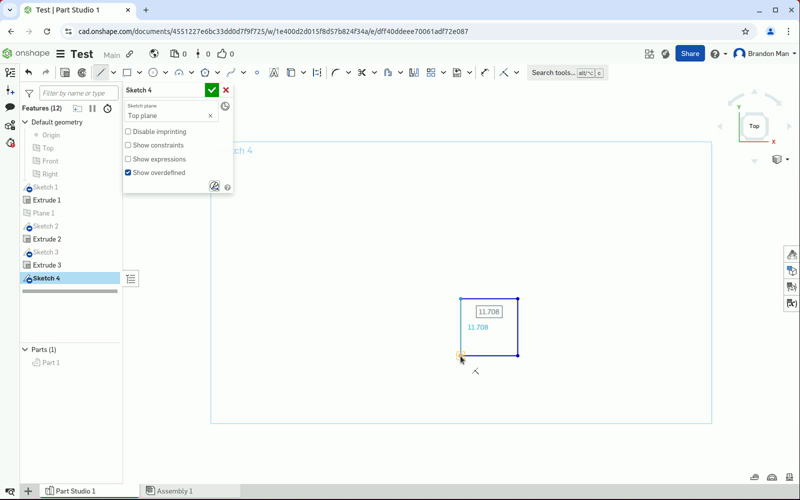
mouse_move(480, 322)
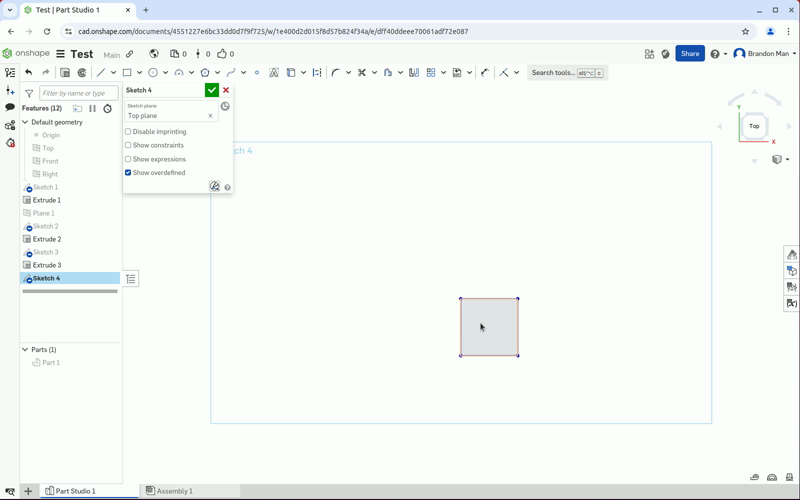
click(480, 322)
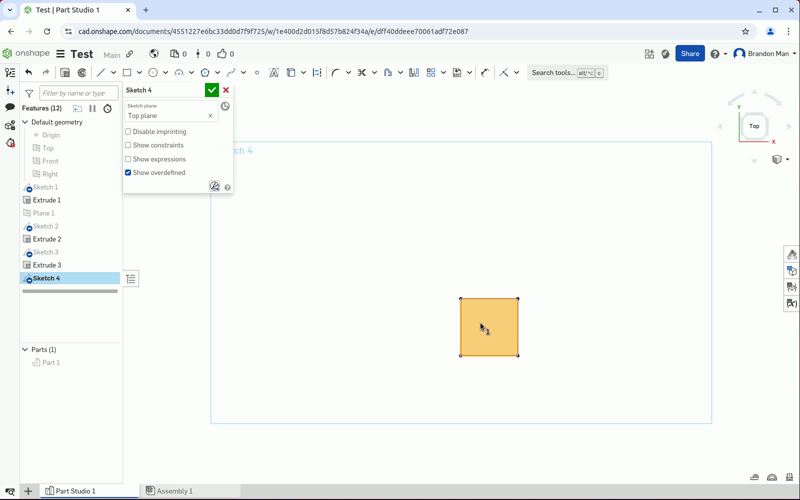
mouse_move(73, 352)
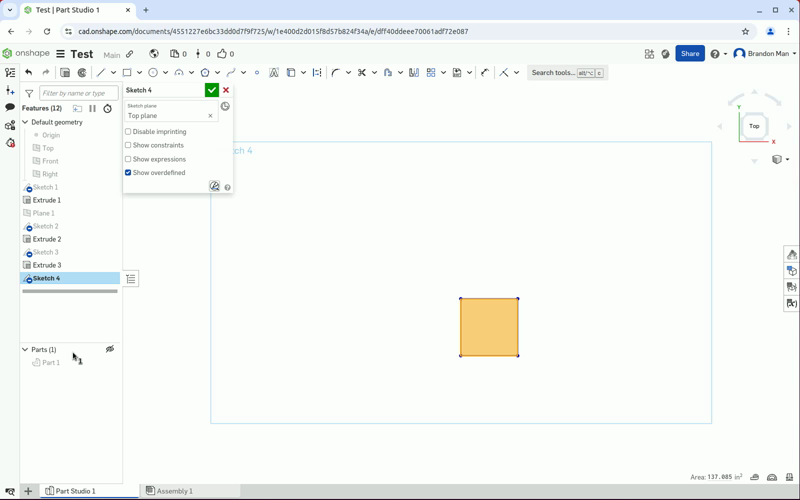
key(shift+y)
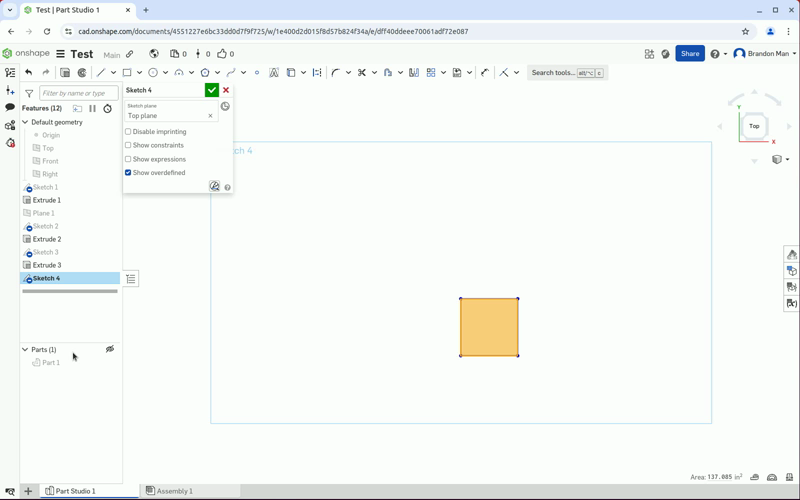
key(shift+e)
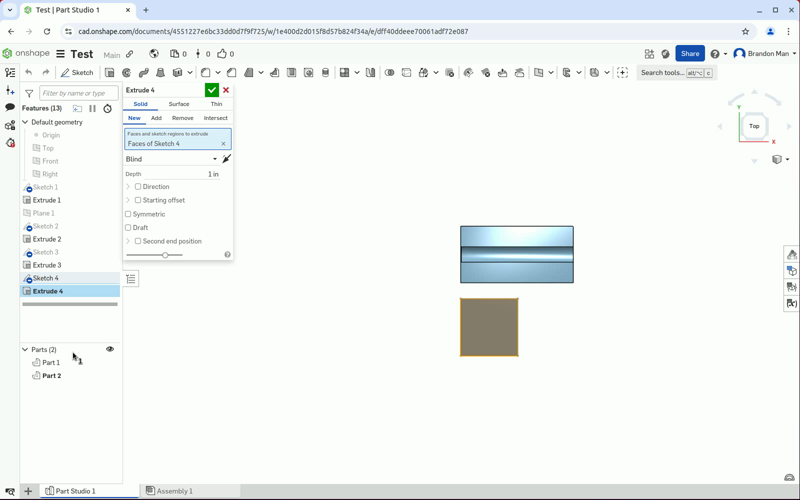
mouse_move(143, 106)
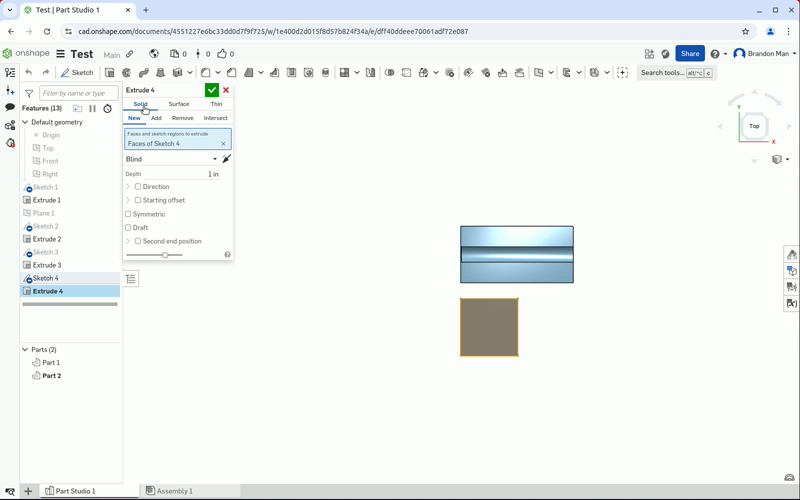
click(143, 106)
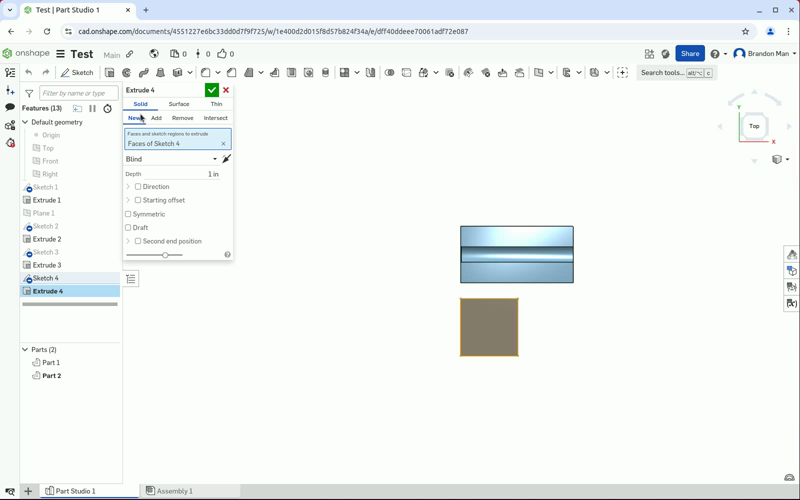
mouse_move(137, 120)
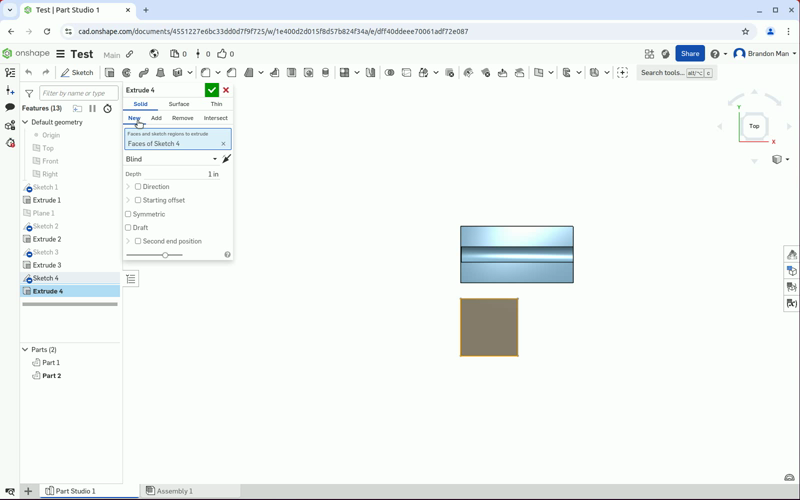
click(137, 120)
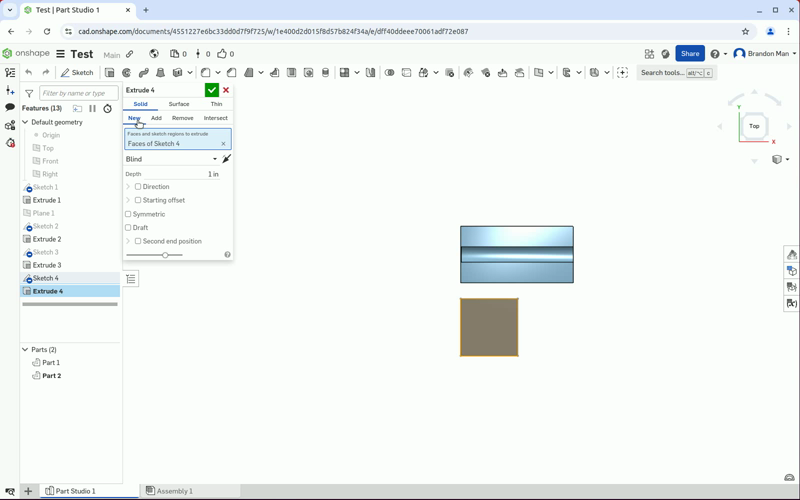
key(tab, 4)
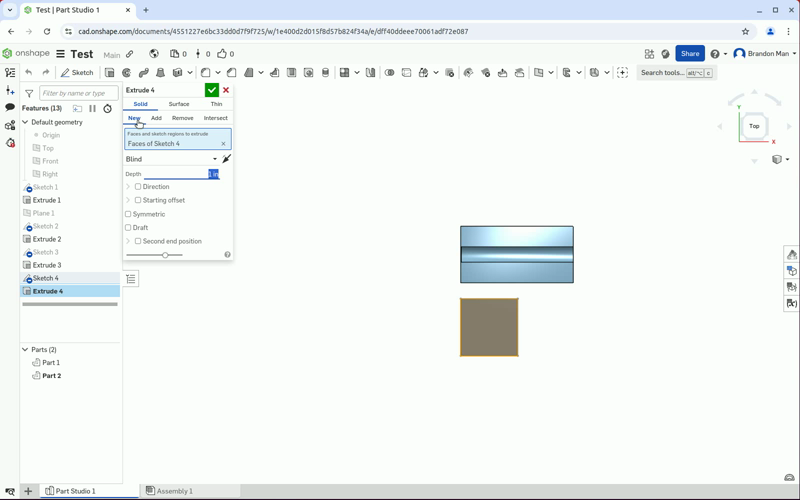
text(12.998)
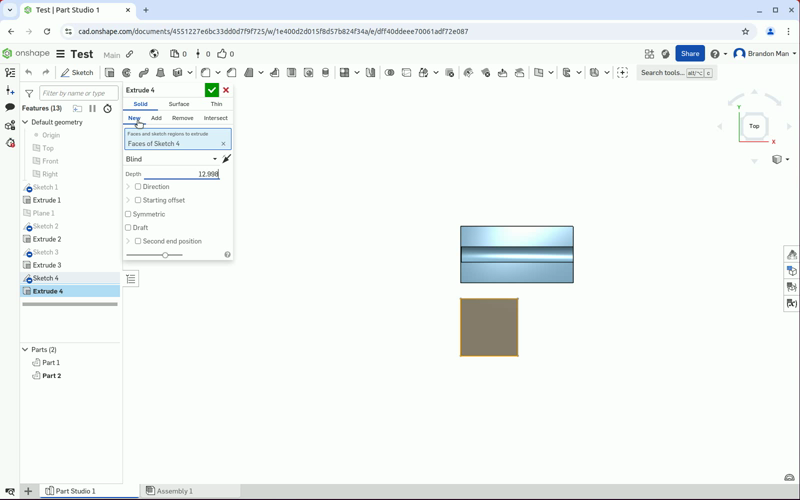
key(enter)
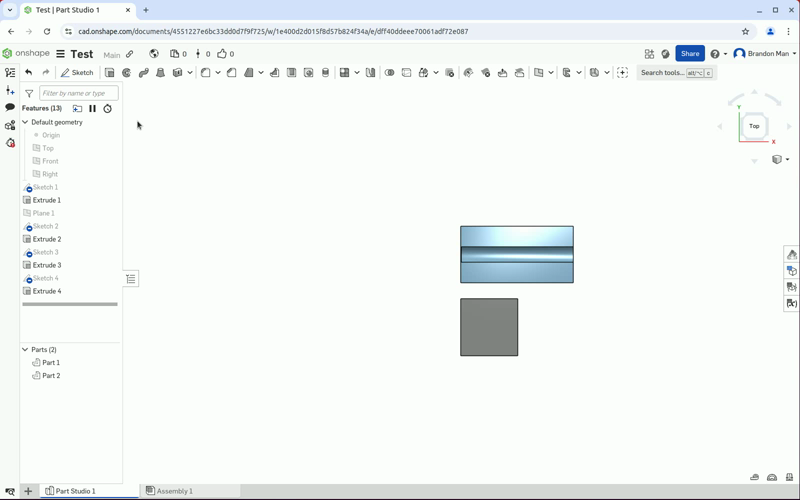
key(shift+h)
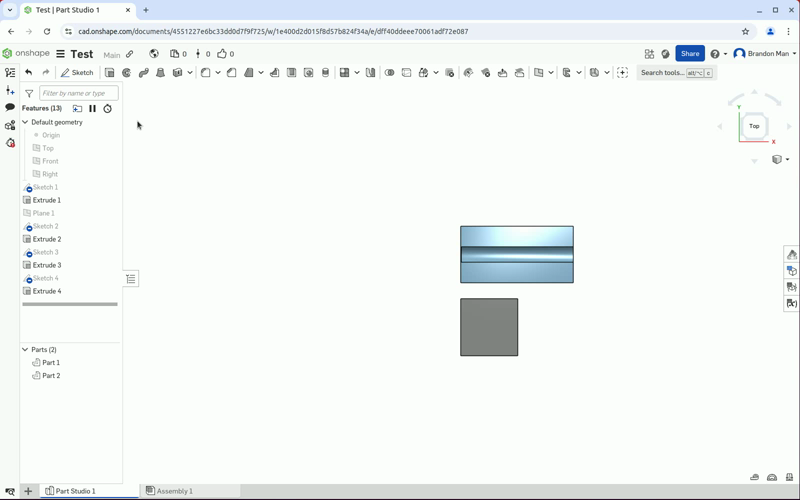
key(shift+h)
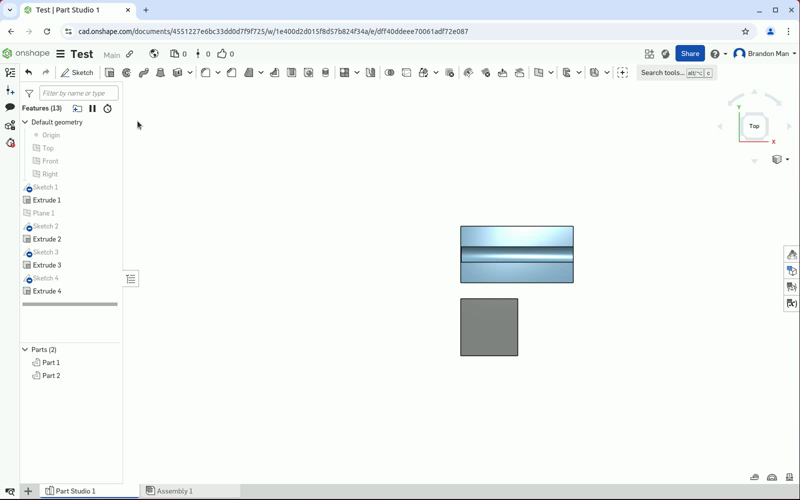
mouse_move(73, 189)
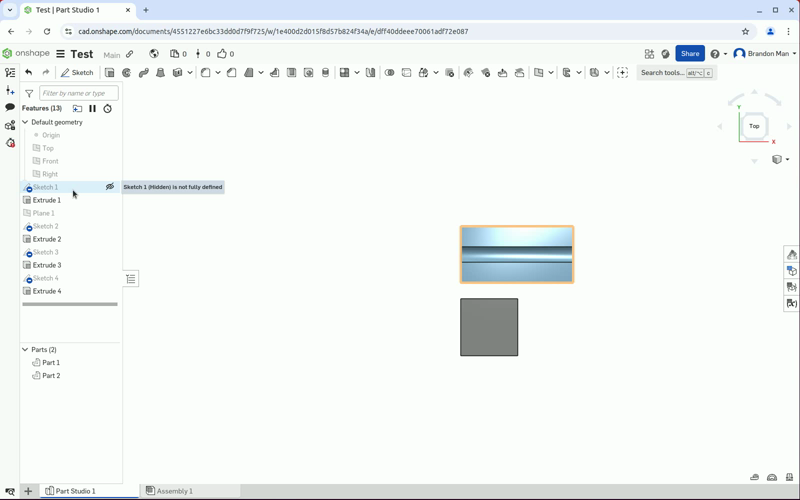
click(73, 189)
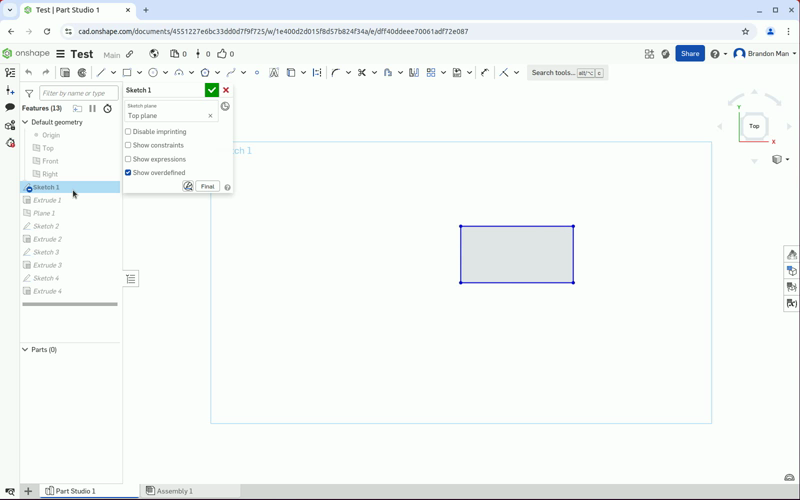
mouse_move(229, 92)
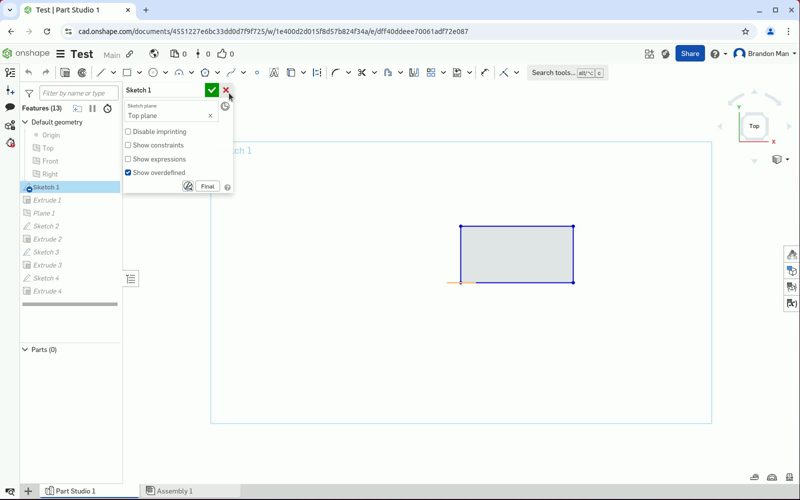
click(229, 92)
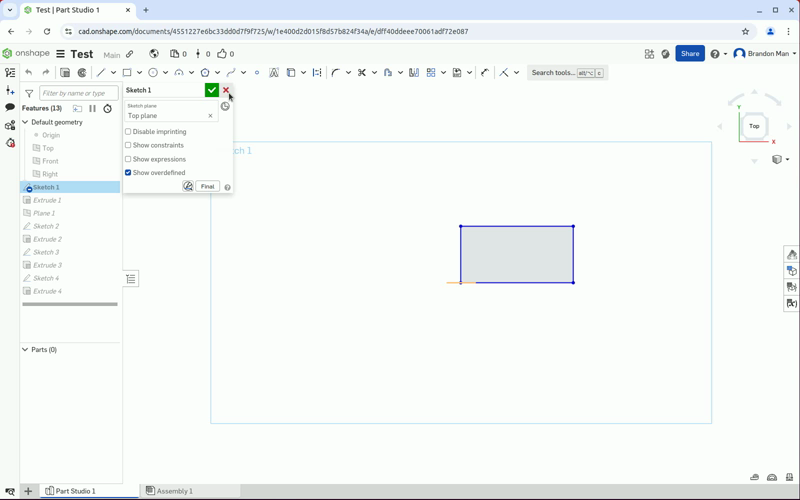
key(shift+s)
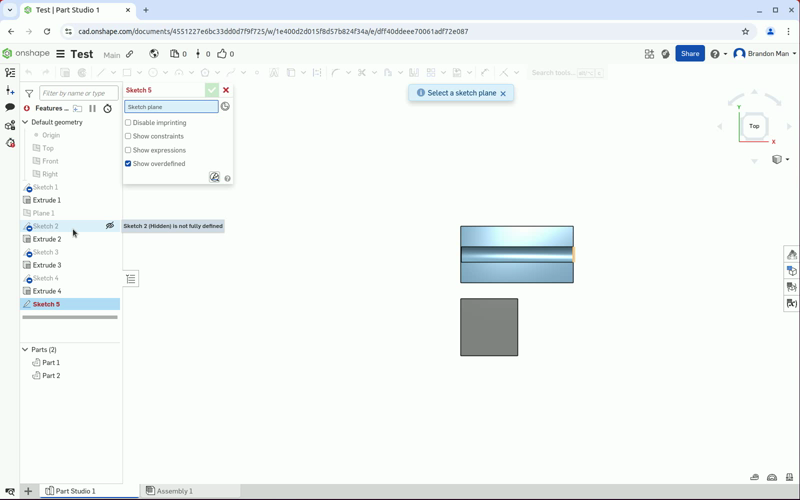
scroll(3)
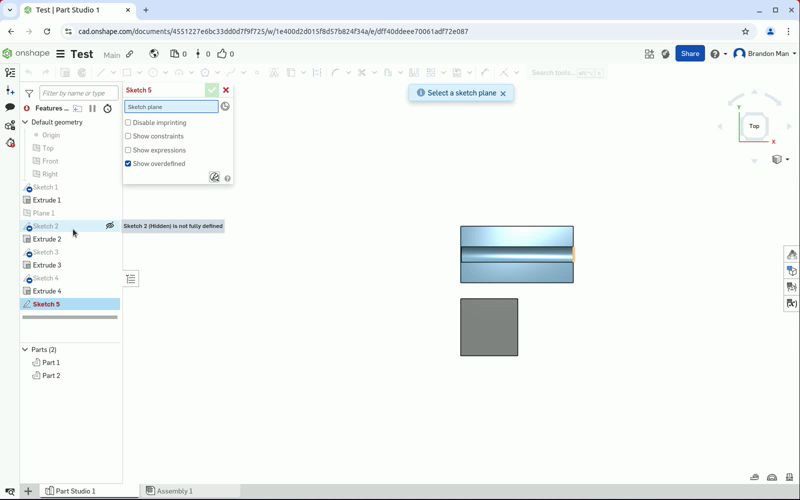
mouse_move(73, 150)
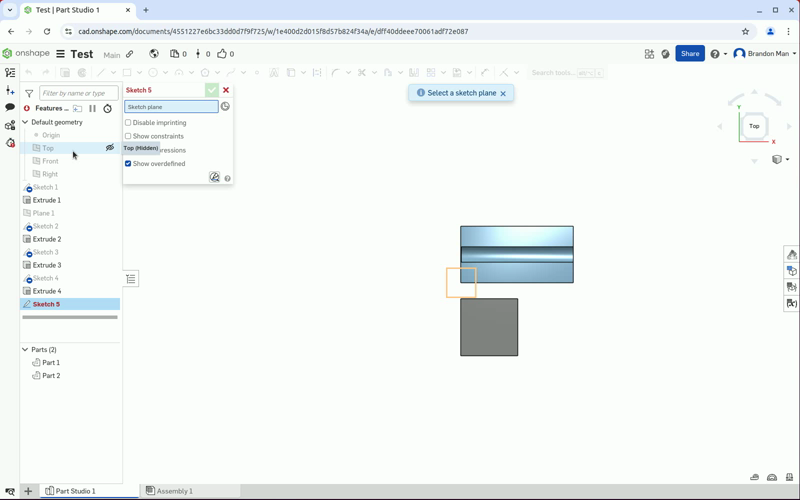
click(73, 150)
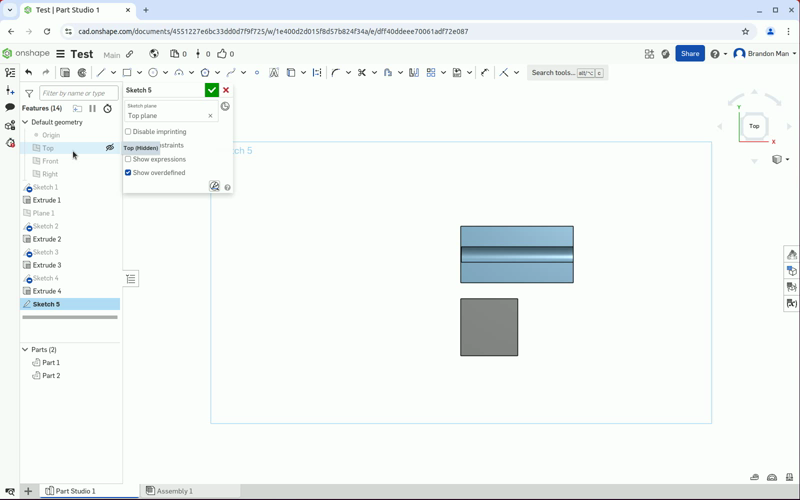
mouse_move(73, 352)
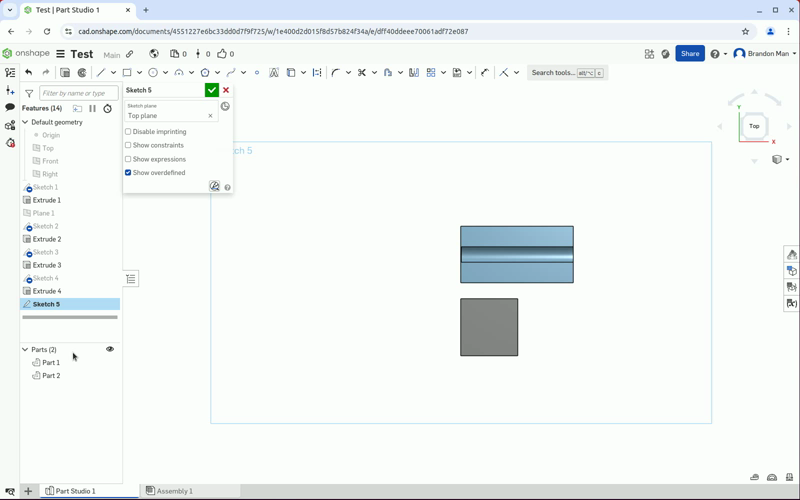
key(y)
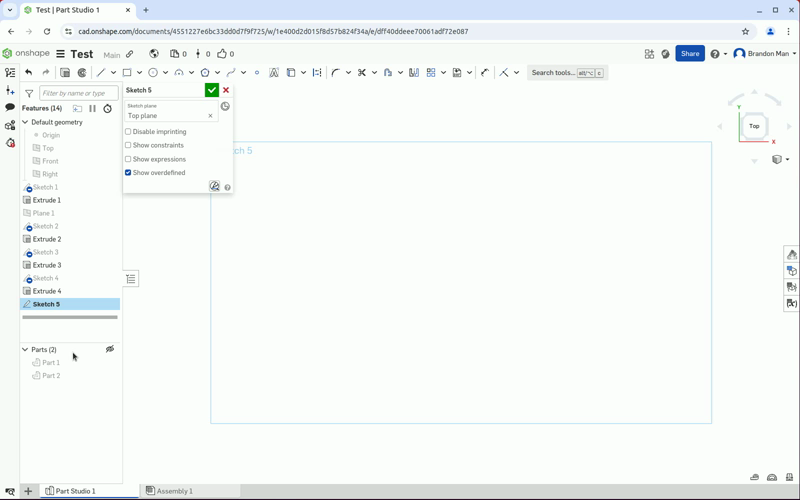
key(l)
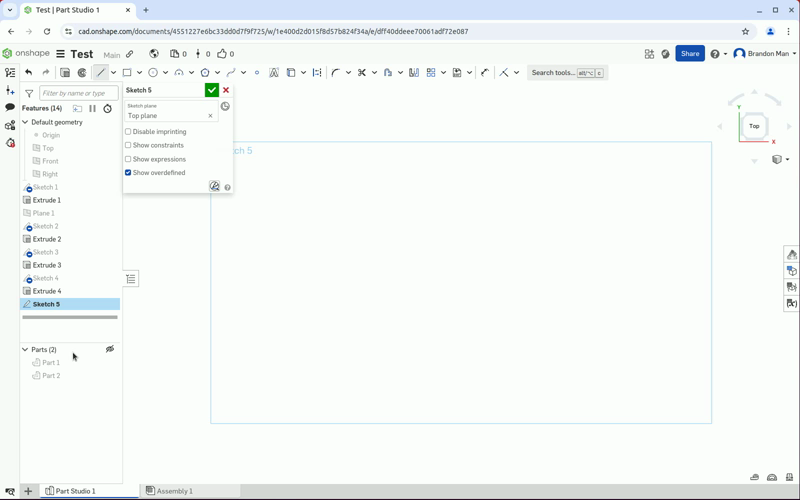
key_down(shift)
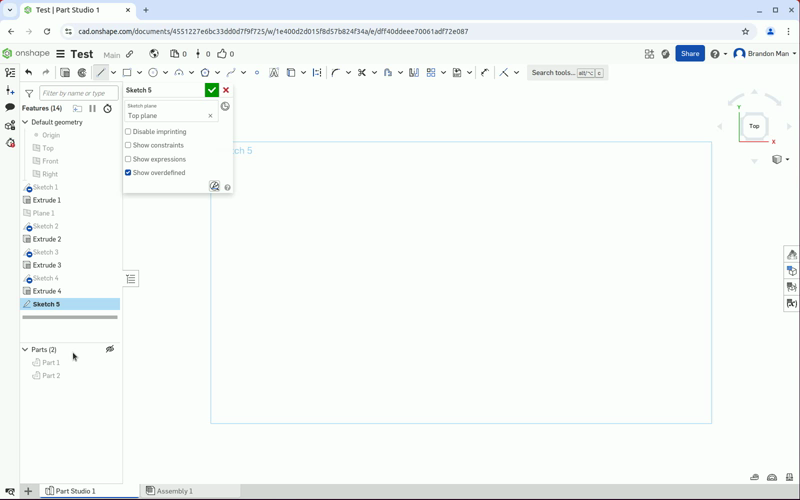
mouse_move(364, 354)
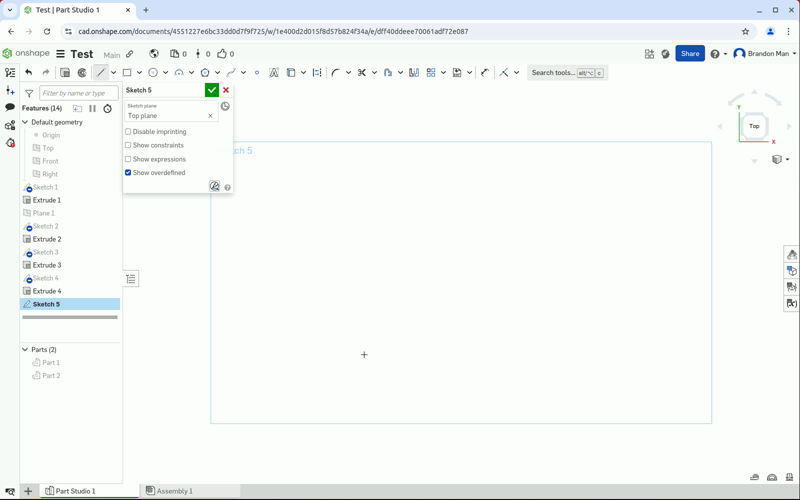
click(364, 354)
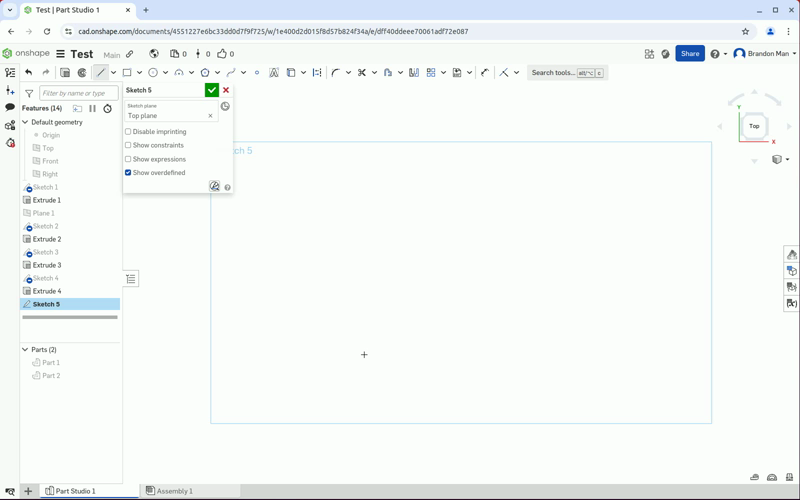
key_up(shift)
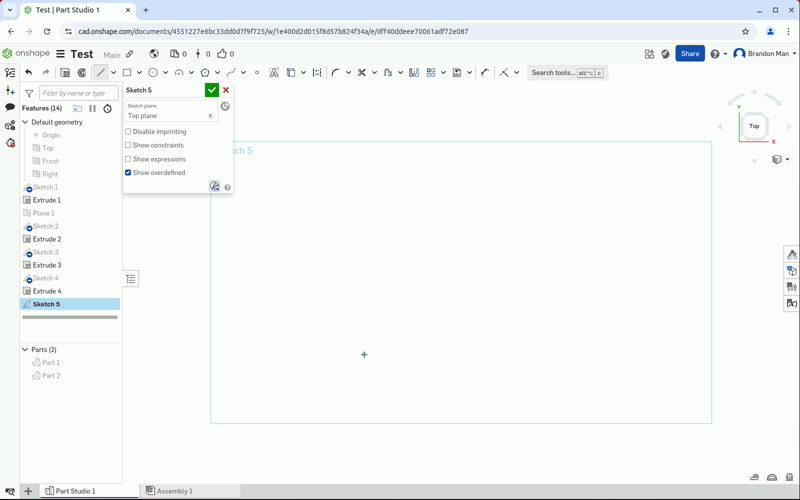
key_down(shift)
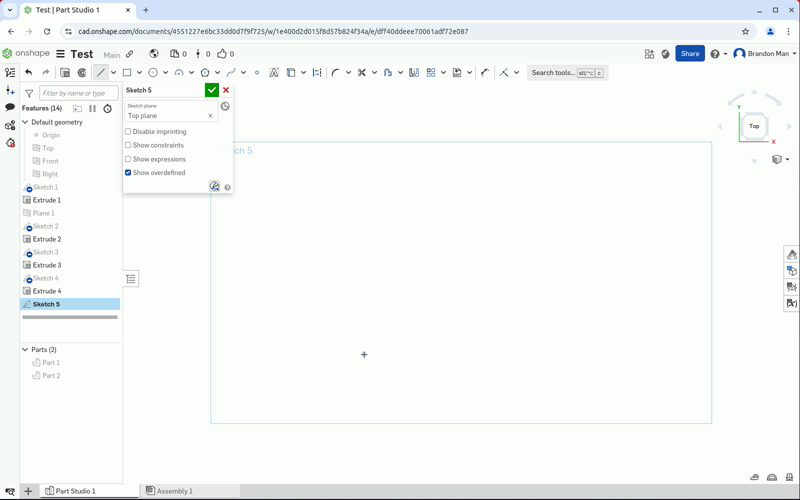
mouse_move(394, 354)
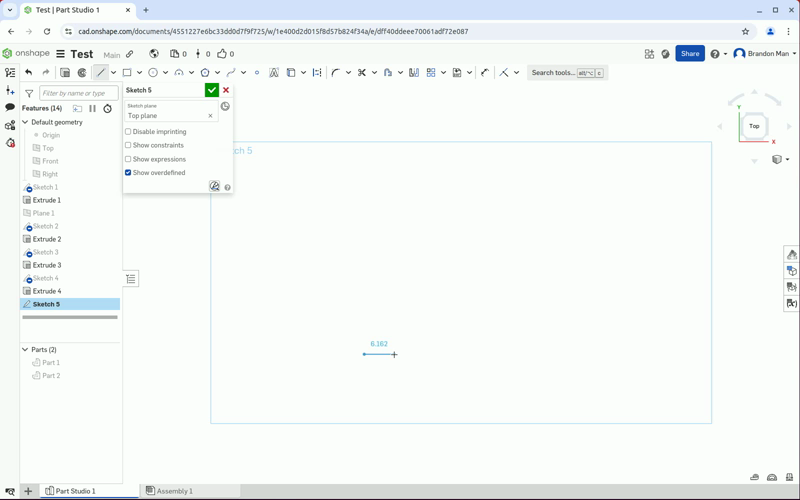
mouse_move(421, 354)
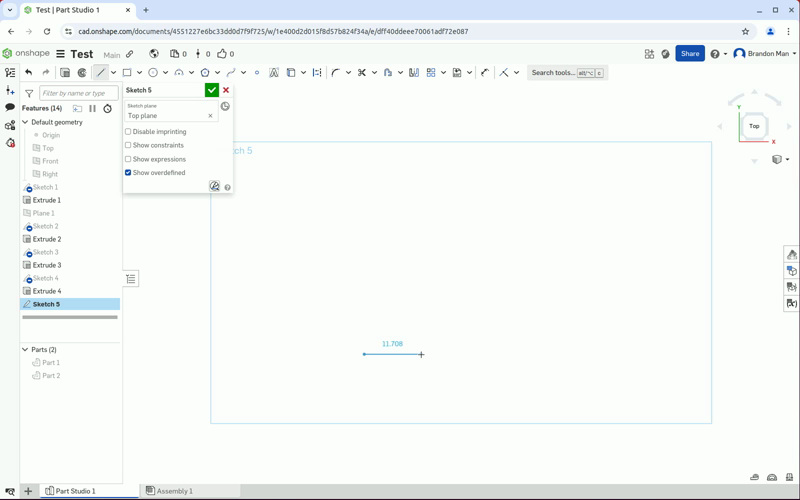
click(421, 354)
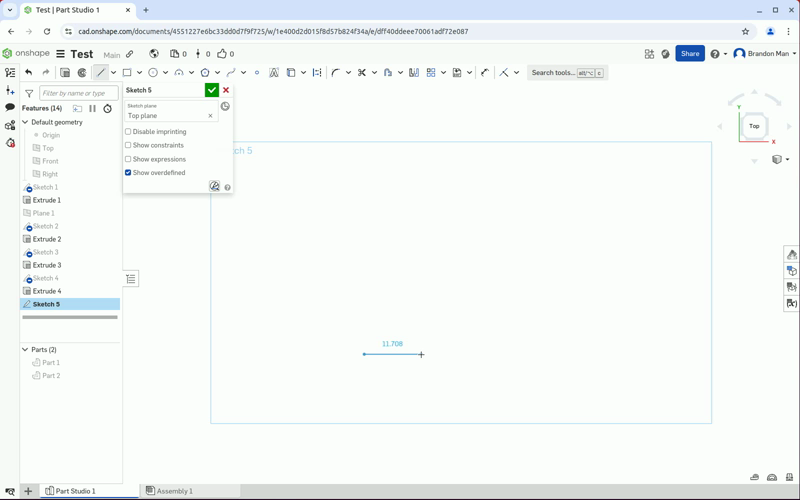
key_up(shift)
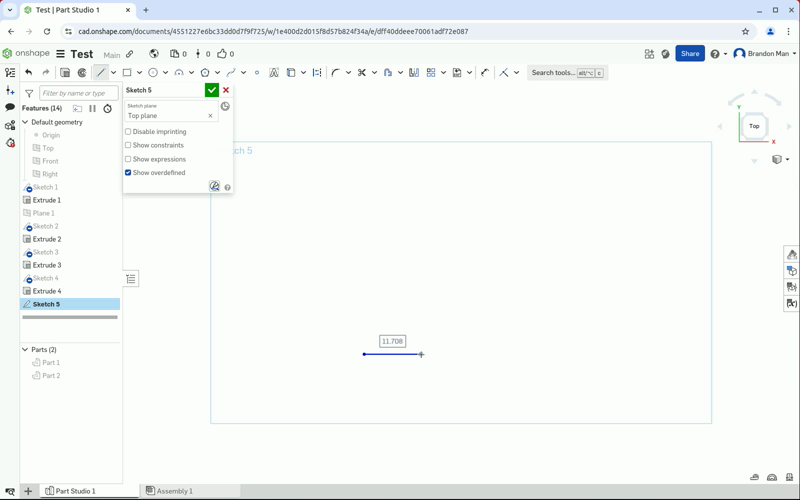
key_down(shift)
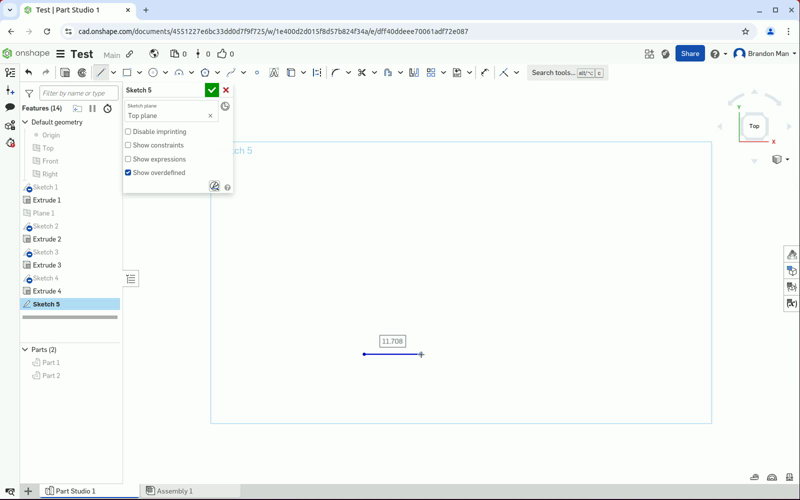
mouse_move(451, 354)
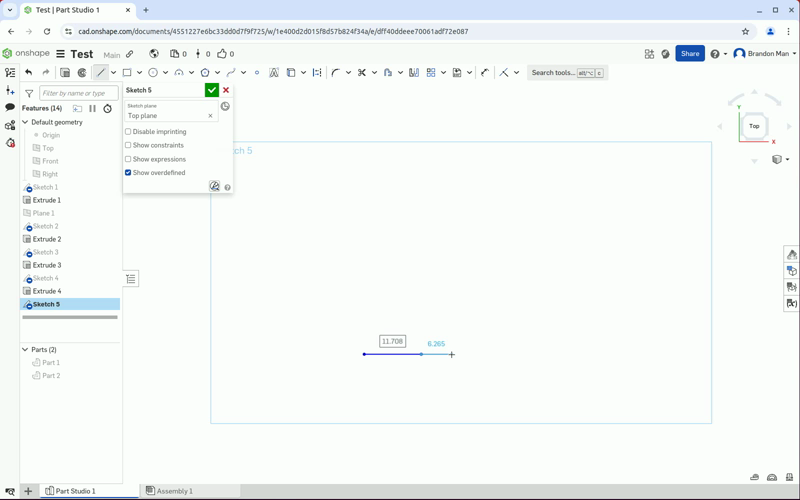
mouse_move(421, 297)
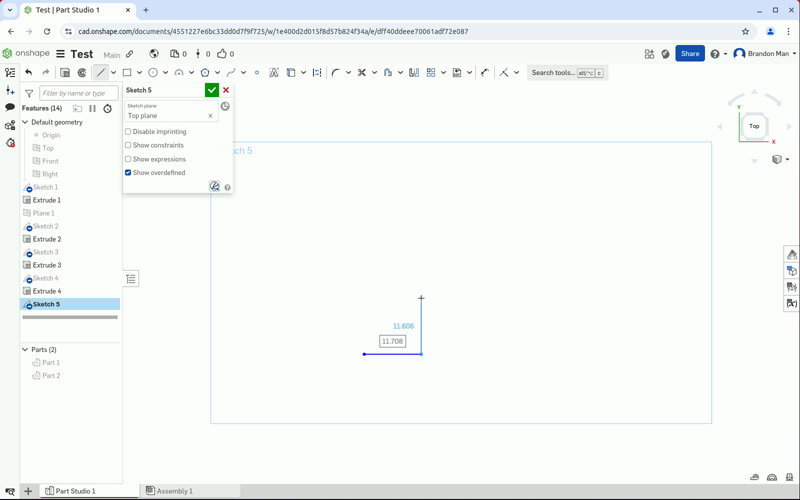
click(421, 297)
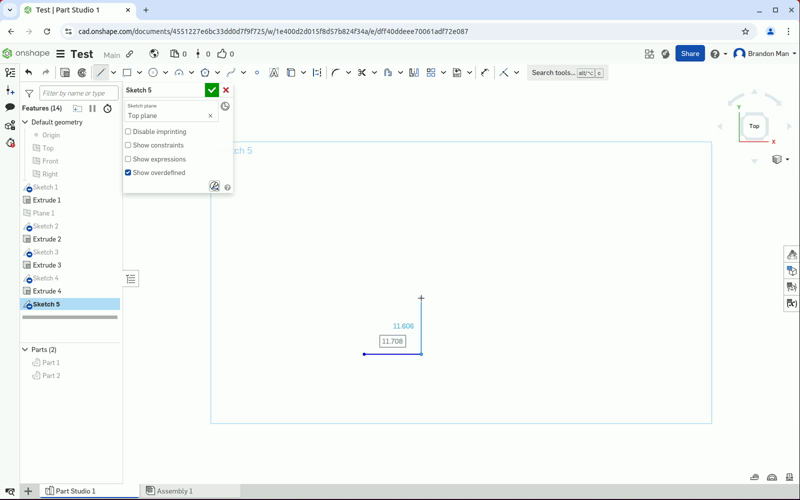
key_up(shift)
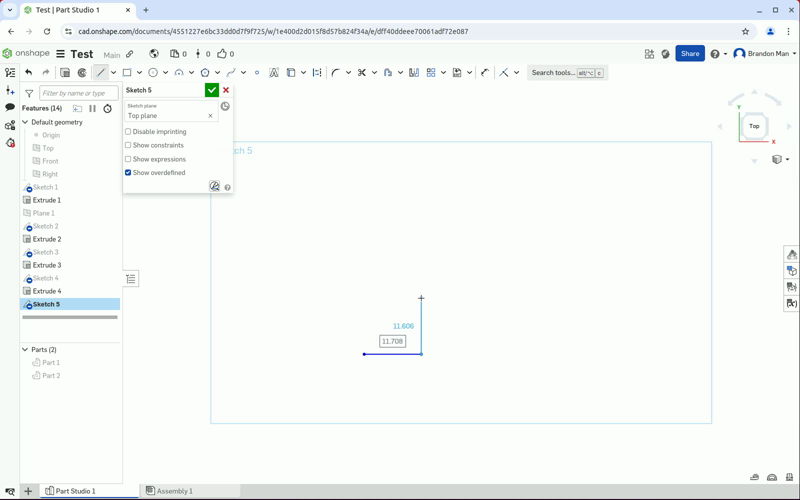
key_down(shift)
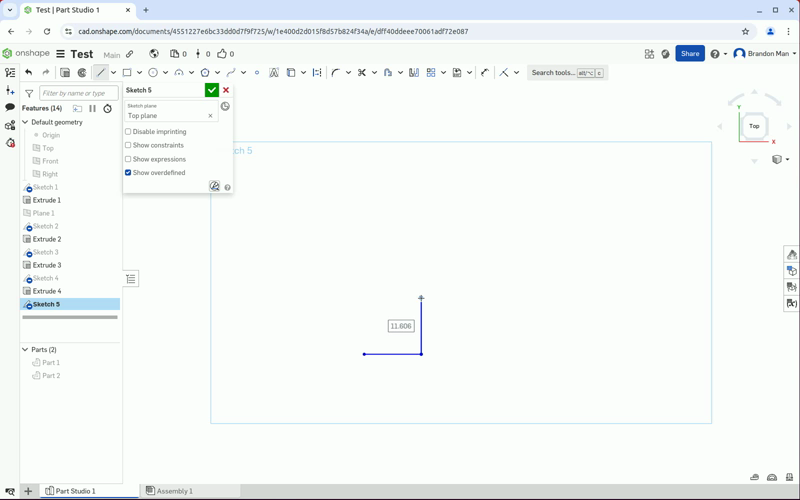
mouse_move(451, 297)
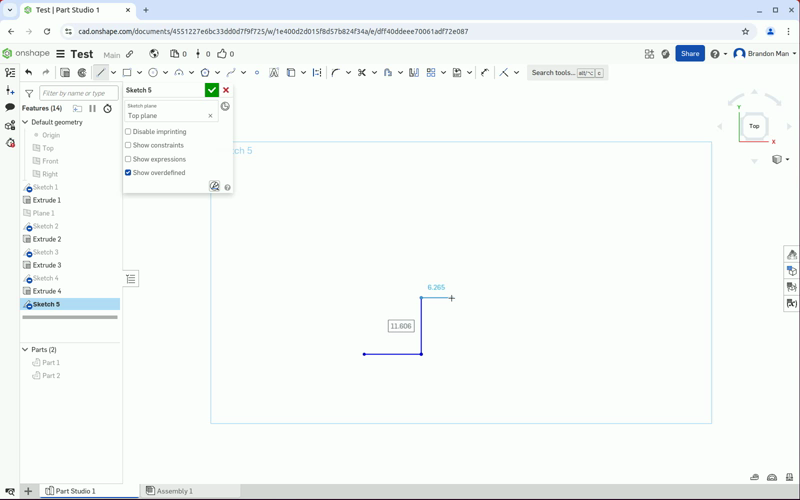
mouse_move(364, 297)
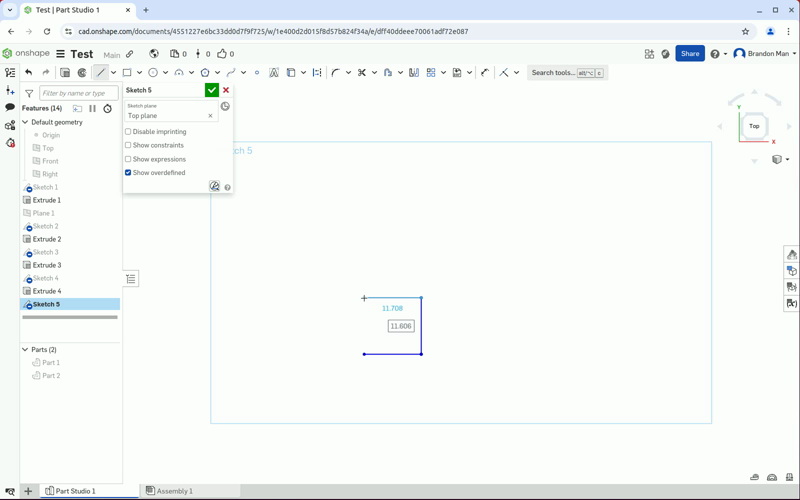
click(364, 297)
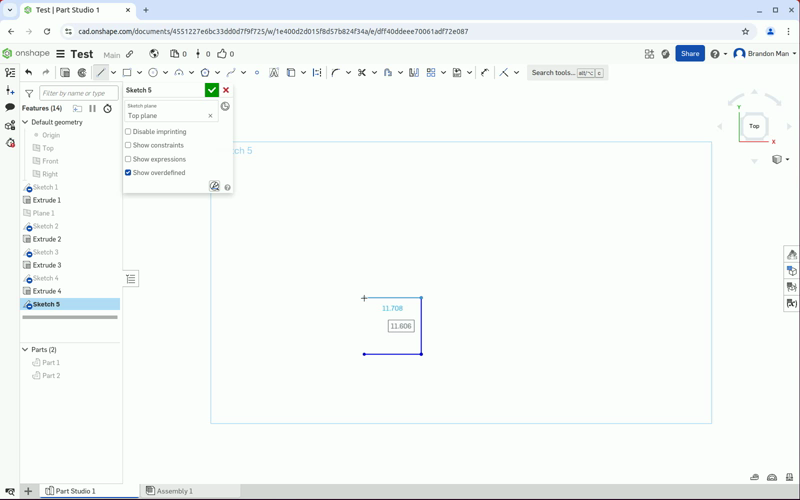
key_up(shift)
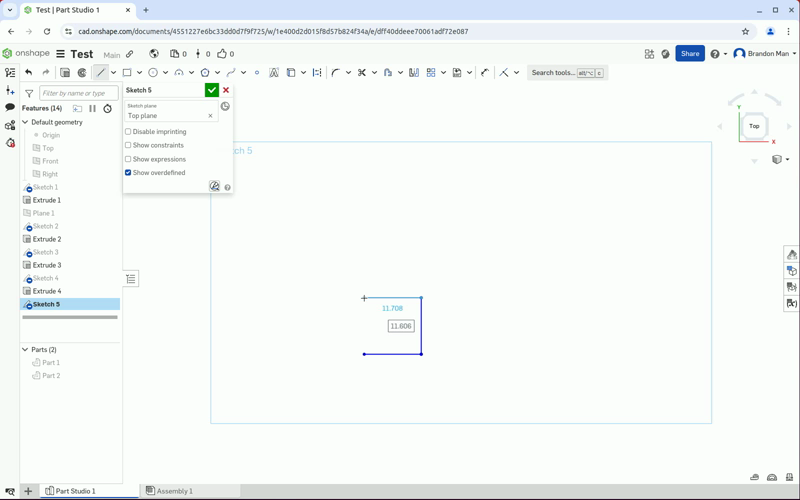
mouse_move(394, 297)
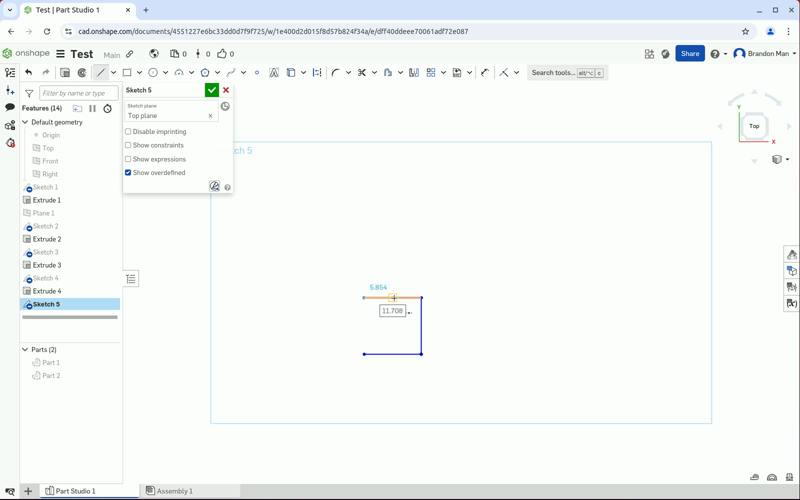
key_down(shift)
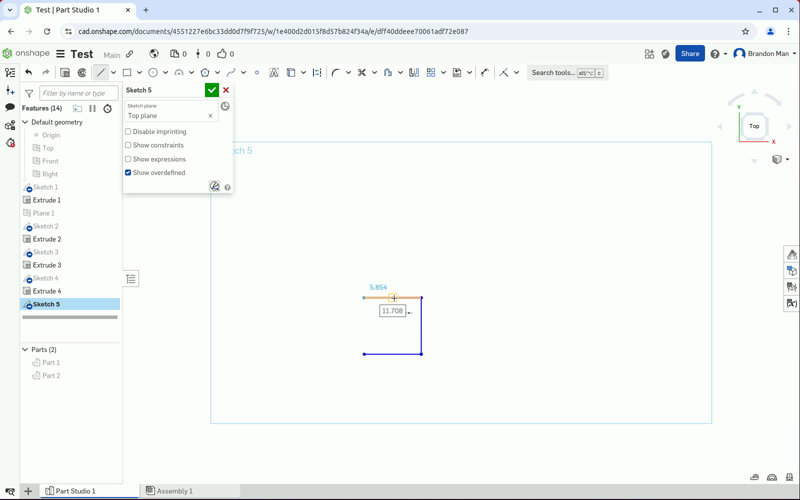
mouse_move(364, 354)
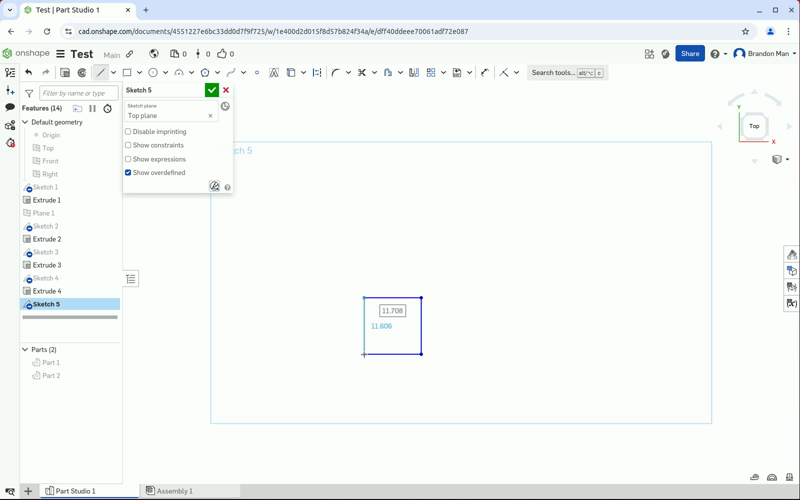
key_up(shift)
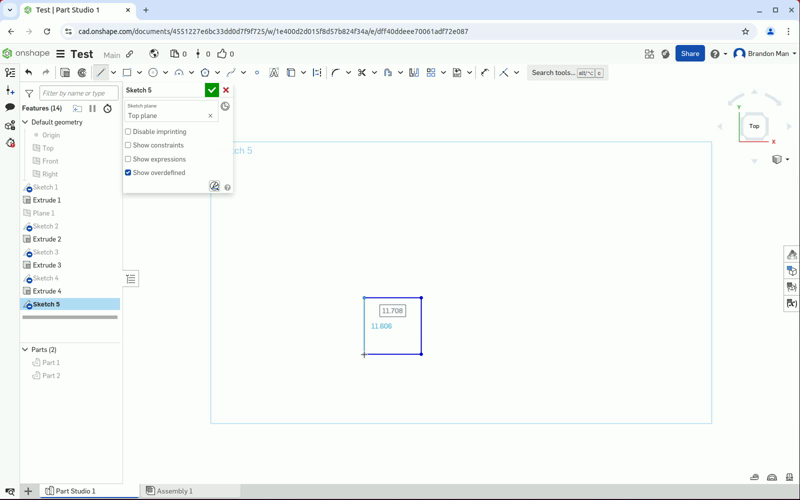
click(364, 354)
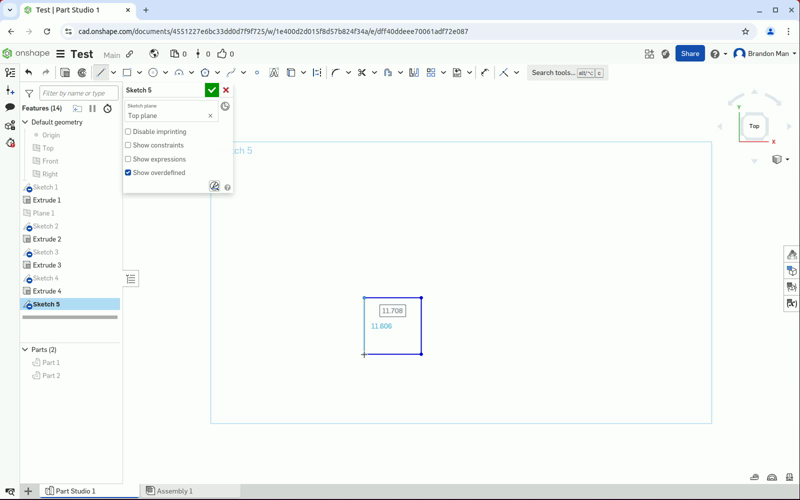
key(esc)
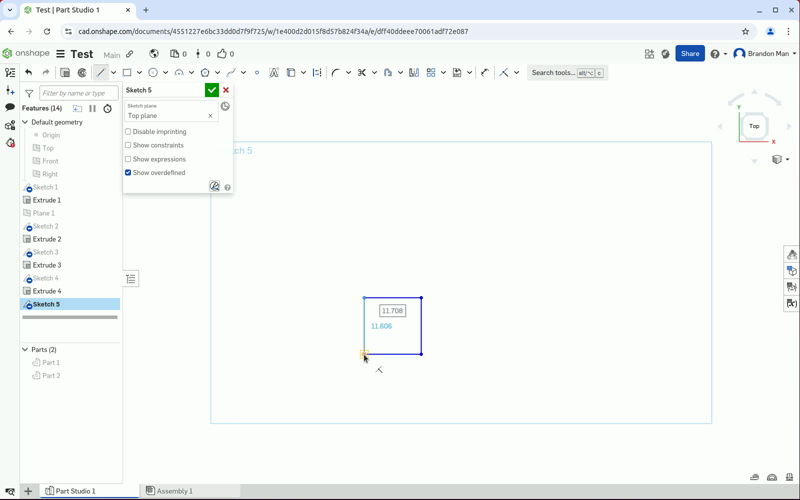
mouse_move(386, 350)
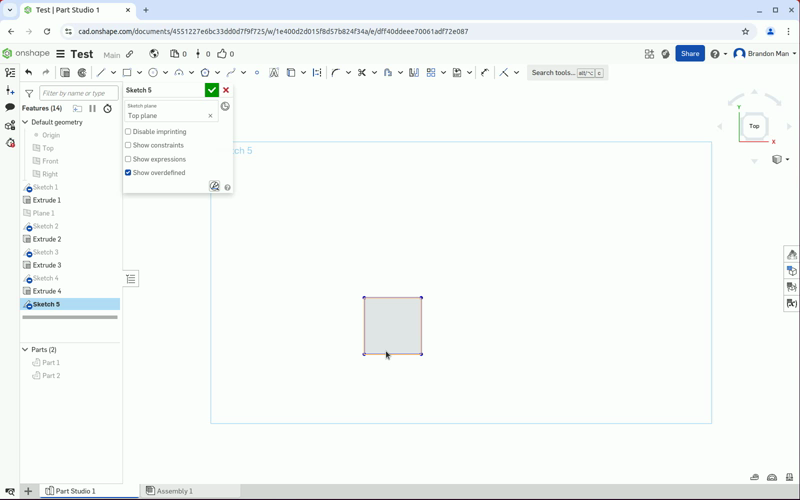
click(386, 350)
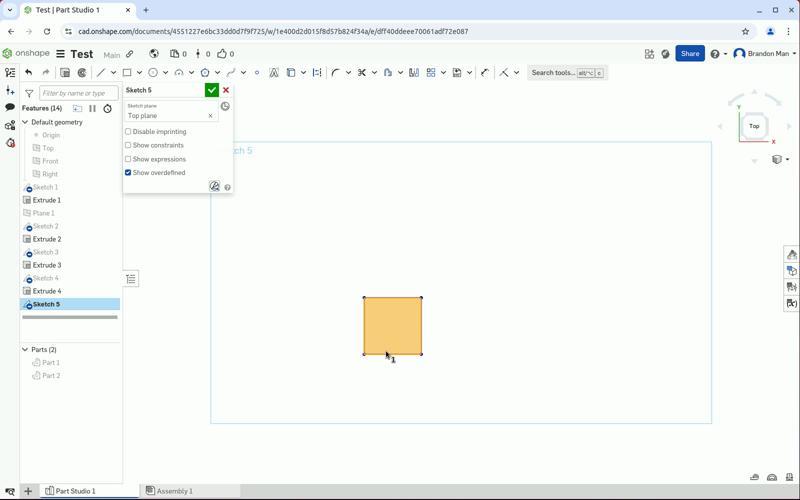
mouse_move(73, 352)
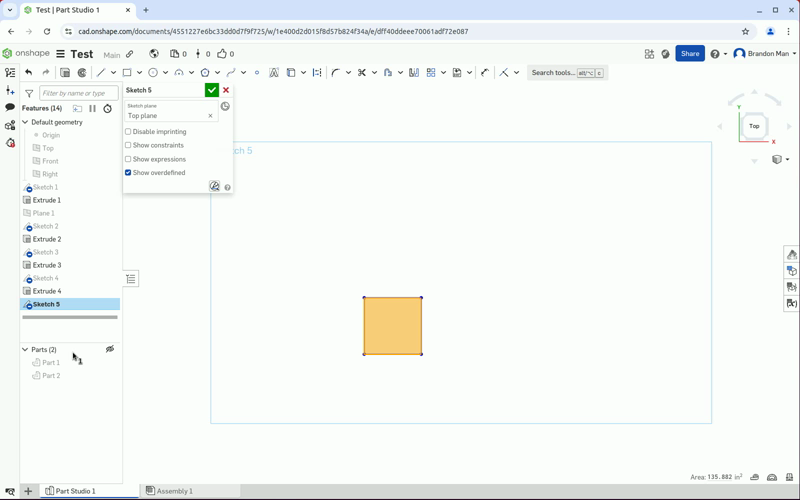
key(shift+y)
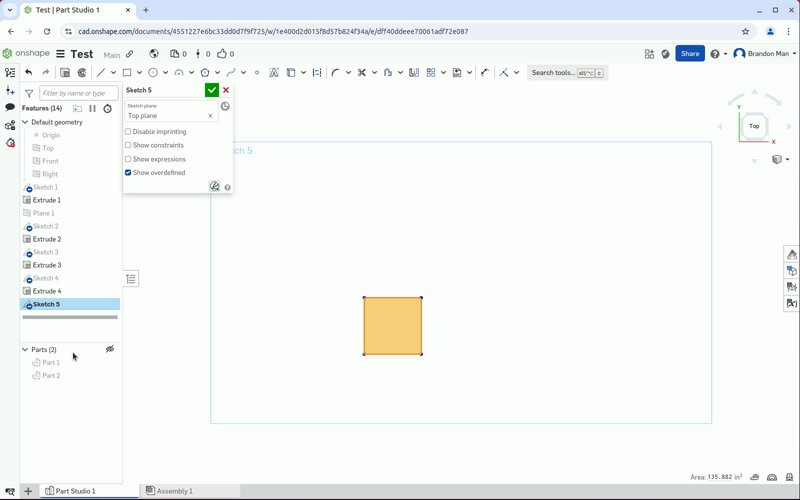
key(shift+e)
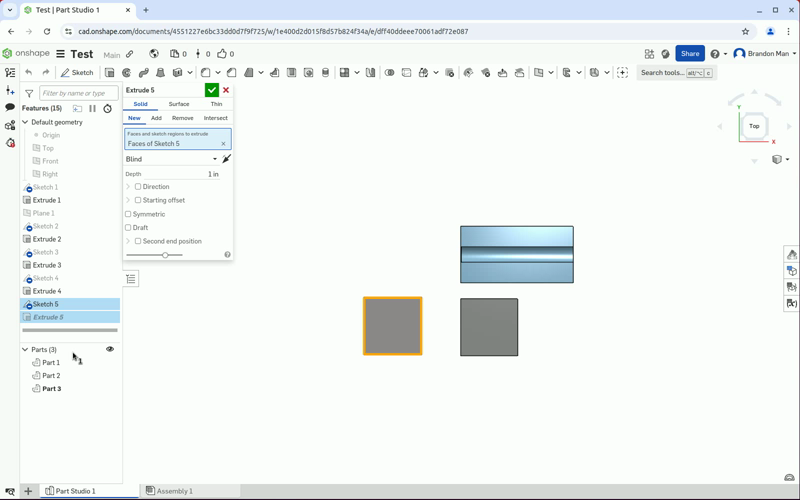
mouse_move(143, 106)
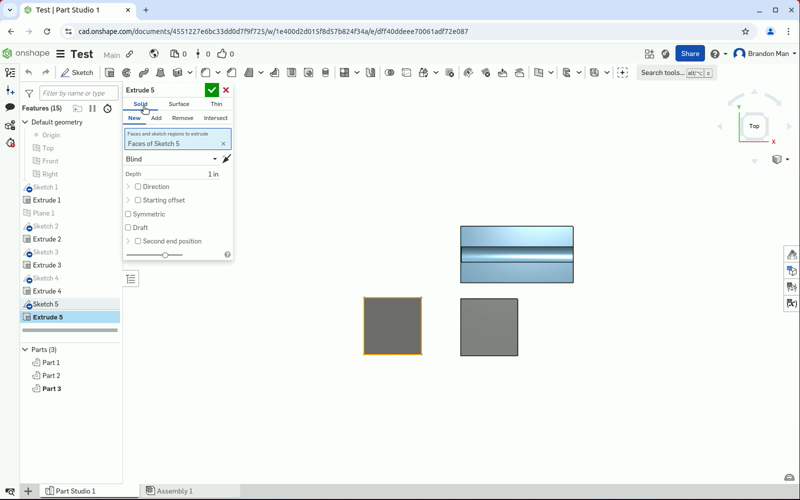
click(143, 106)
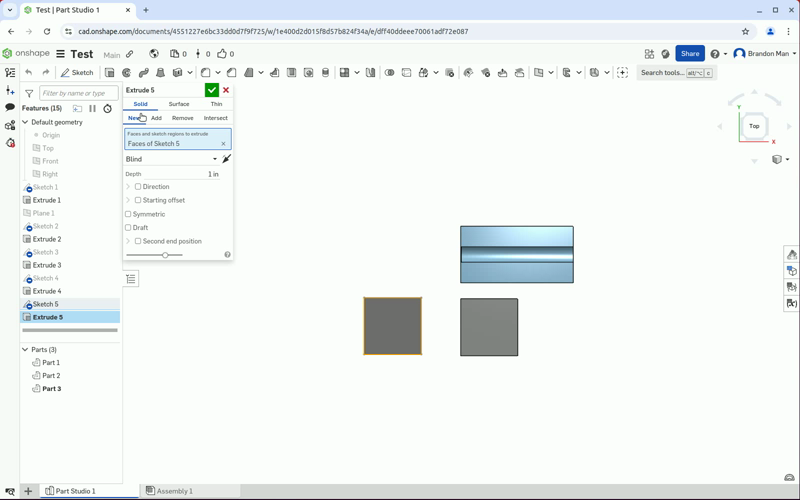
mouse_move(137, 120)
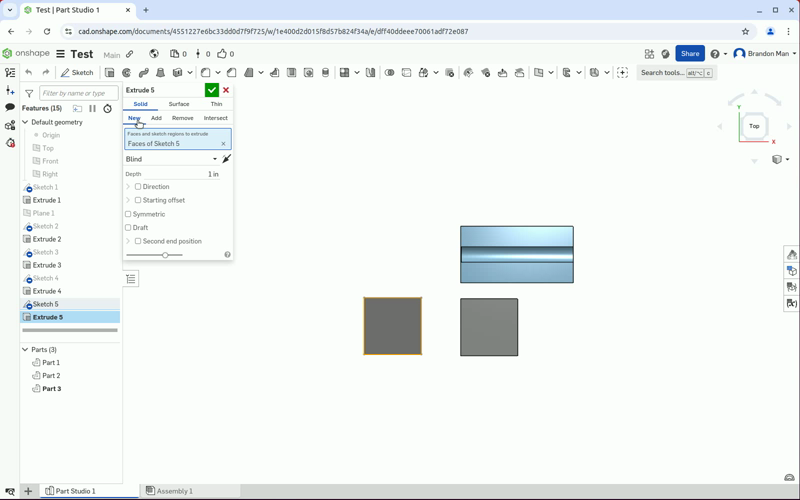
click(137, 120)
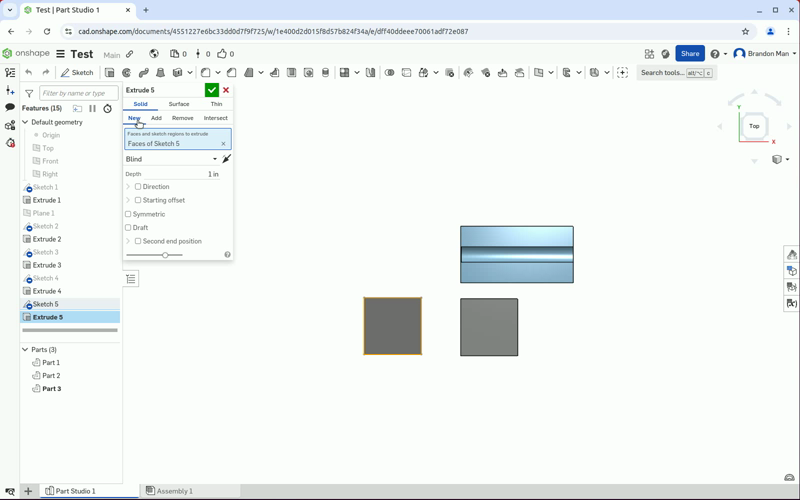
key(tab, 4)
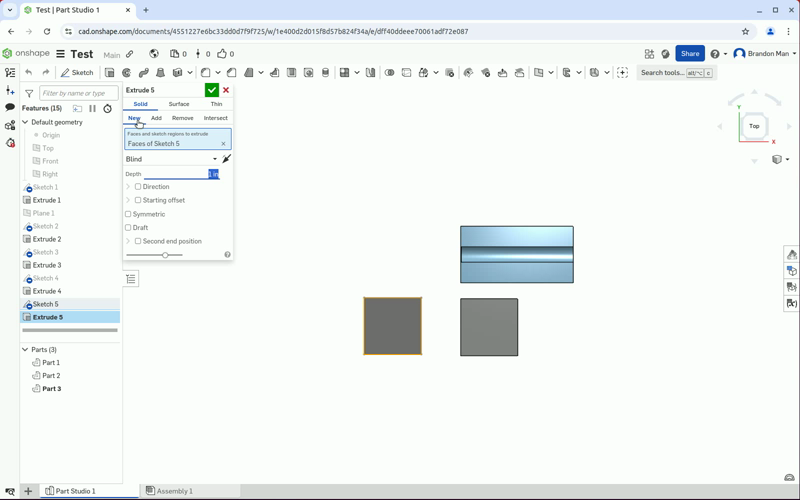
text(12.998)
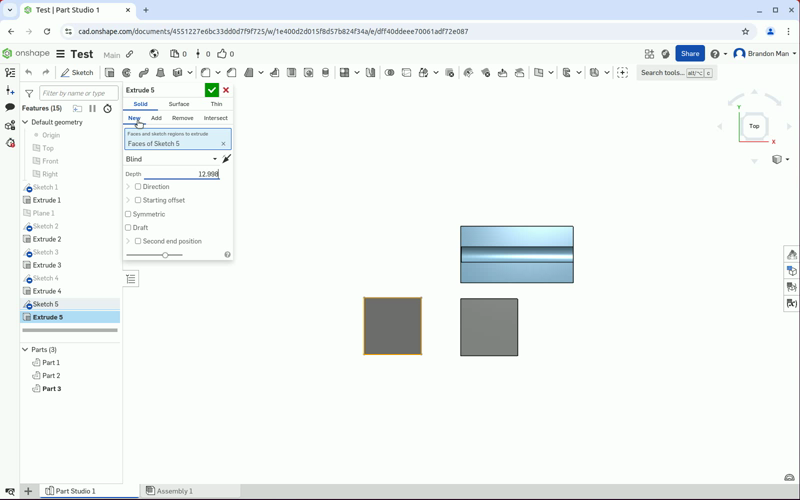
key(enter)
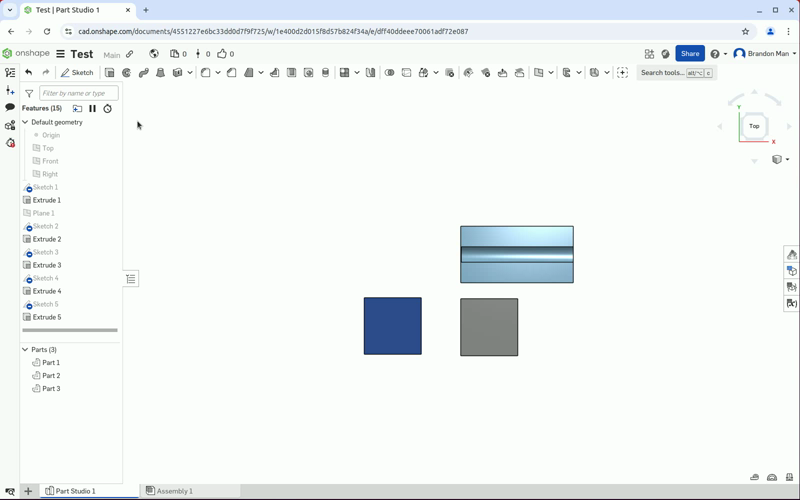
key(shift+h)
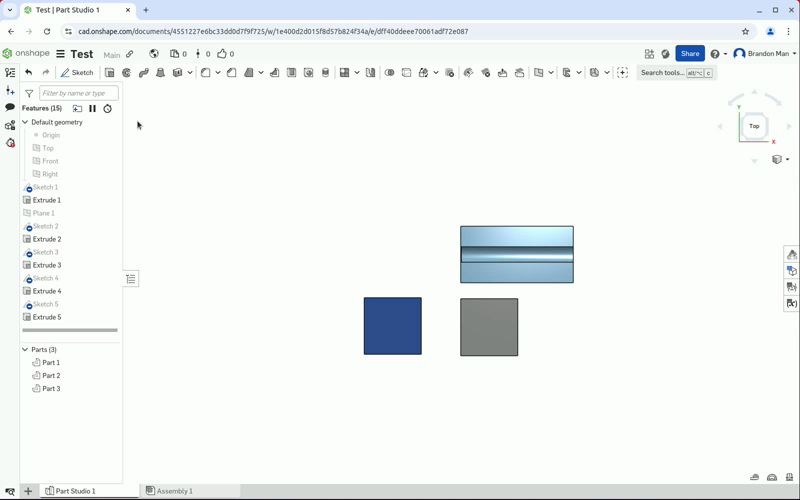
key(shift+h)
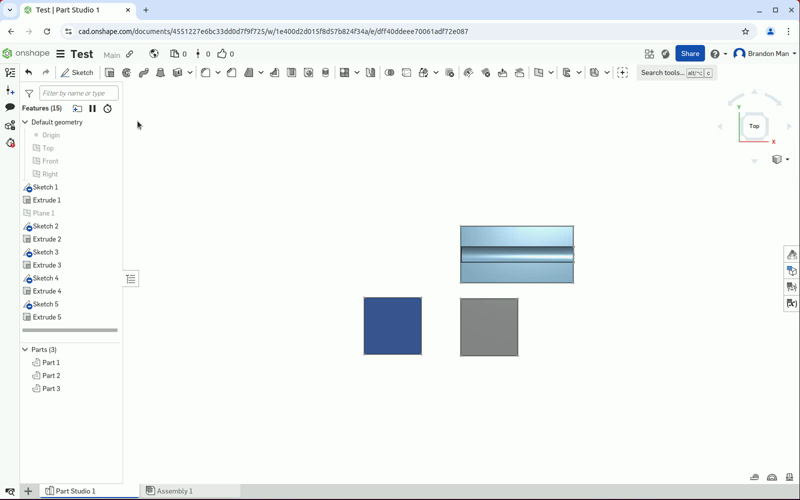
key(shift+7)
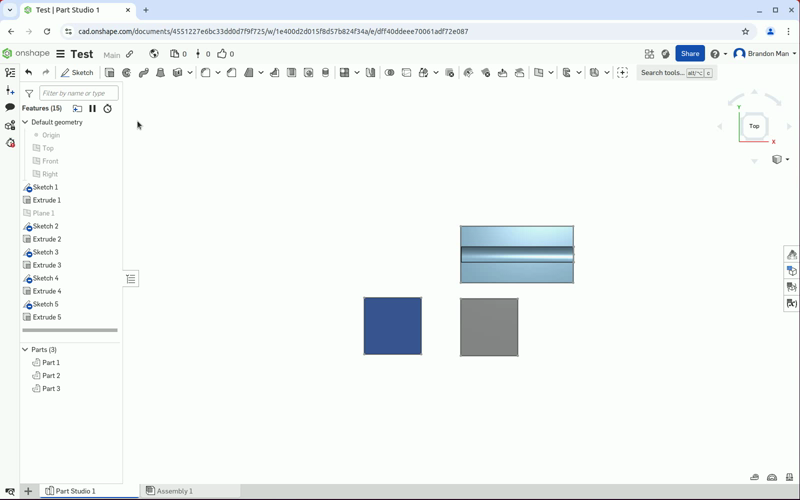
key(up, 3)
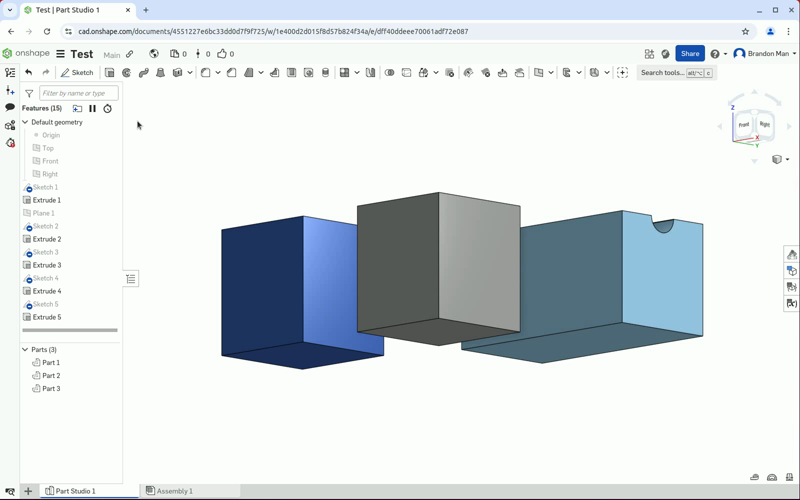
key(left, 3)
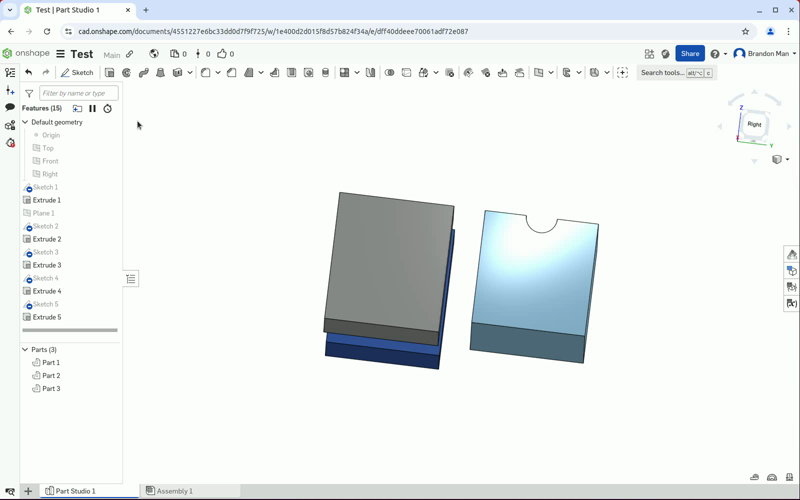
key(right, 3)
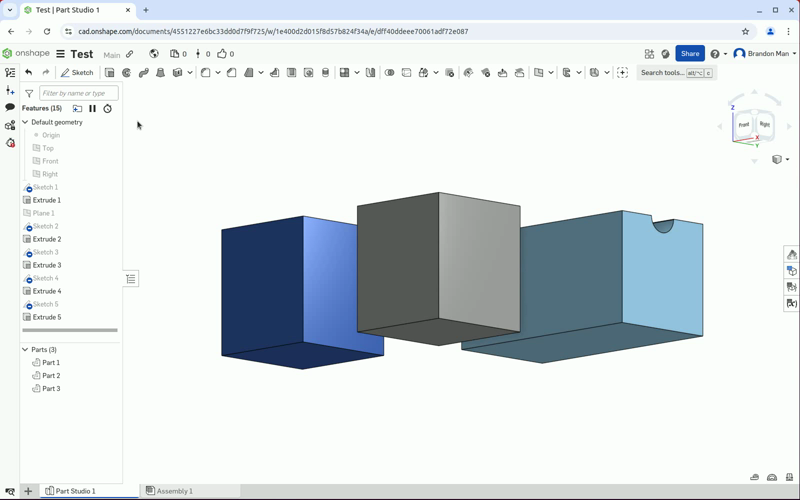
key(down, 3)
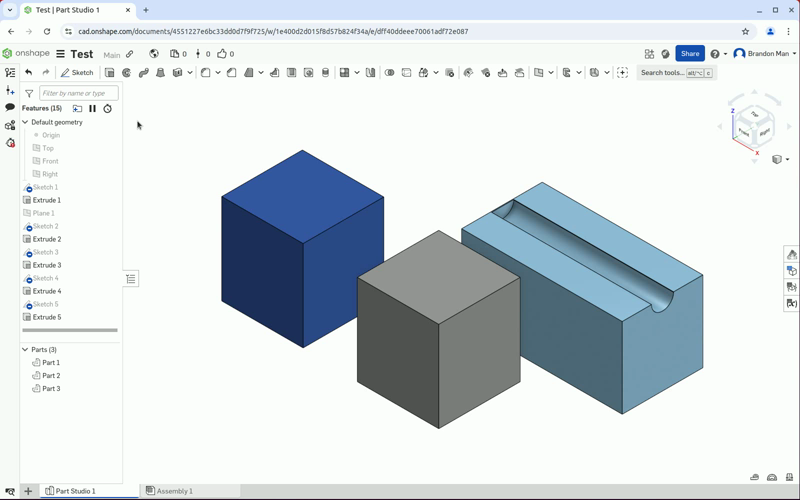
mouse_move(73, 189)
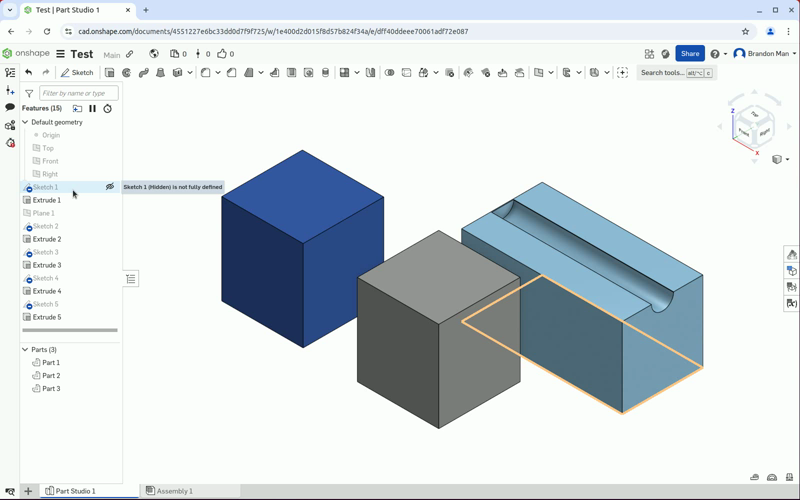
click(73, 189)